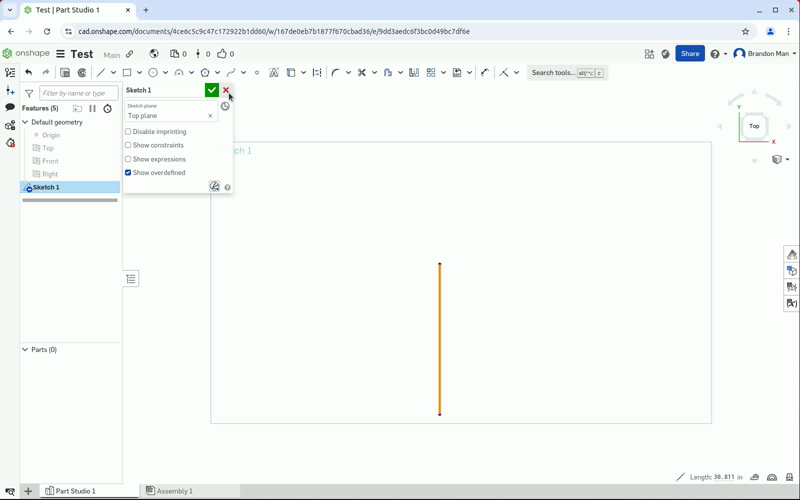
key(shift+h)
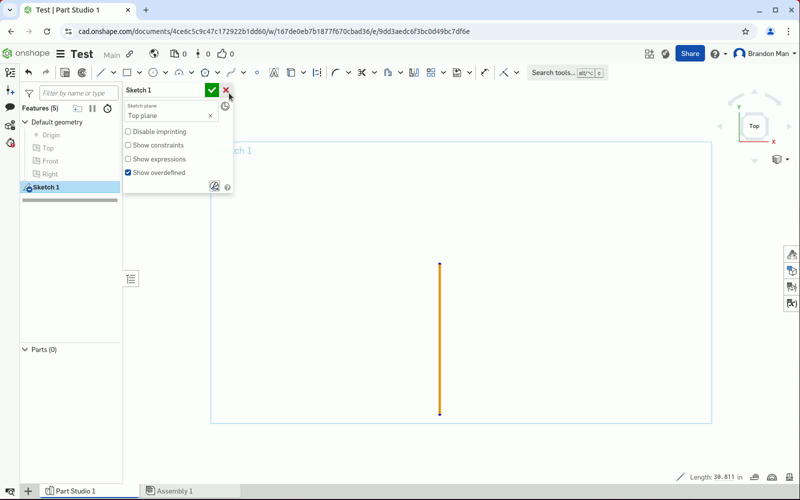
key(shift+s)
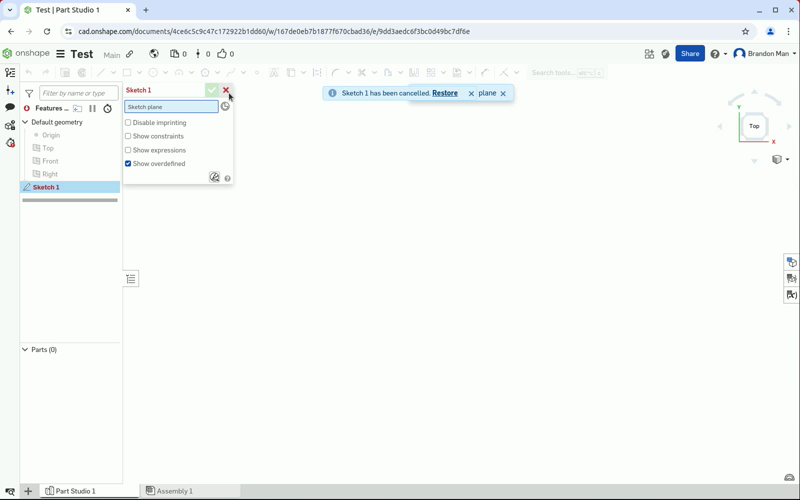
mouse_move(73, 150)
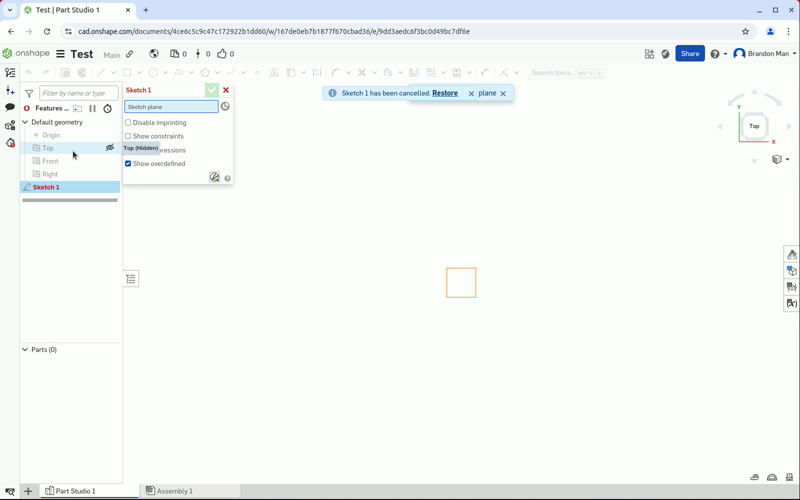
click(73, 150)
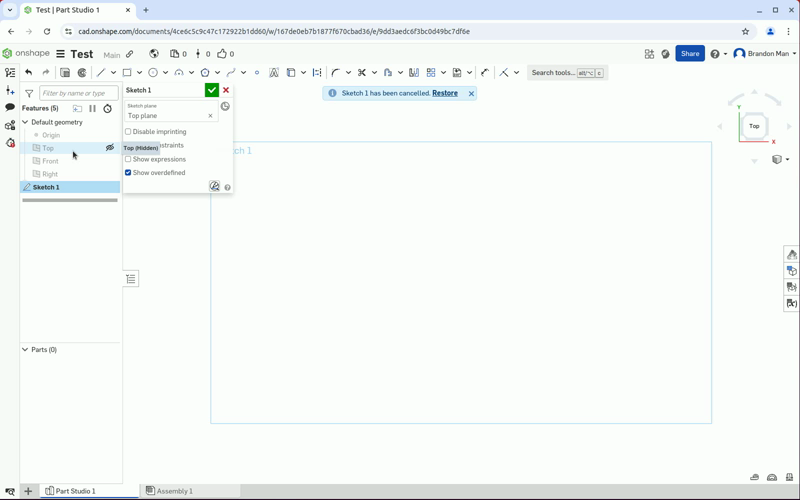
mouse_move(73, 352)
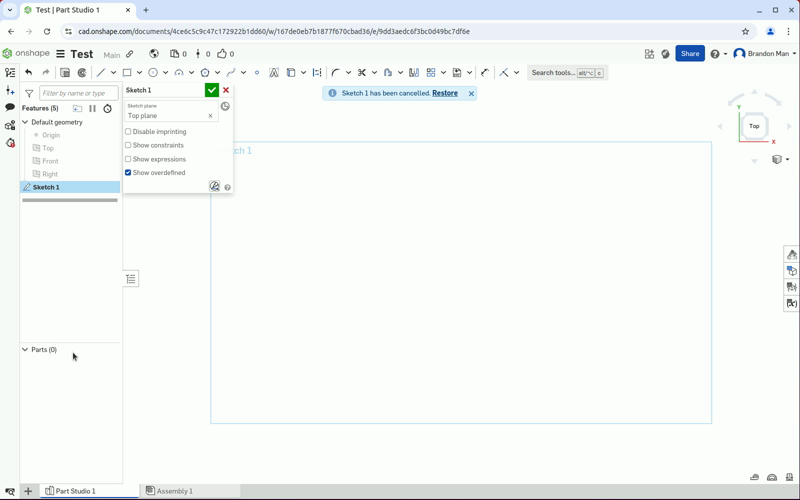
key(y)
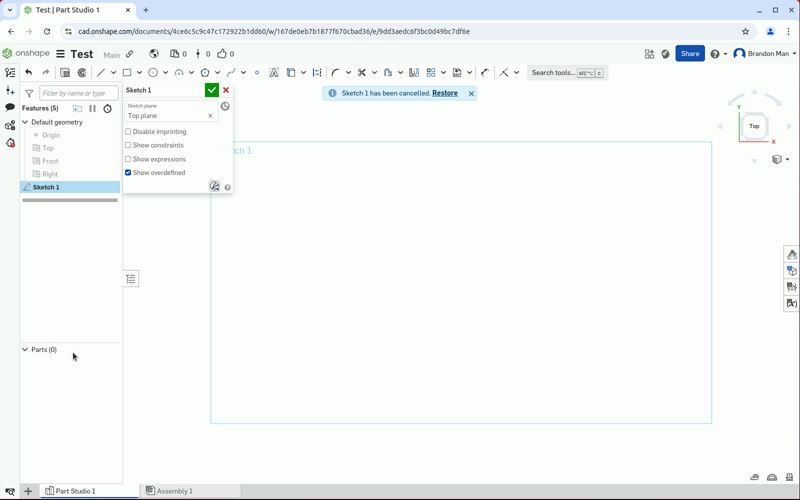
key(c)
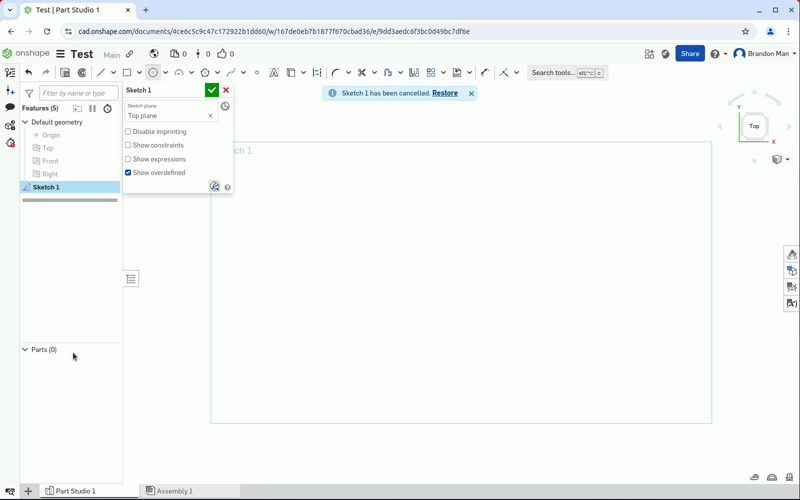
key_down(shift)
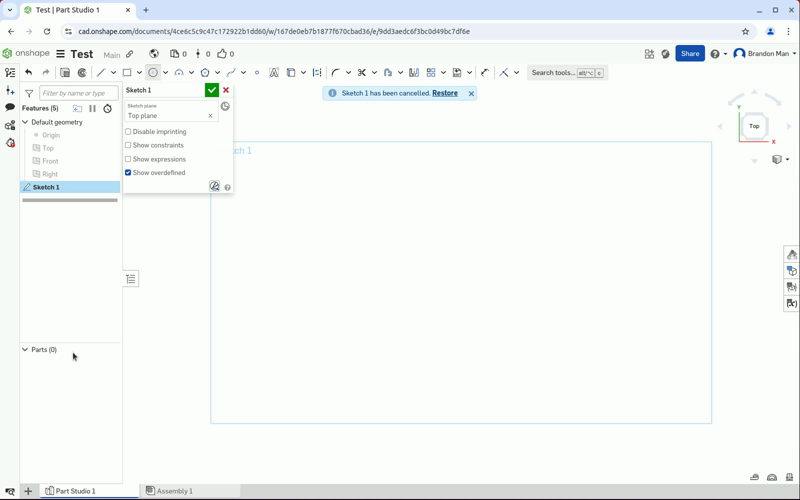
mouse_move(461, 282)
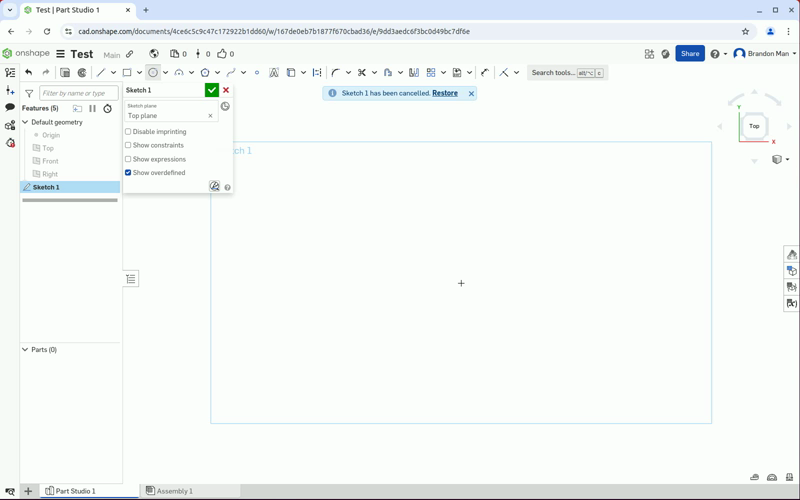
click(461, 282)
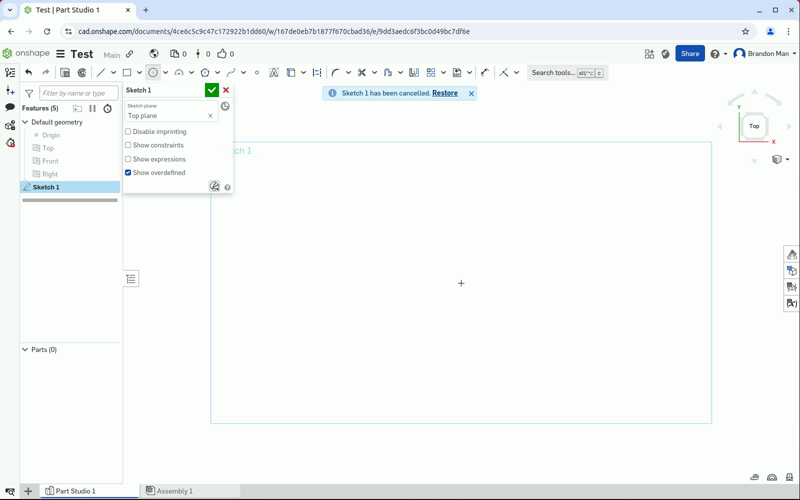
key_up(shift)
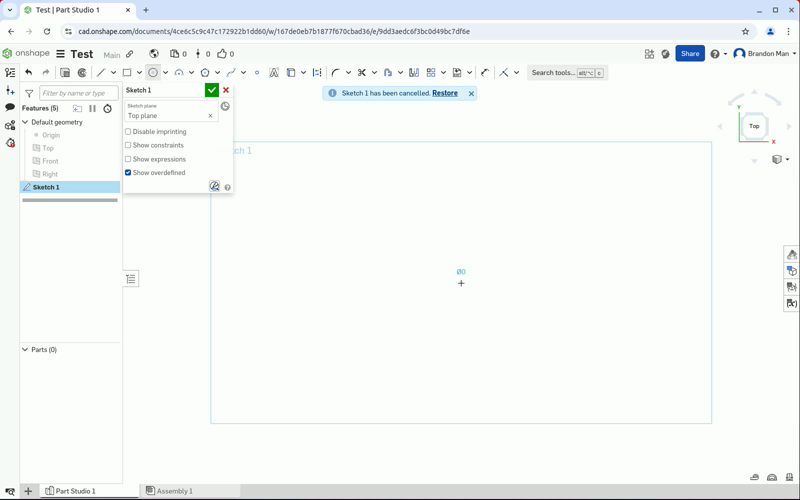
mouse_move(572, 282)
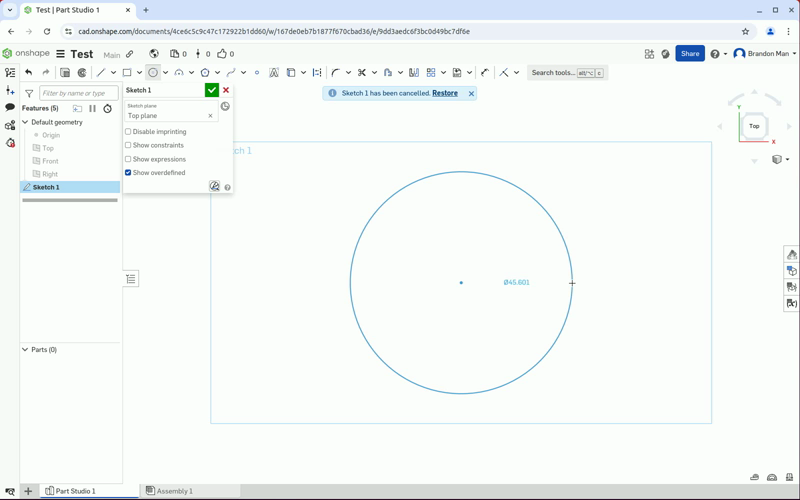
click(572, 282)
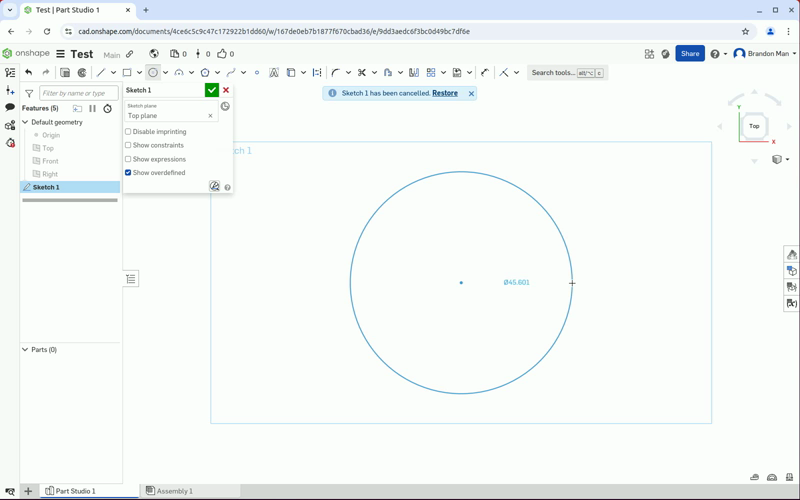
key(esc)
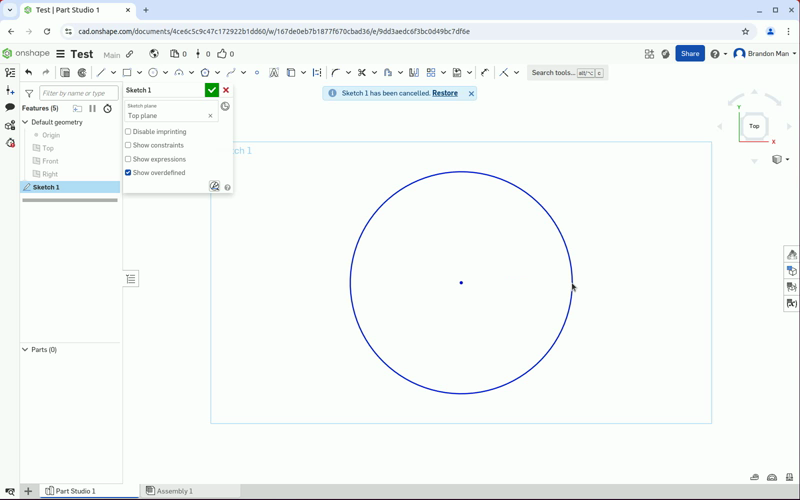
key(c)
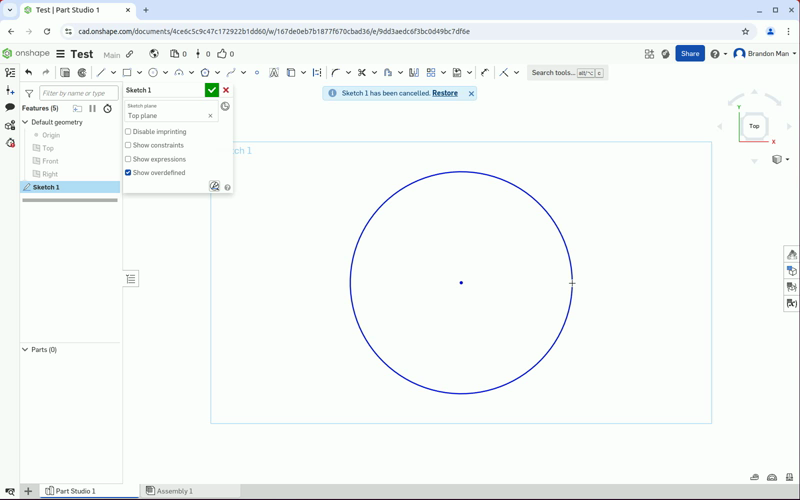
key_down(shift)
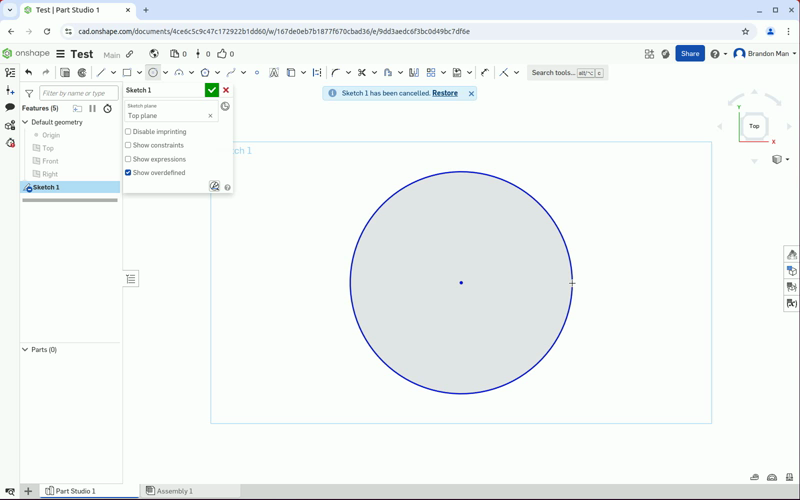
mouse_move(461, 282)
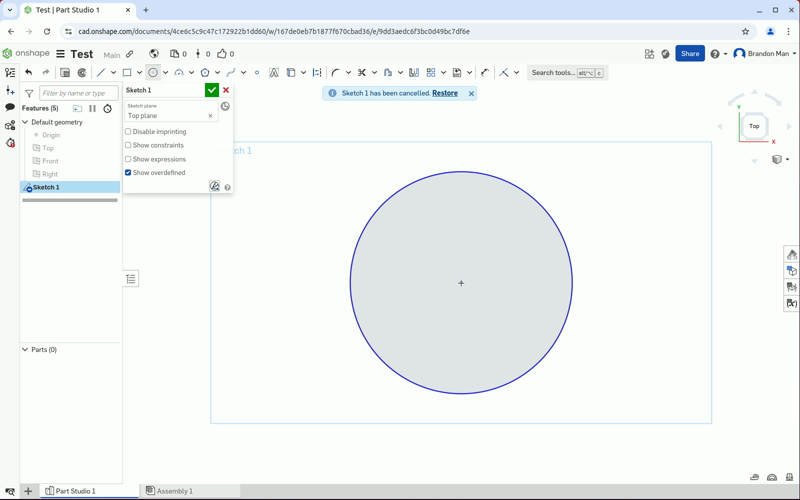
click(461, 282)
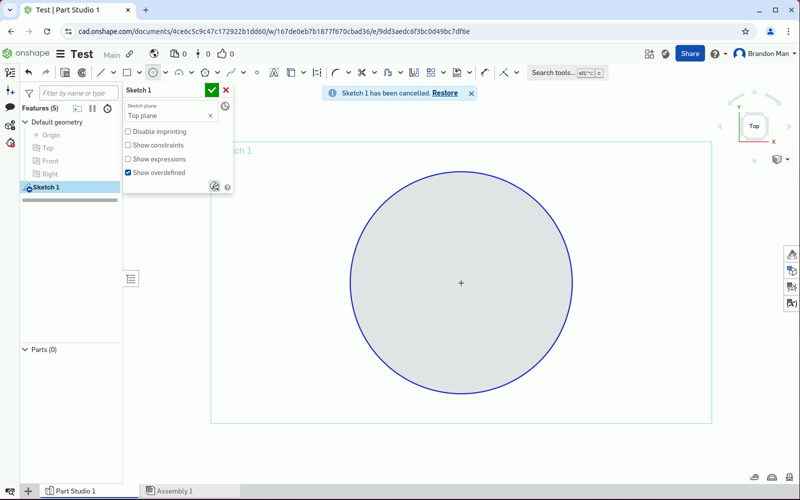
key_up(shift)
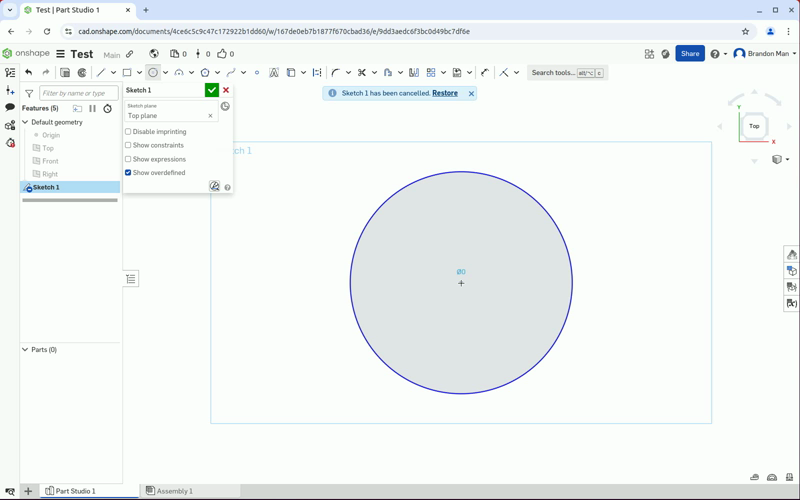
mouse_move(466, 282)
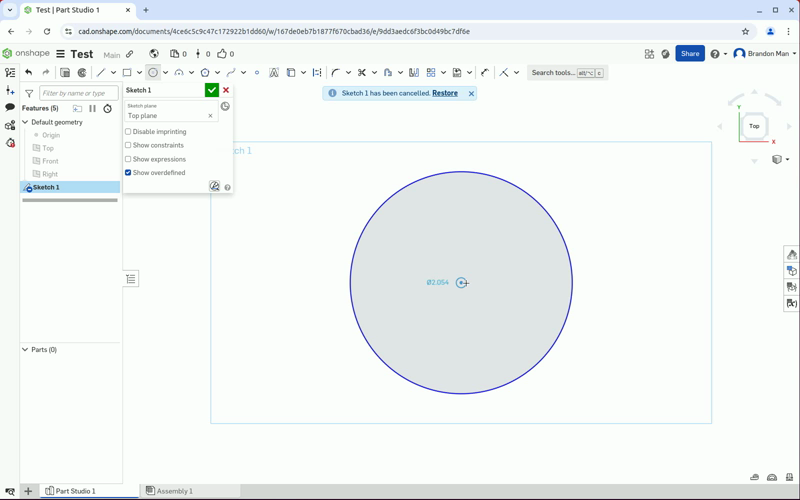
click(466, 282)
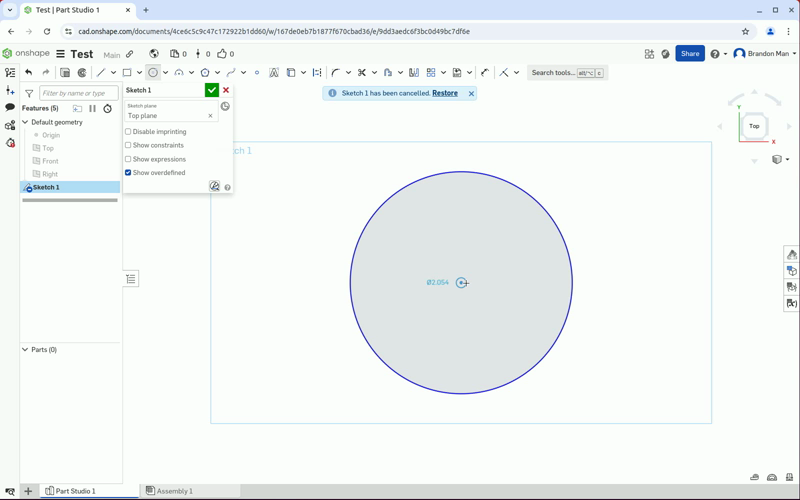
key(esc)
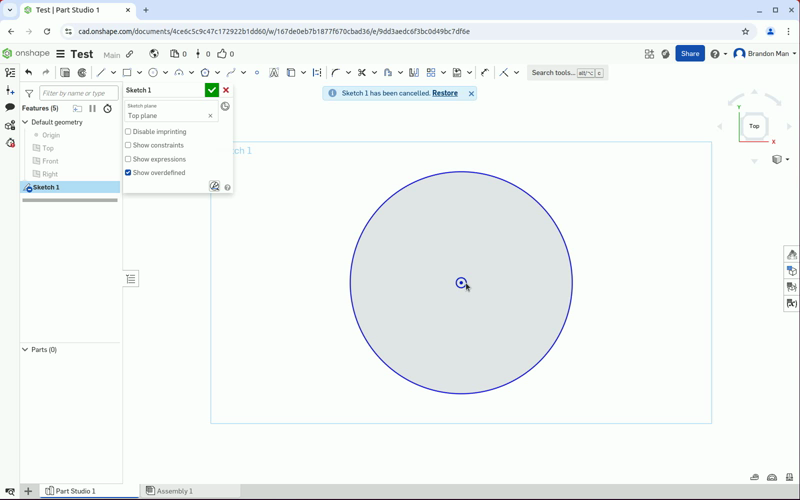
mouse_move(488, 320)
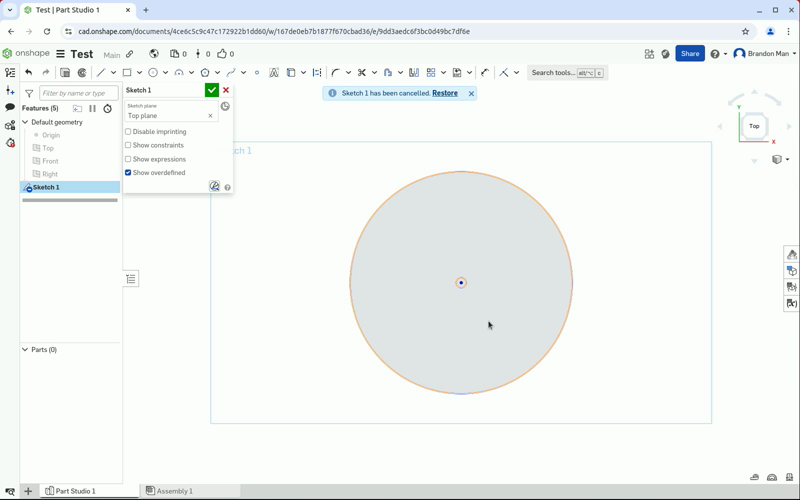
click(488, 320)
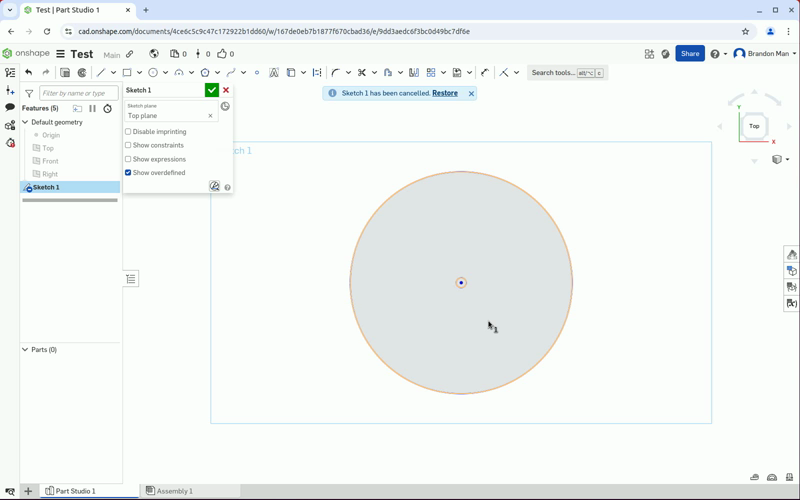
mouse_move(73, 352)
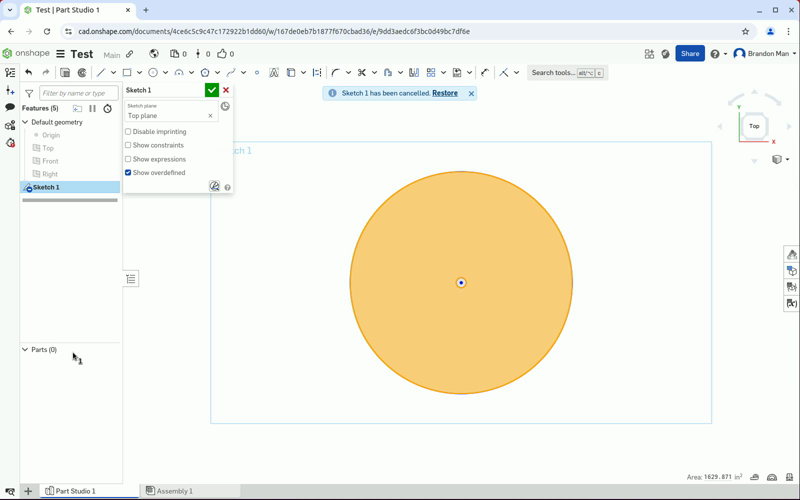
key(shift+y)
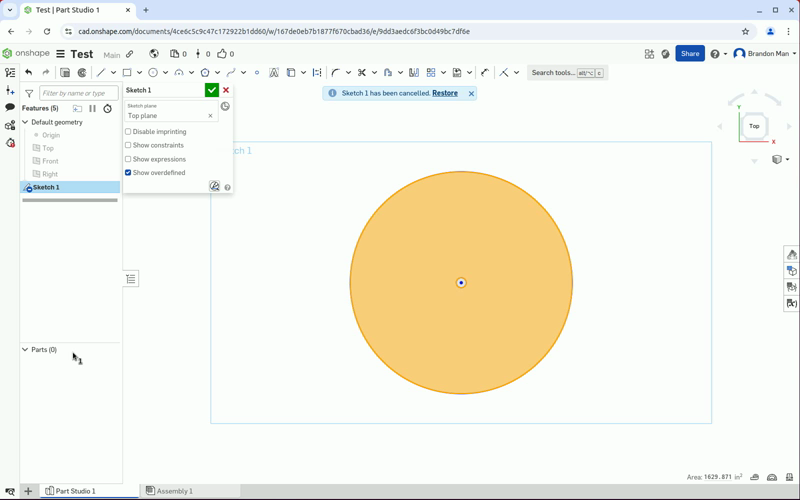
key(shift+e)
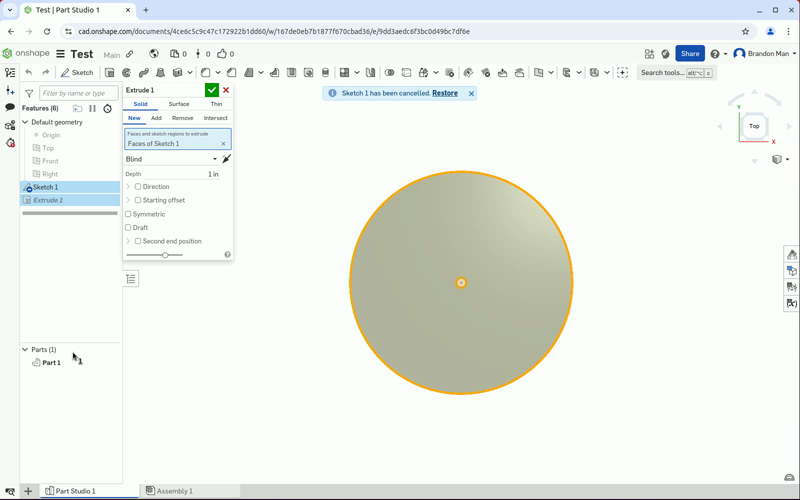
mouse_move(143, 106)
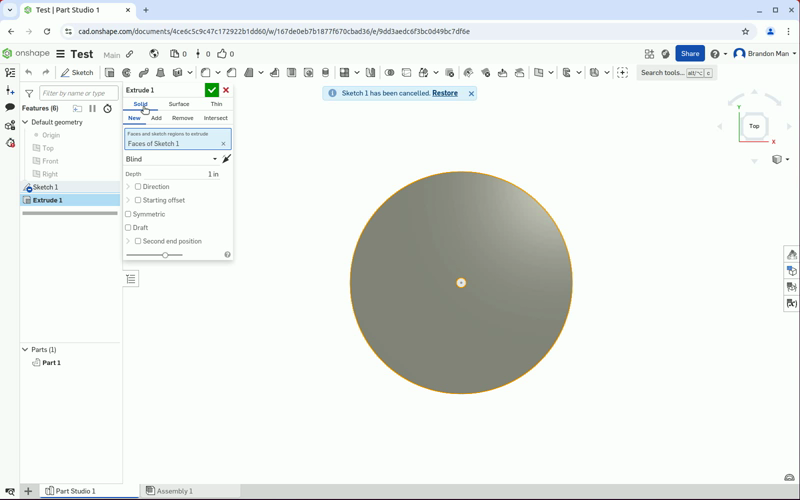
click(143, 106)
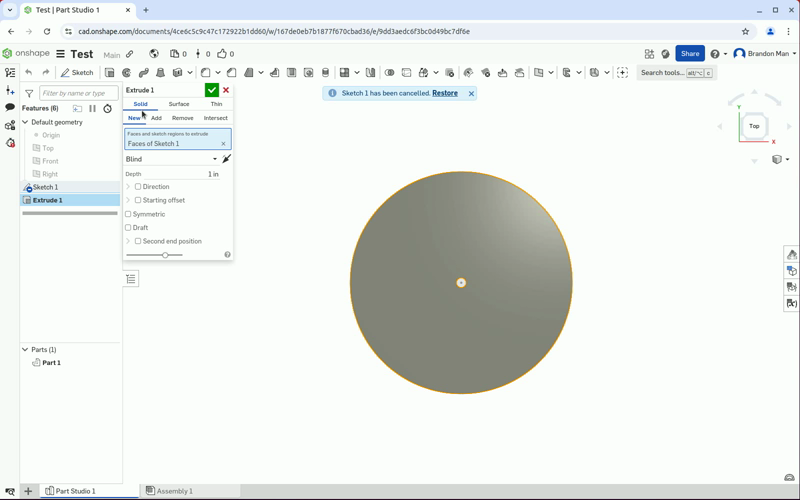
mouse_move(137, 120)
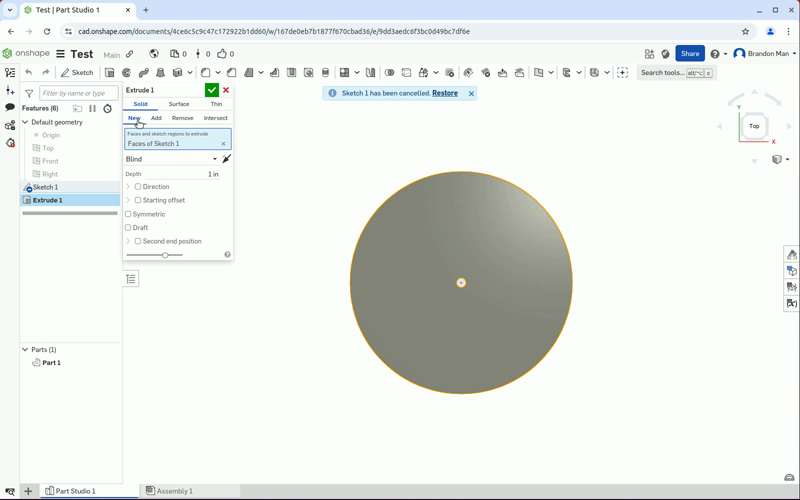
click(137, 120)
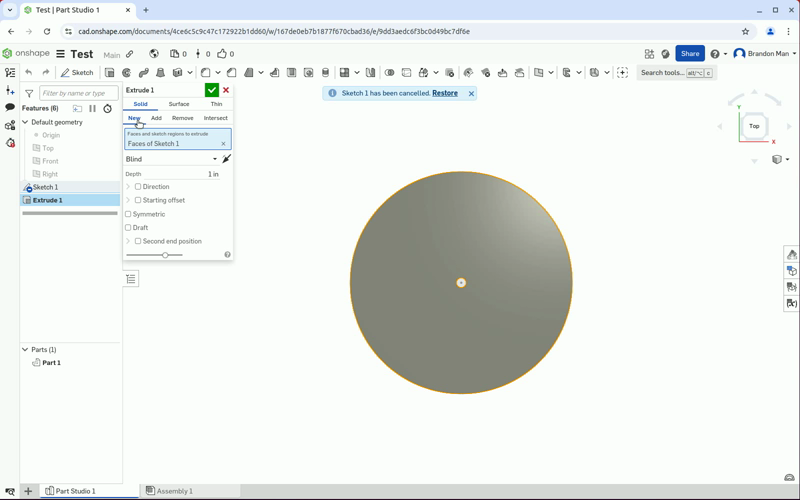
key(tab, 4)
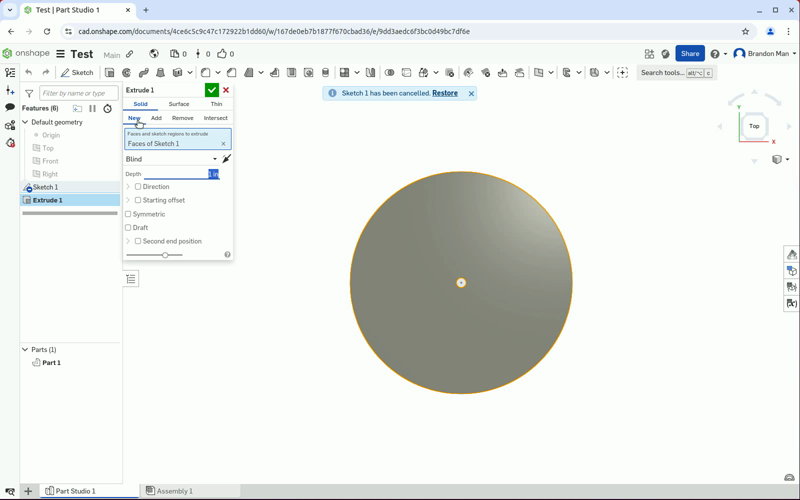
text(0.481)
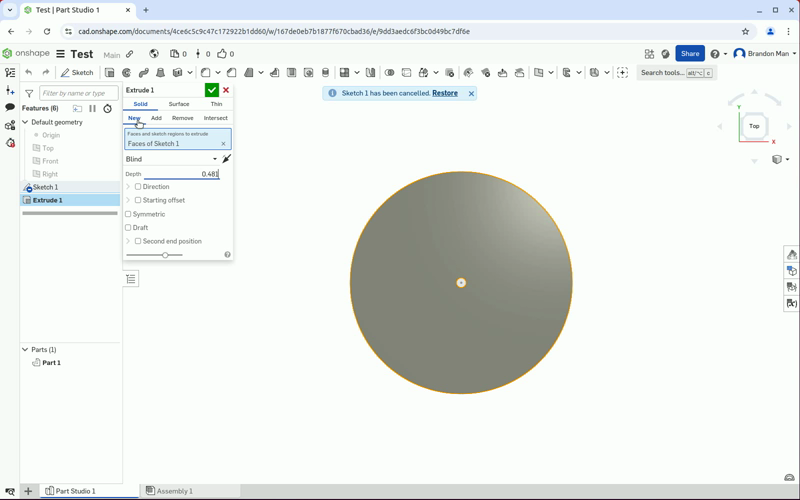
key(enter)
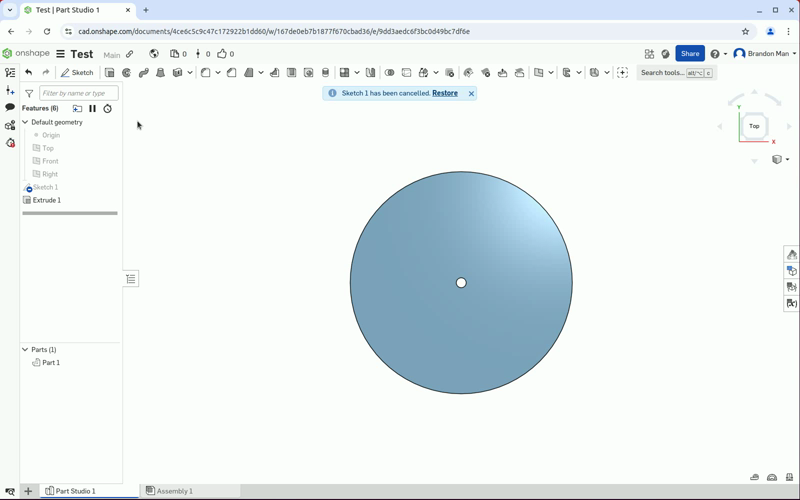
key(shift+h)
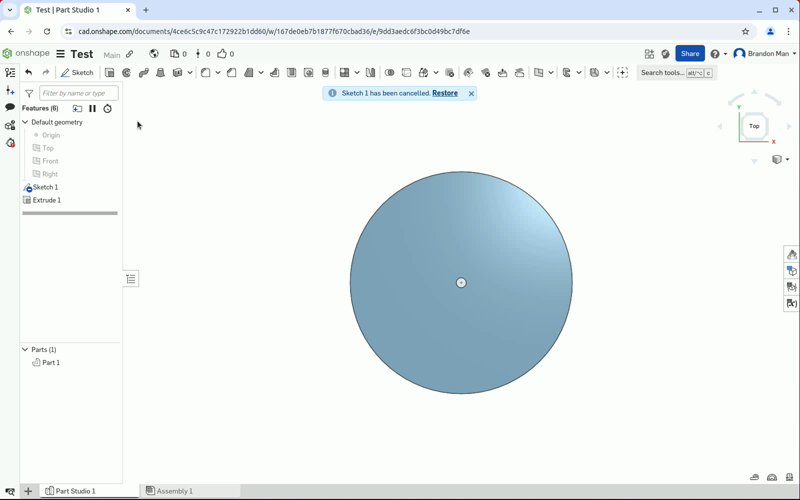
key(shift+h)
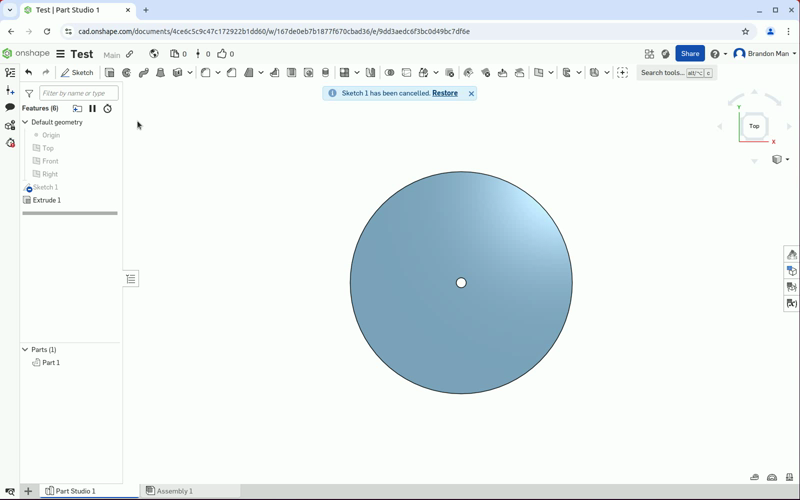
mouse_move(73, 189)
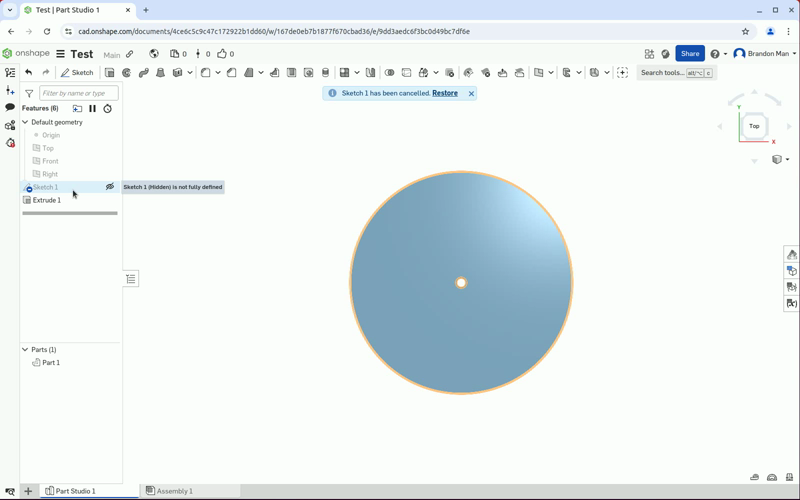
click(73, 189)
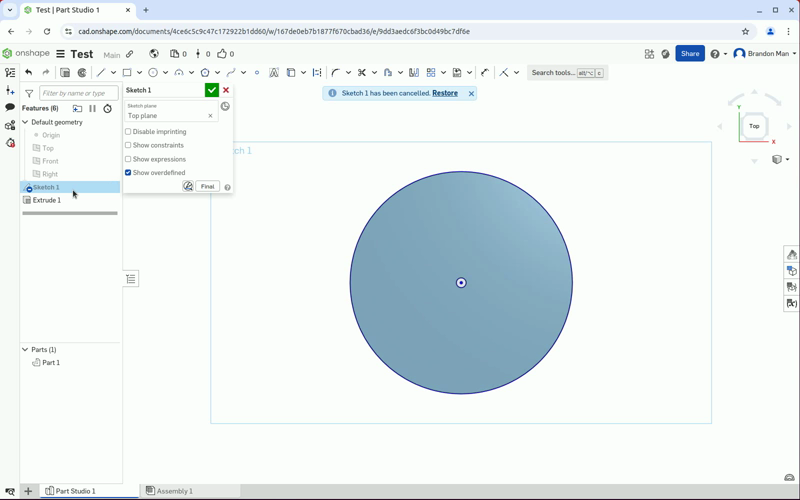
mouse_move(229, 92)
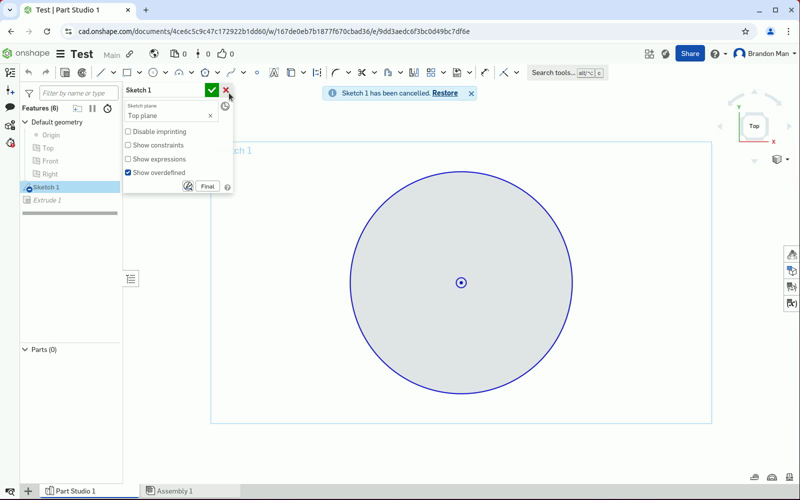
click(229, 92)
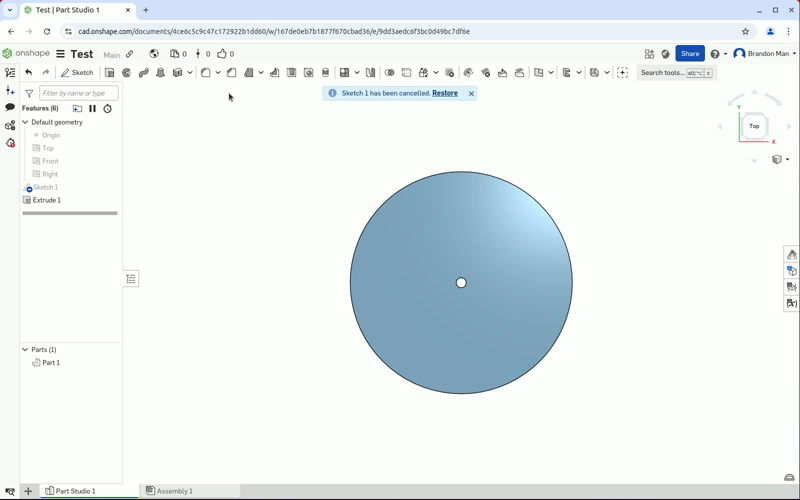
mouse_move(541, 75)
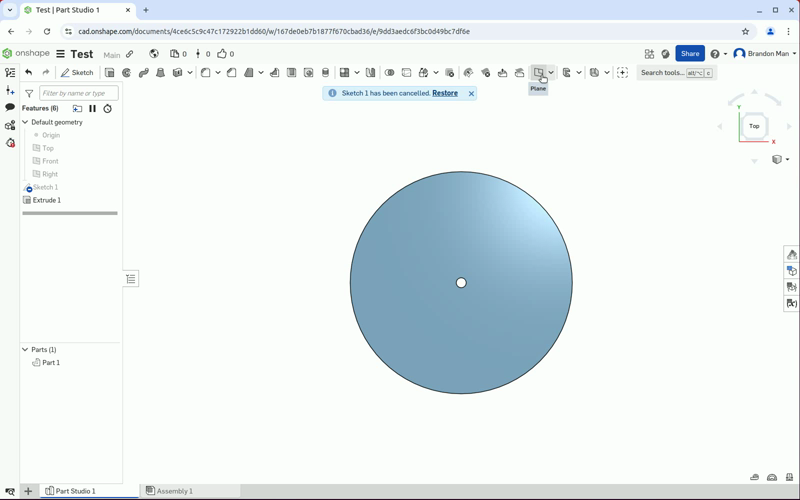
click(541, 75)
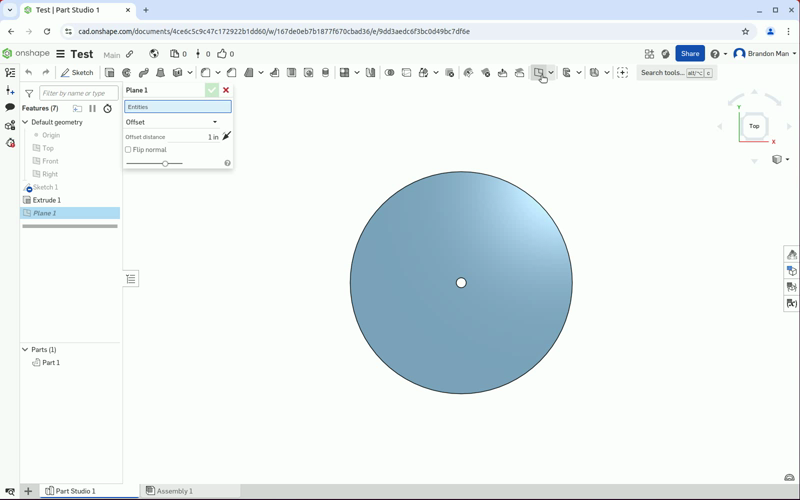
mouse_move(73, 150)
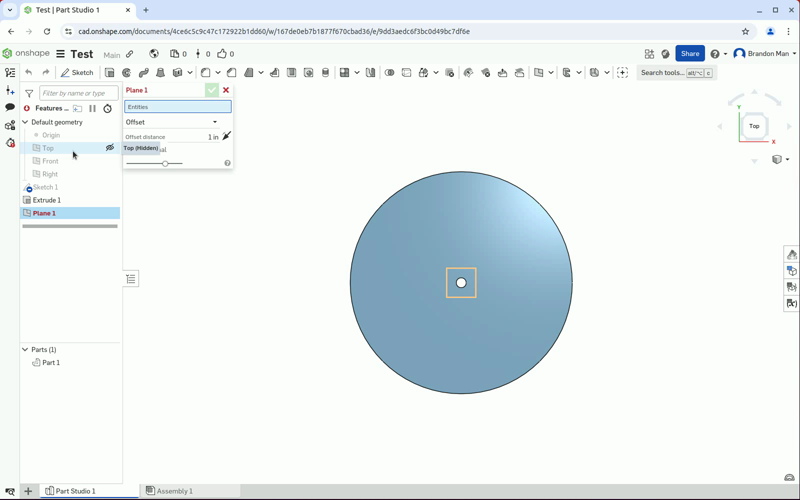
click(73, 150)
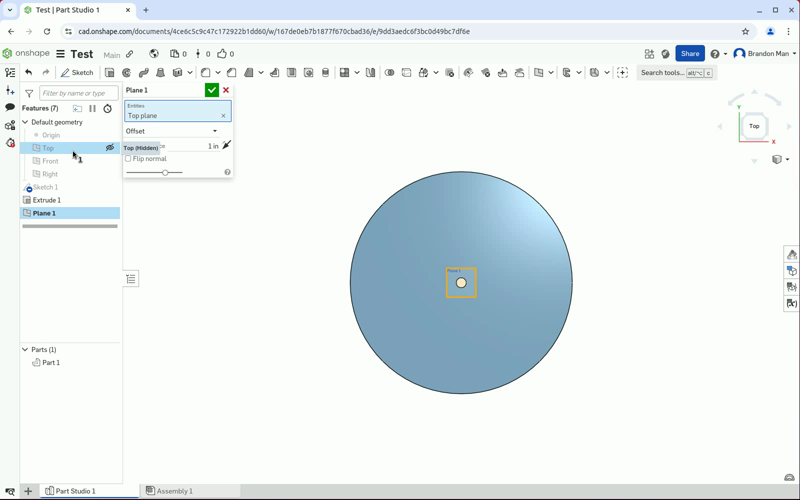
key(tab, 2)
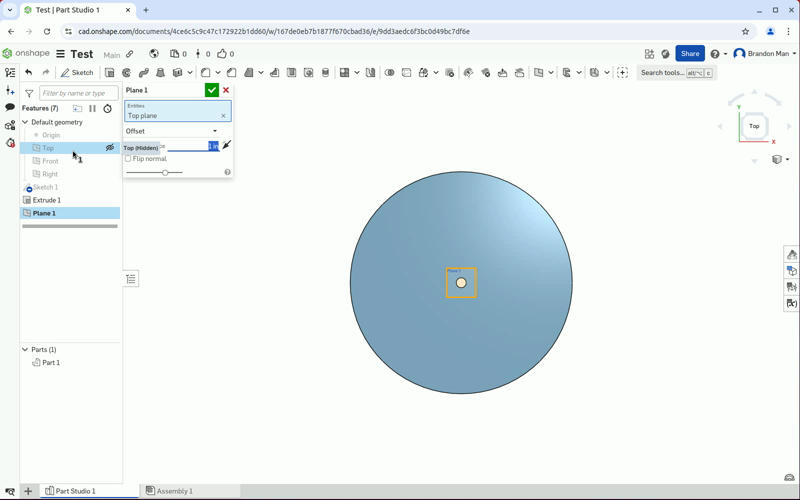
text(0.493)
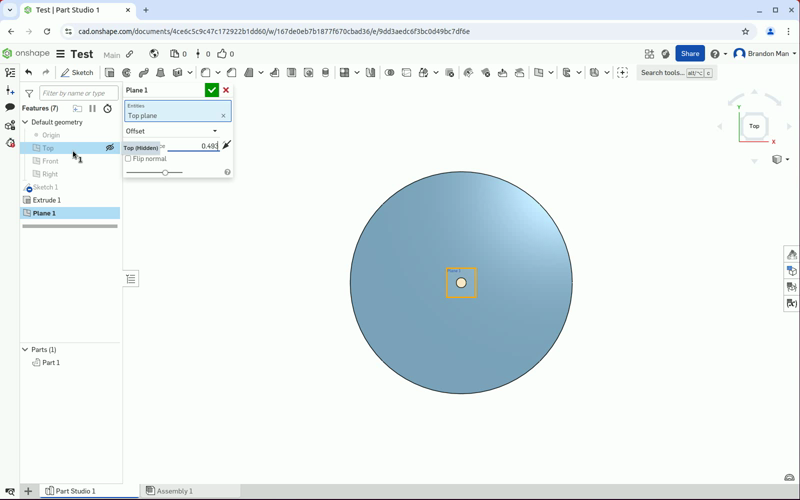
key(enter, 2)
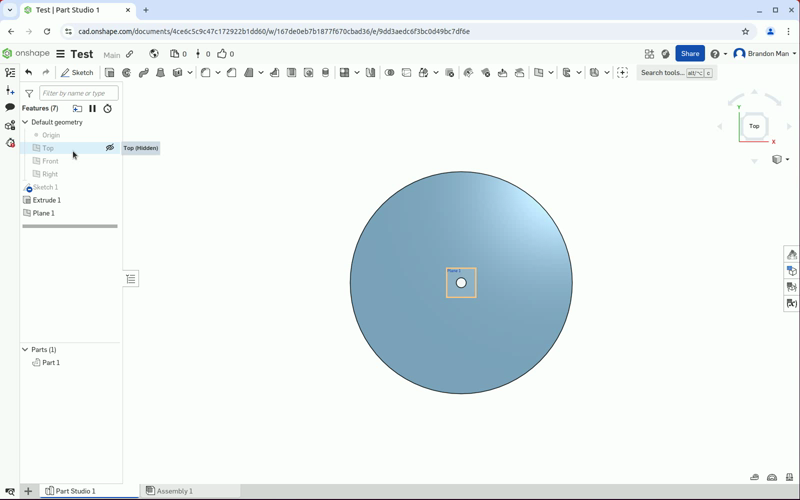
key(shift+s)
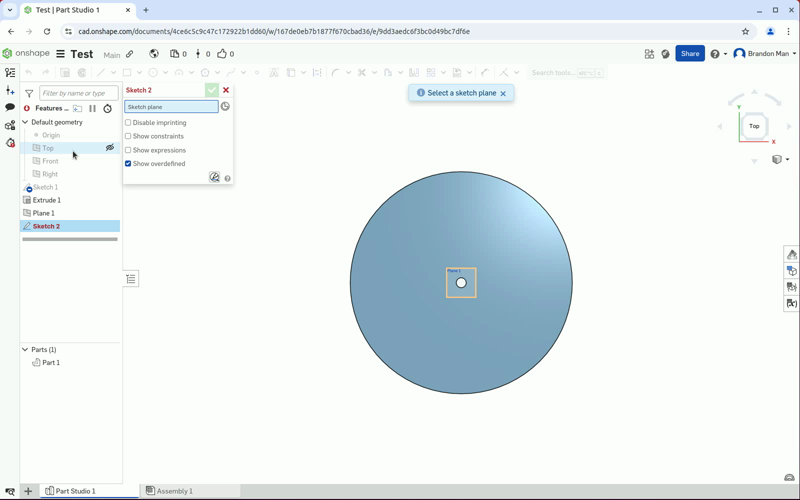
mouse_move(73, 215)
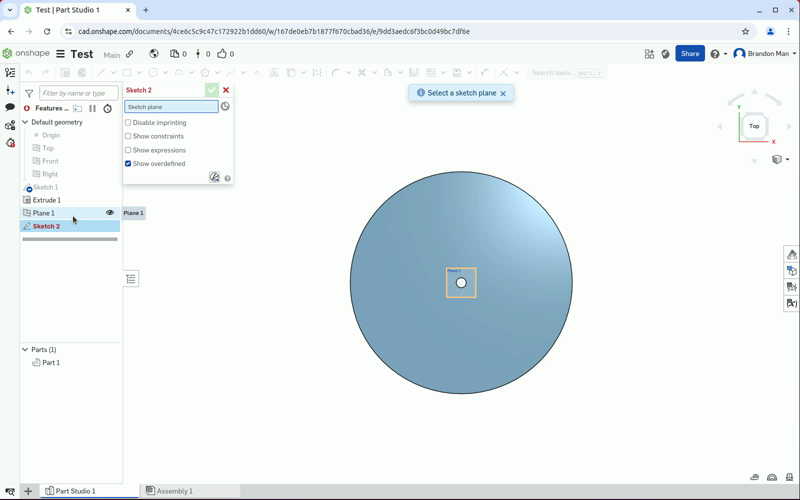
click(73, 215)
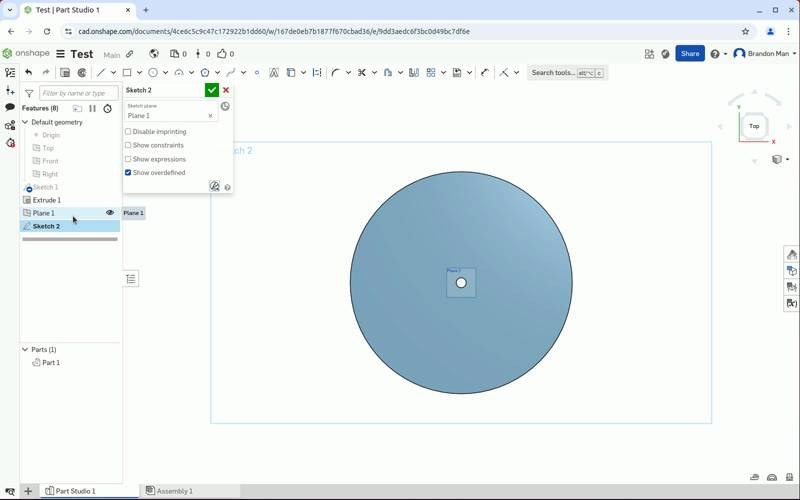
mouse_move(73, 352)
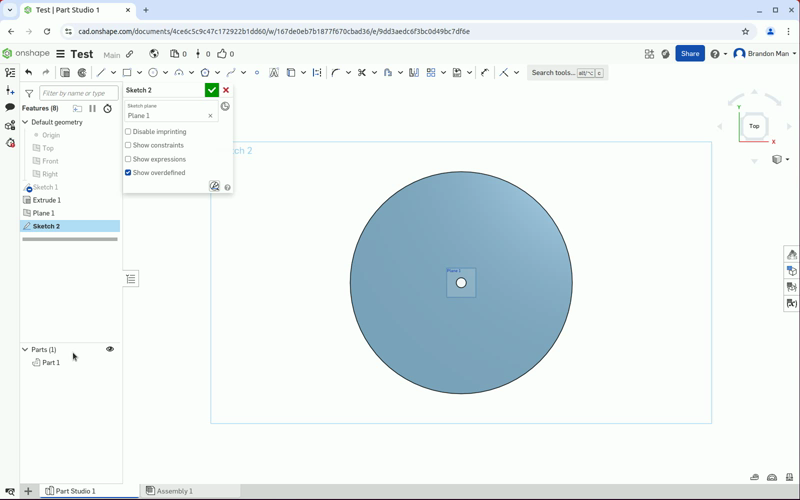
key(y)
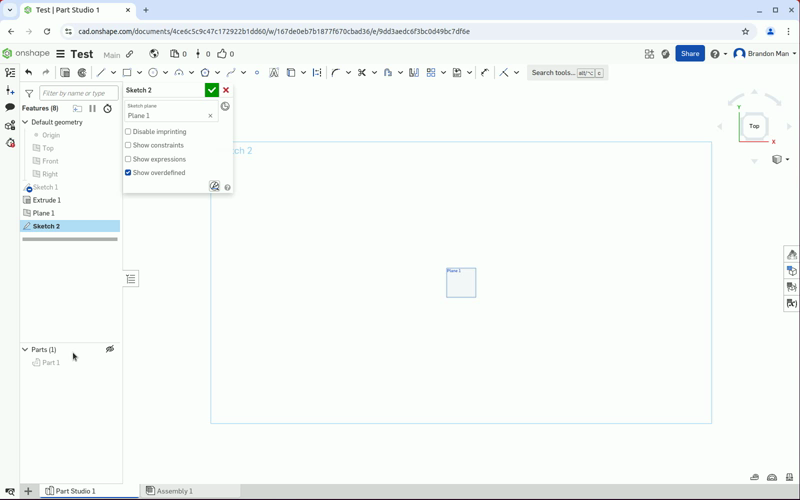
key(l)
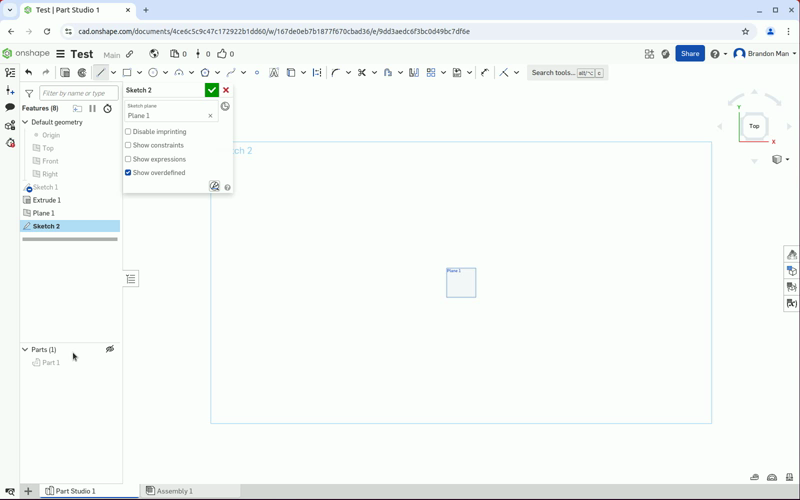
key_down(shift)
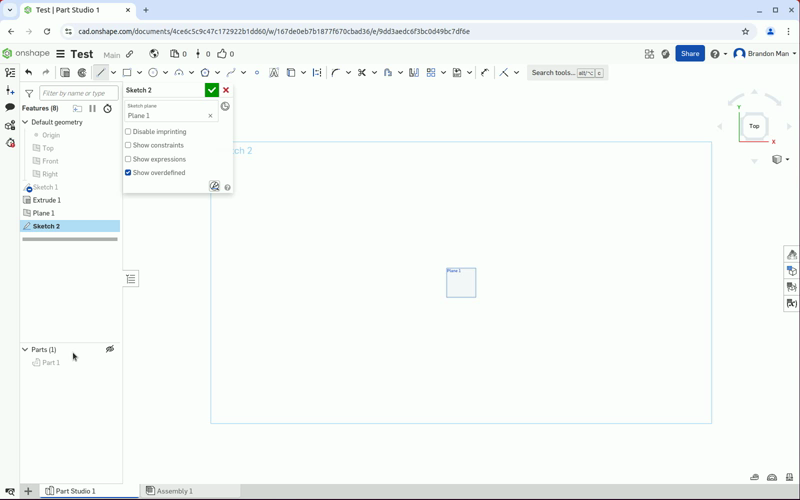
mouse_move(357, 285)
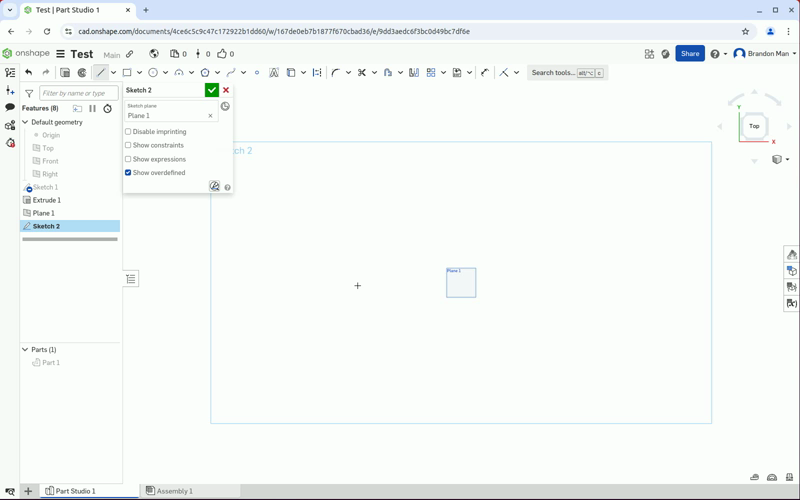
click(357, 285)
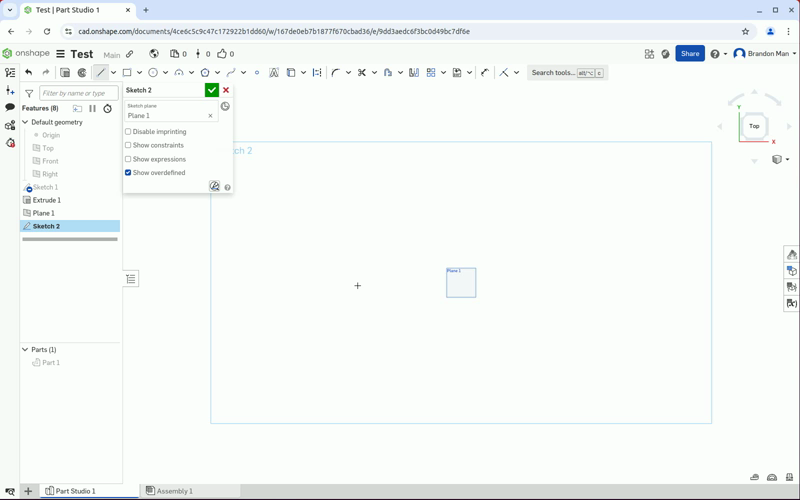
key_up(shift)
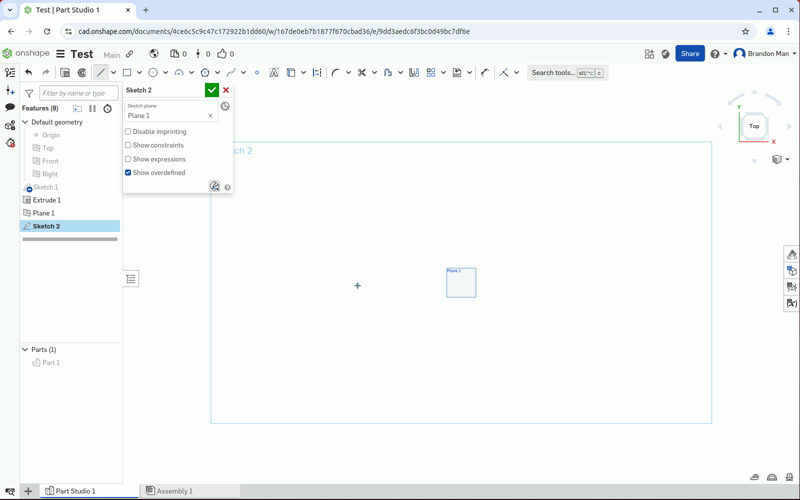
key_down(shift)
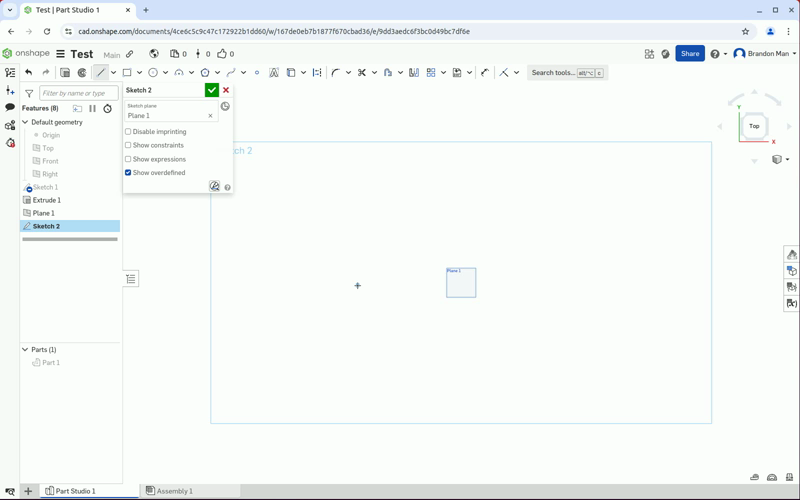
mouse_move(423, 285)
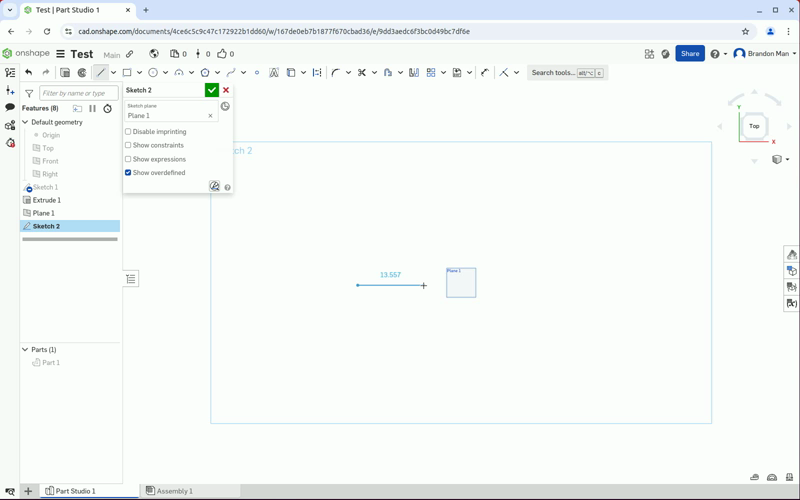
click(423, 285)
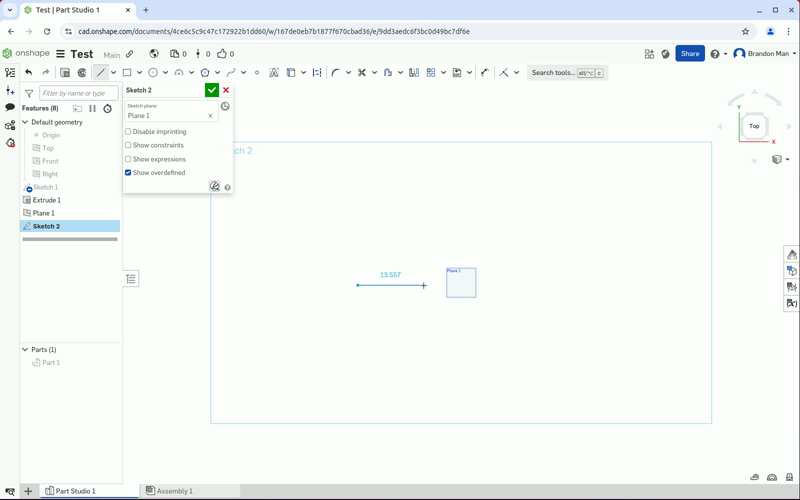
key_up(shift)
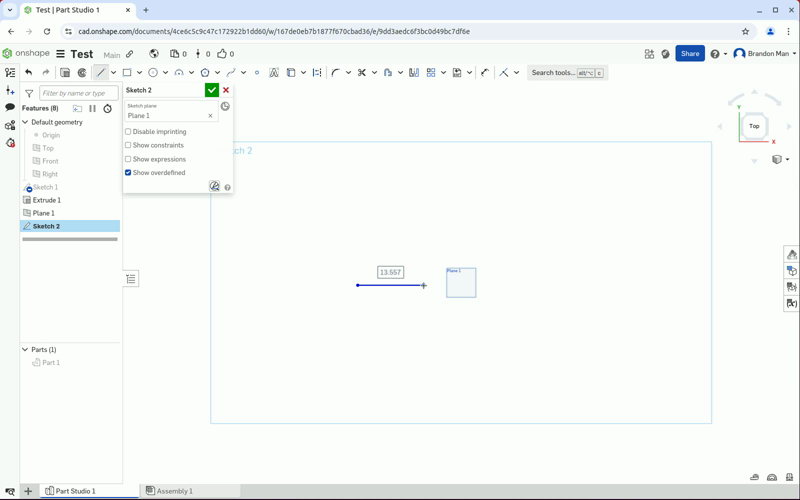
key(esc)
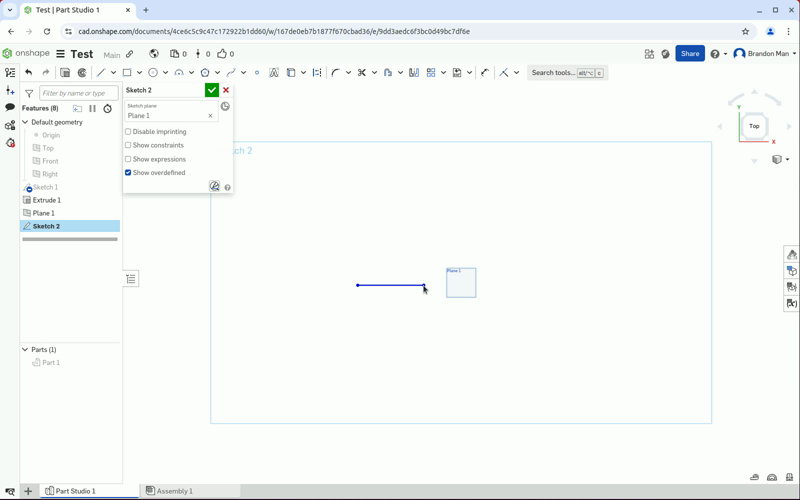
key(a)
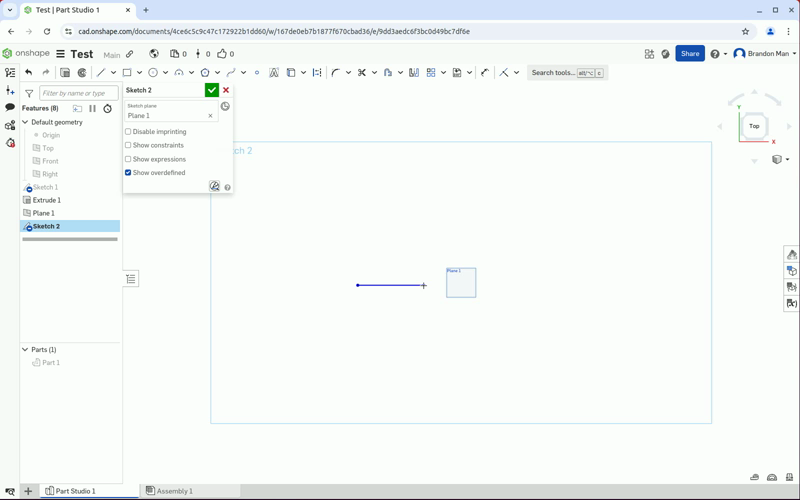
mouse_move(423, 285)
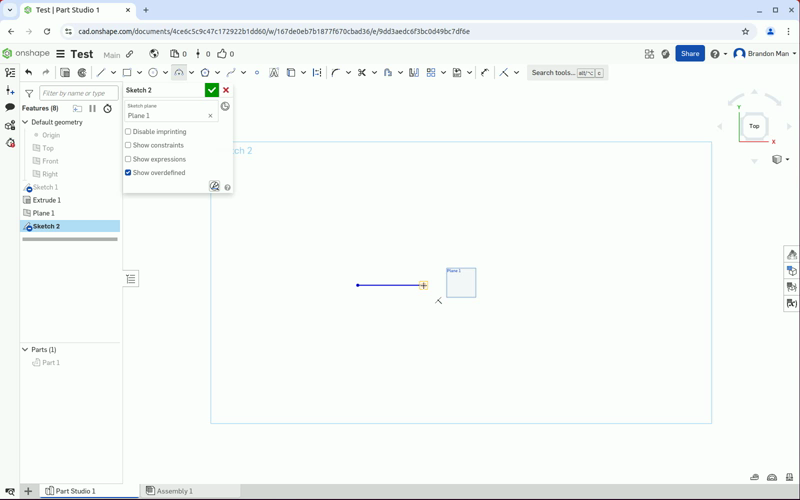
click(423, 285)
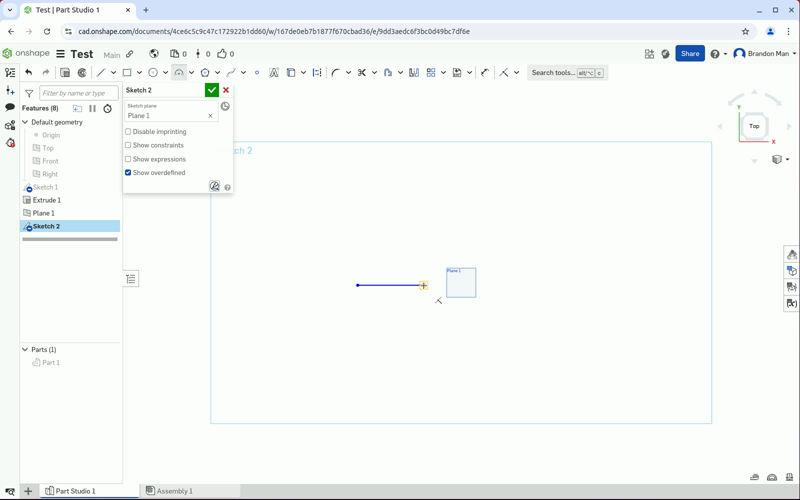
key_down(shift)
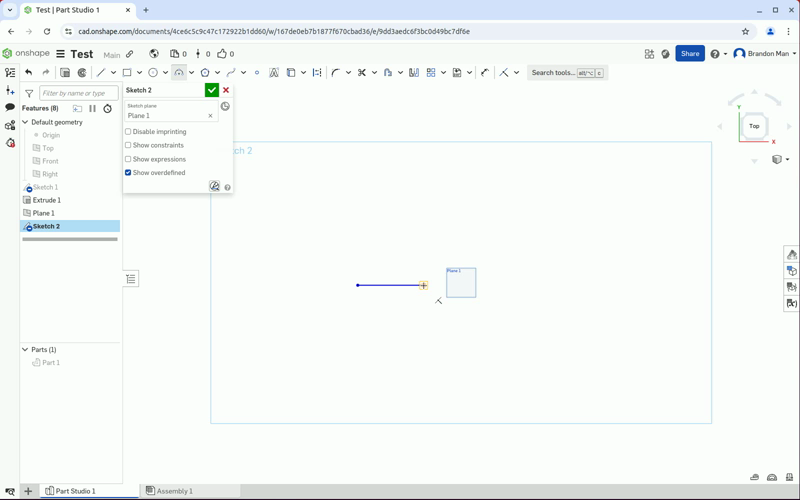
mouse_move(423, 280)
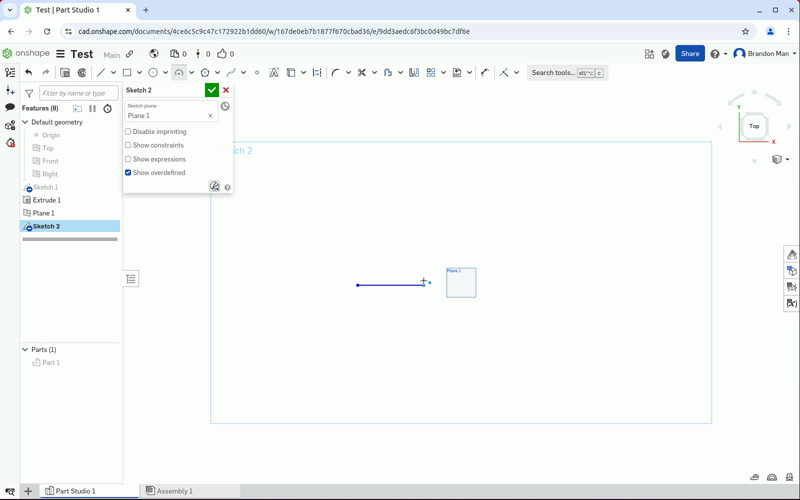
scroll(6)
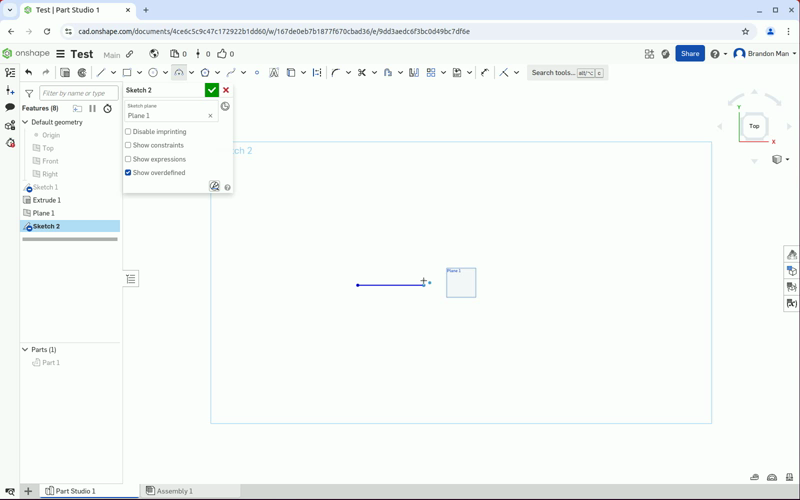
scroll(6)
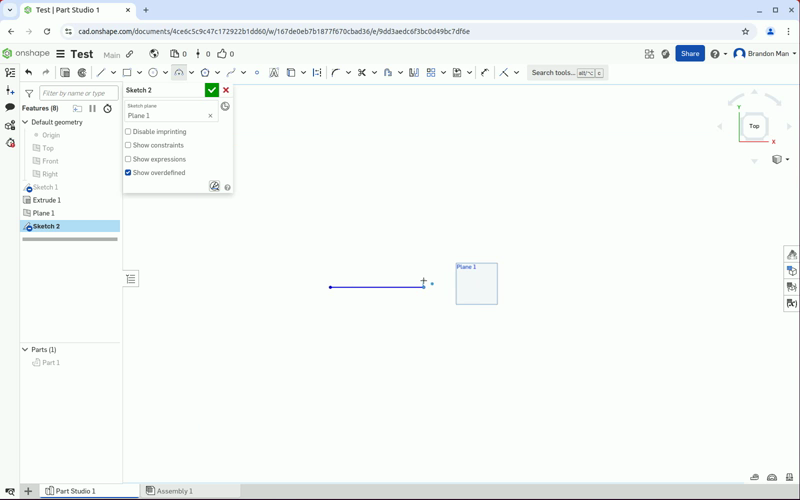
scroll(6)
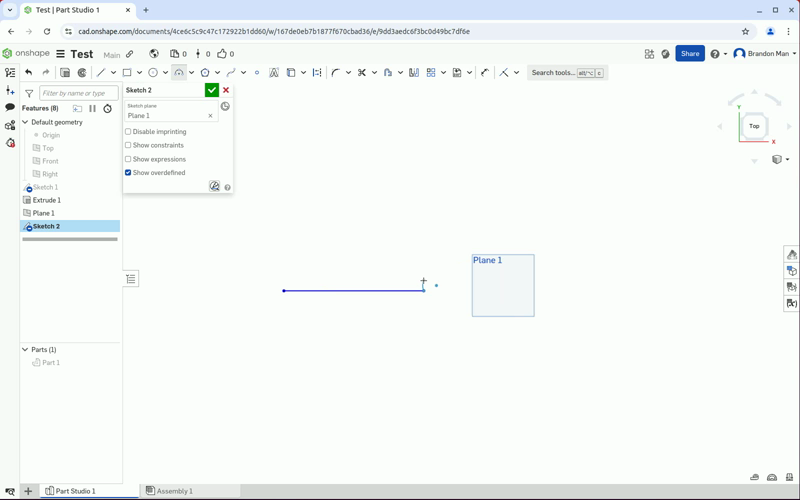
scroll(6)
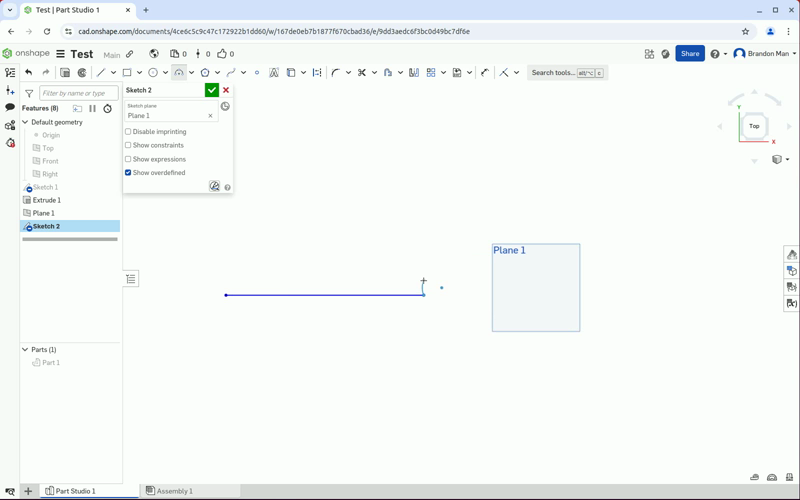
scroll(6)
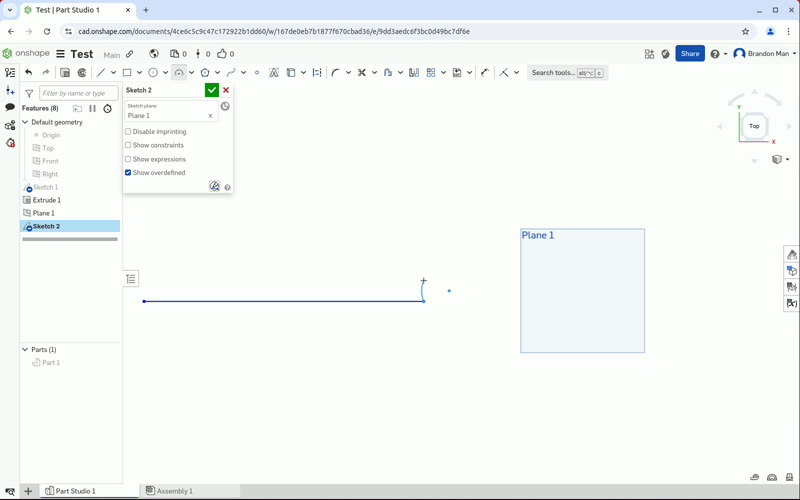
scroll(6)
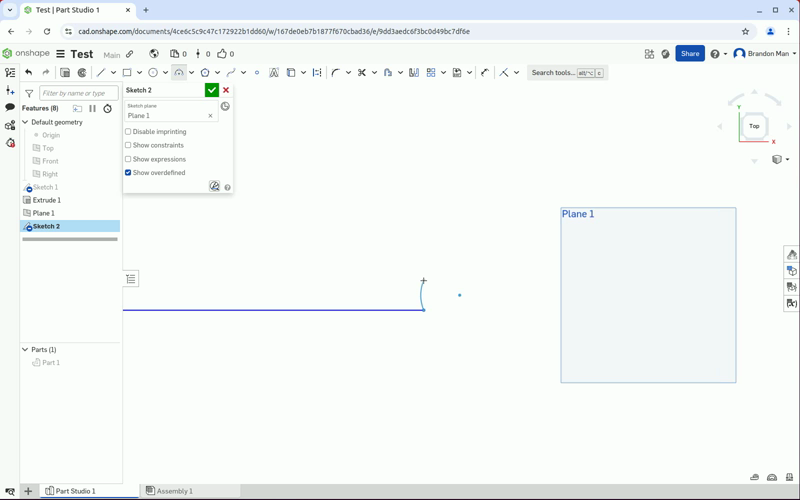
scroll(6)
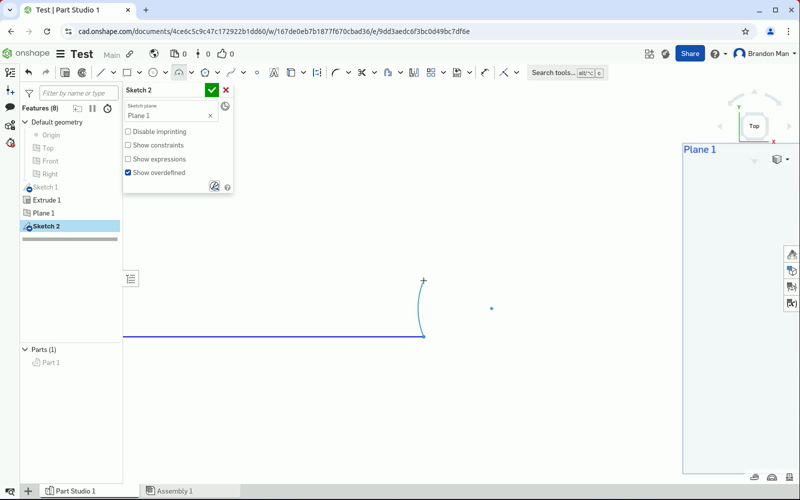
click(423, 280)
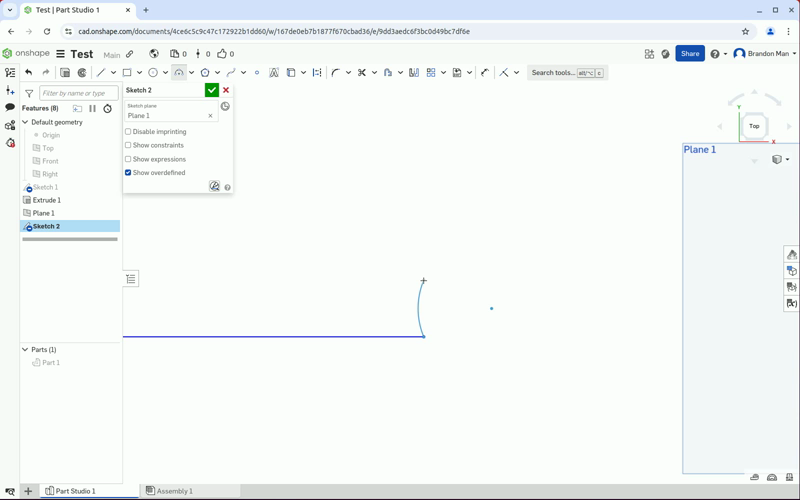
scroll(-6)
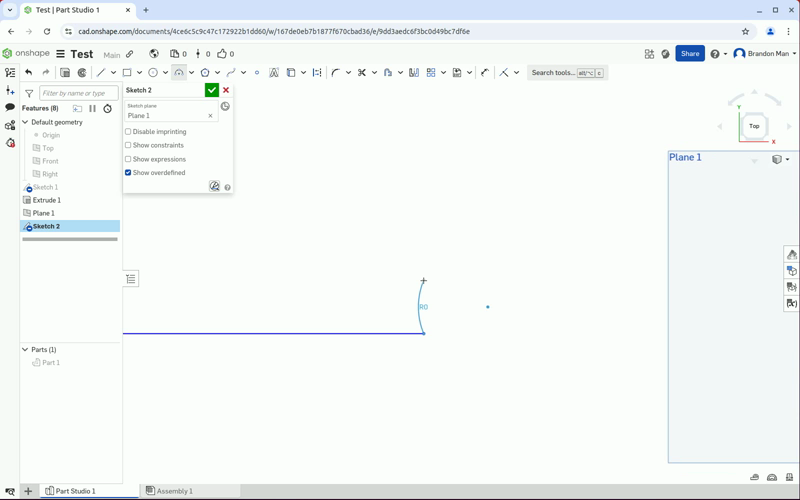
scroll(-6)
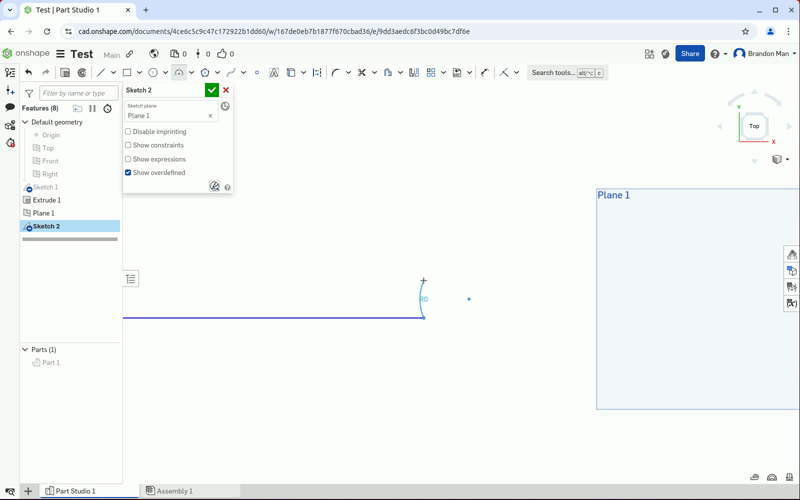
scroll(-6)
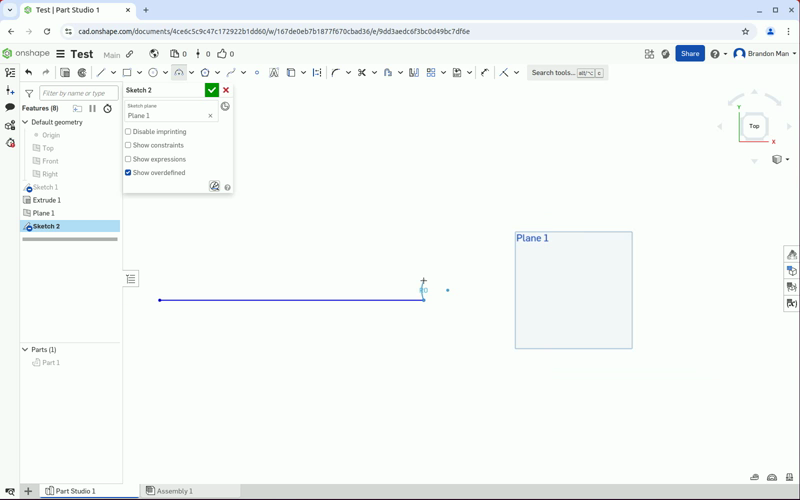
scroll(-6)
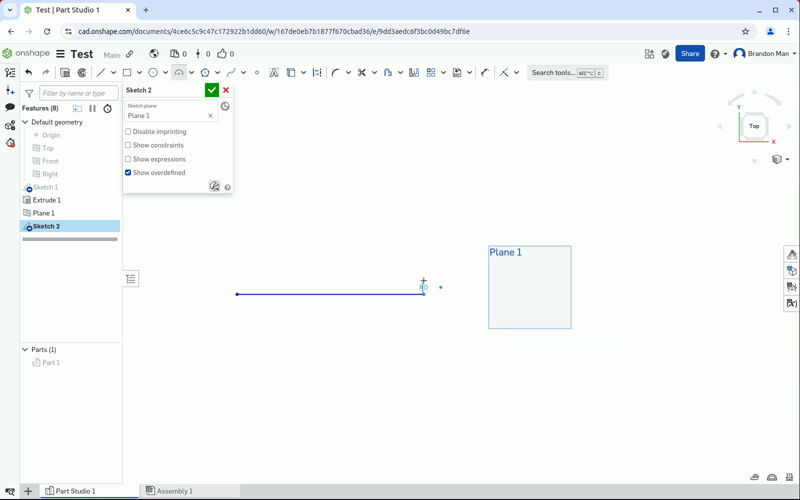
scroll(-6)
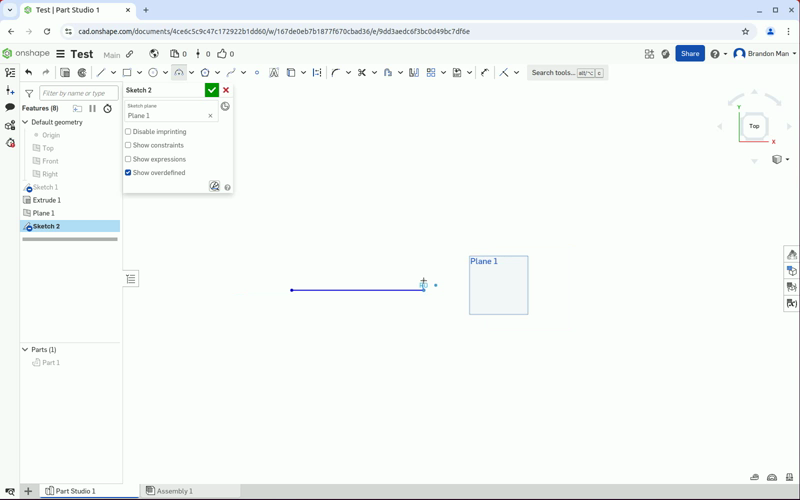
scroll(-6)
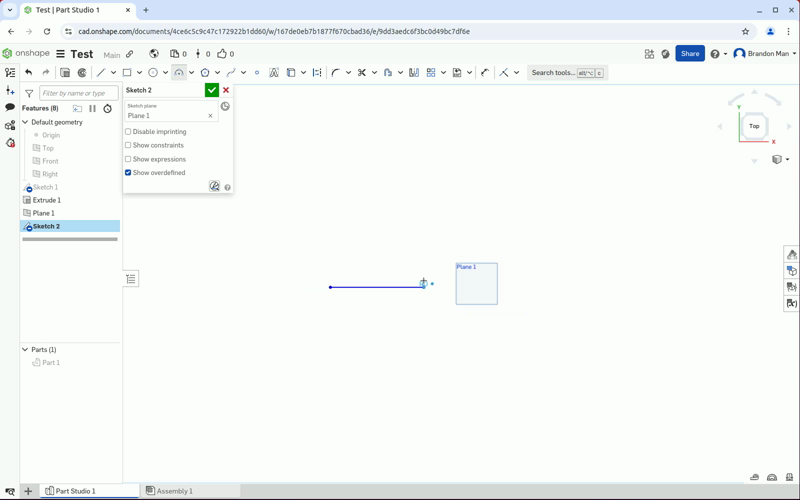
scroll(-6)
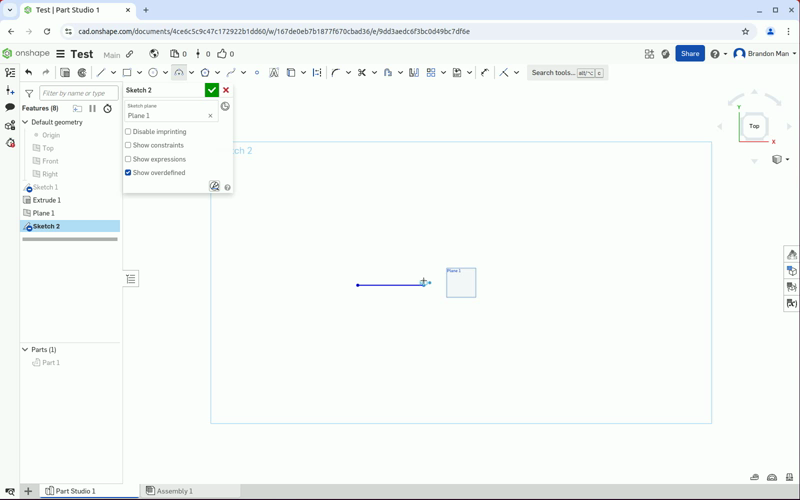
mouse_move(426, 282)
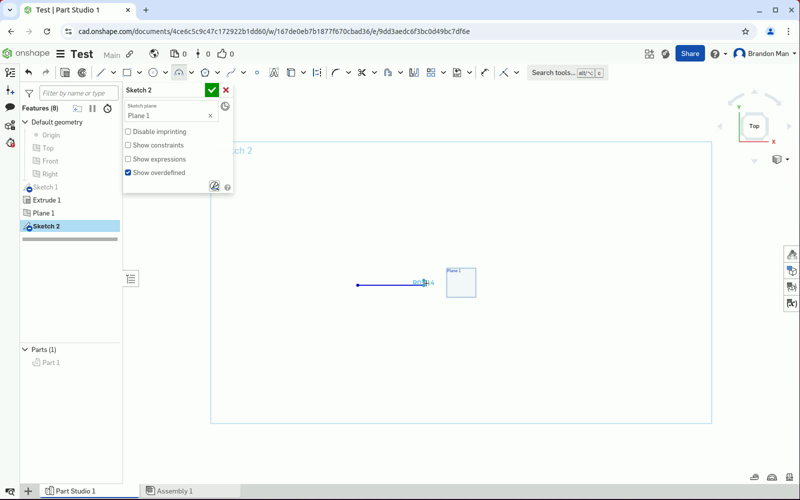
scroll(6)
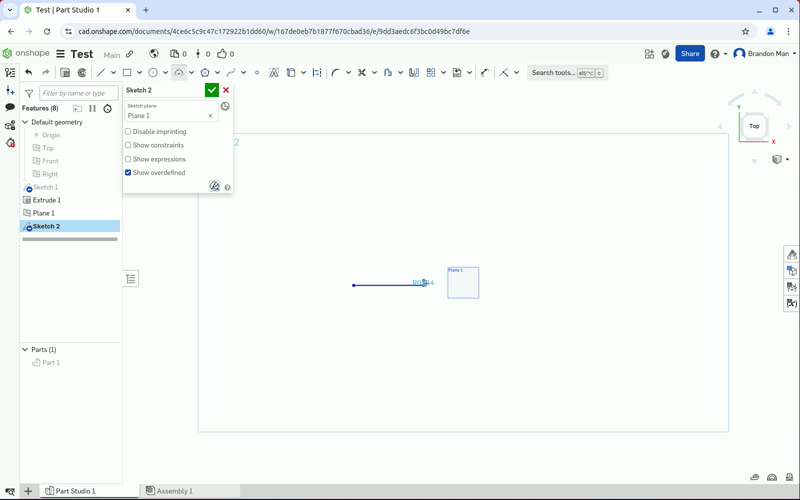
scroll(6)
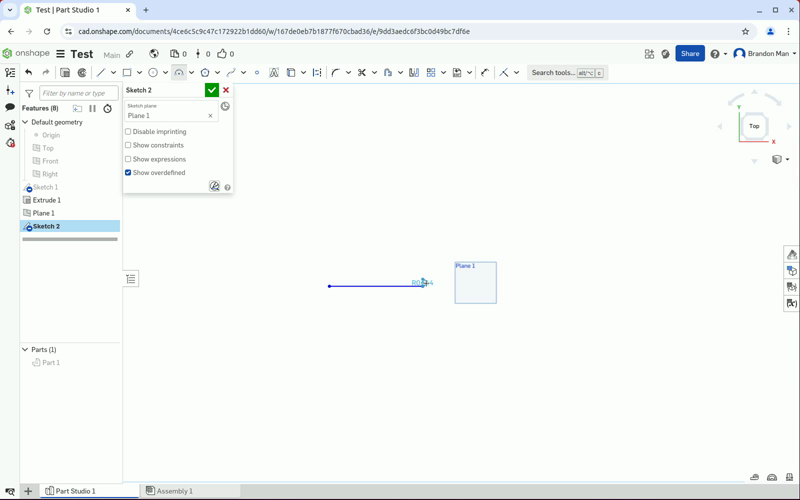
scroll(6)
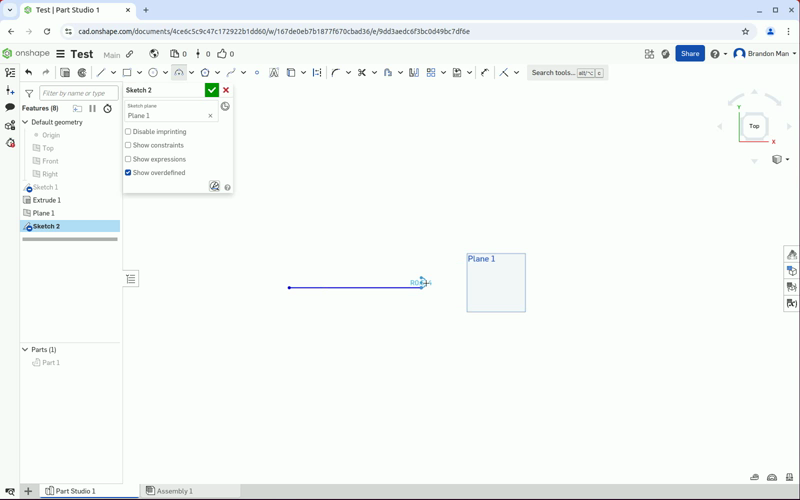
scroll(6)
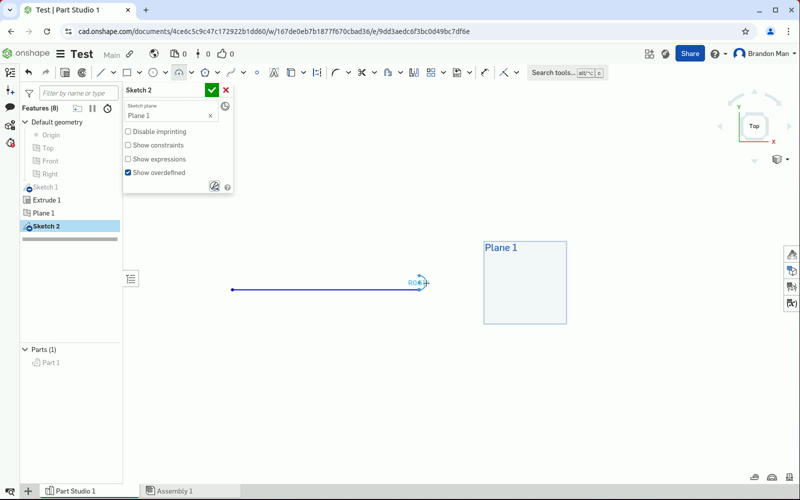
scroll(6)
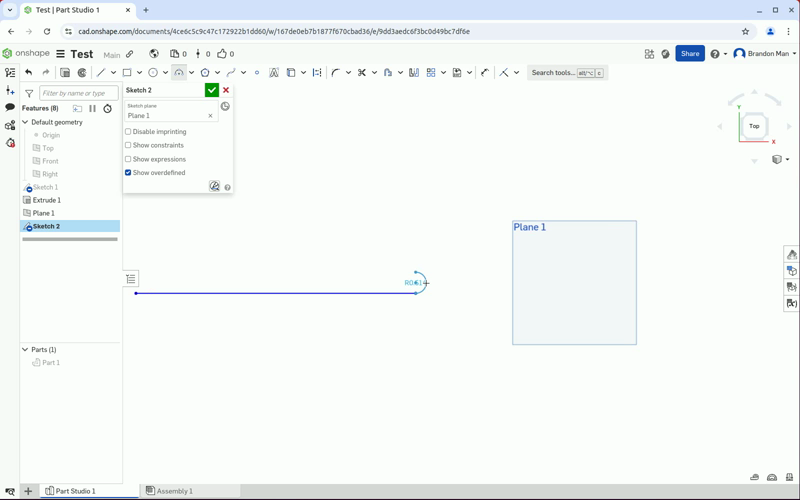
scroll(6)
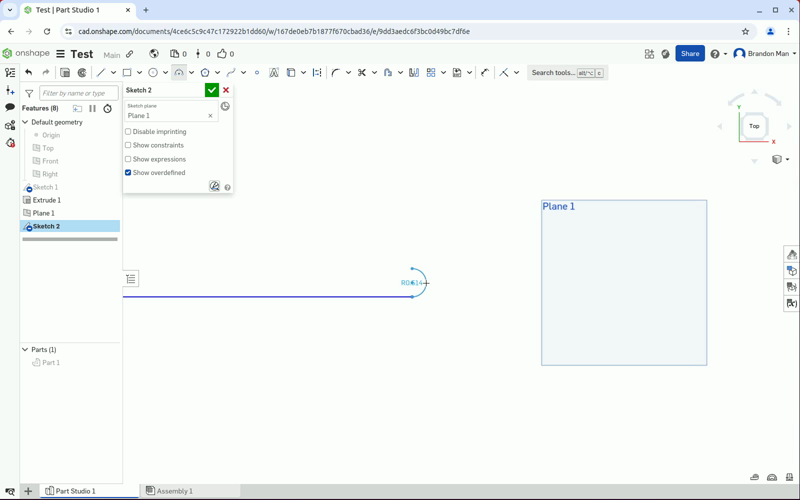
scroll(6)
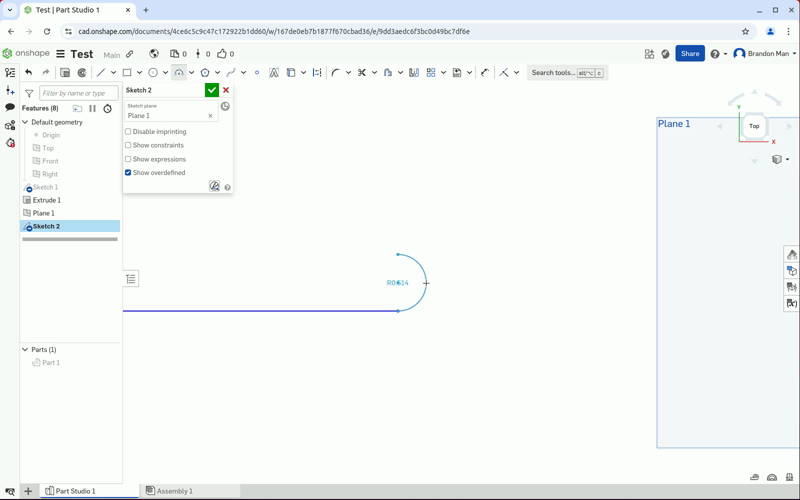
click(426, 282)
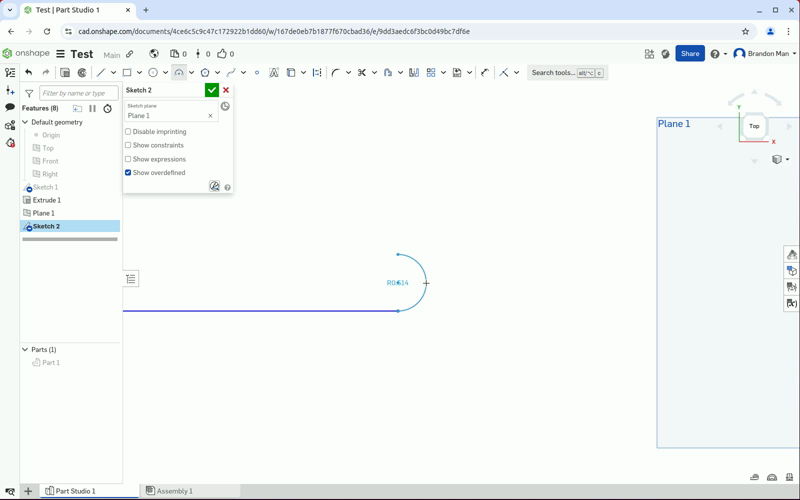
scroll(-6)
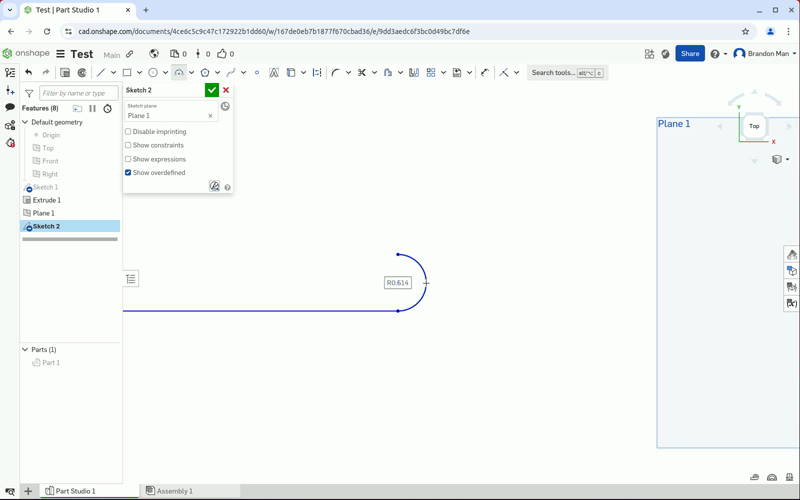
scroll(-6)
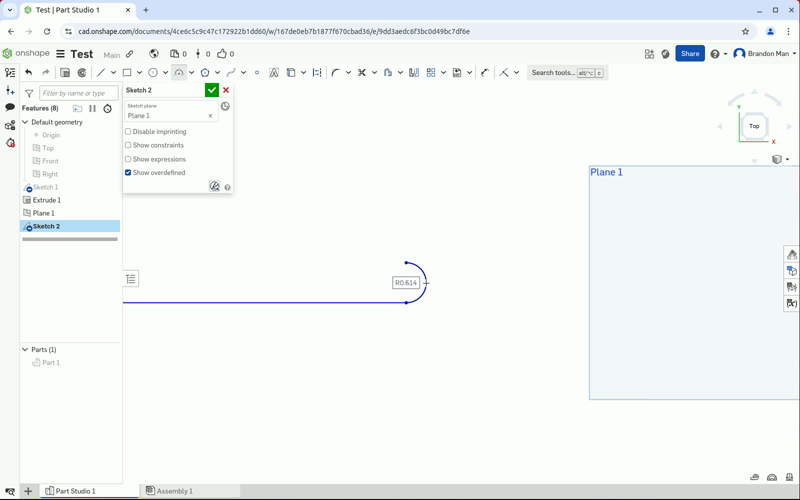
scroll(-6)
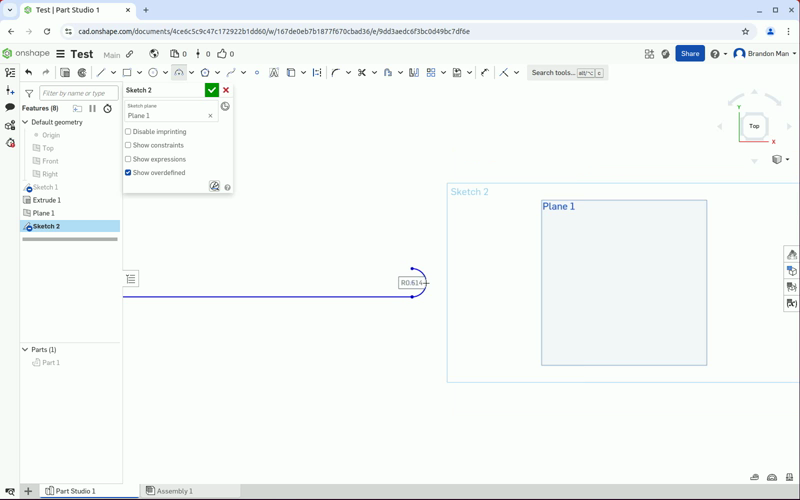
scroll(-6)
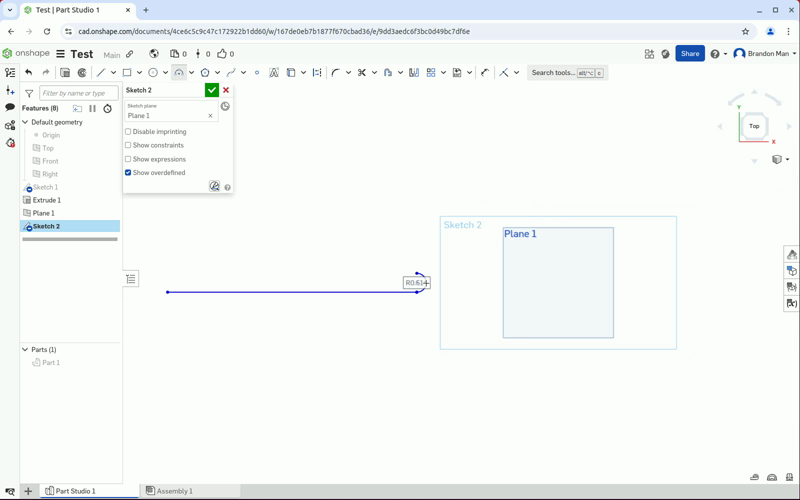
scroll(-6)
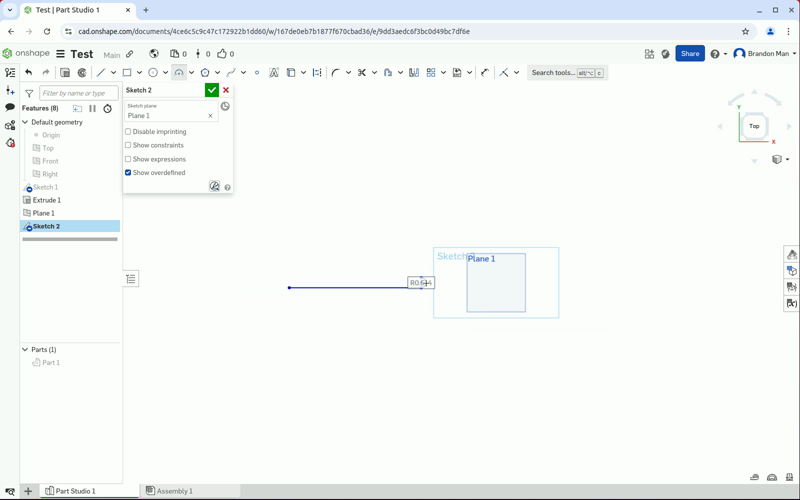
scroll(-6)
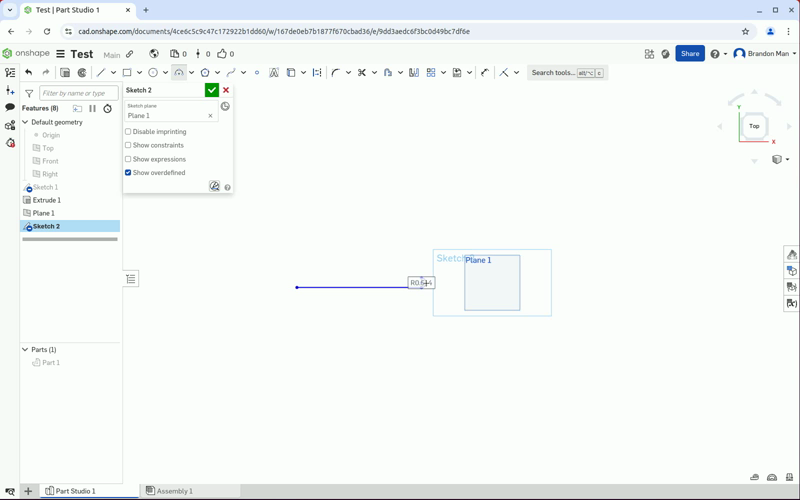
scroll(-6)
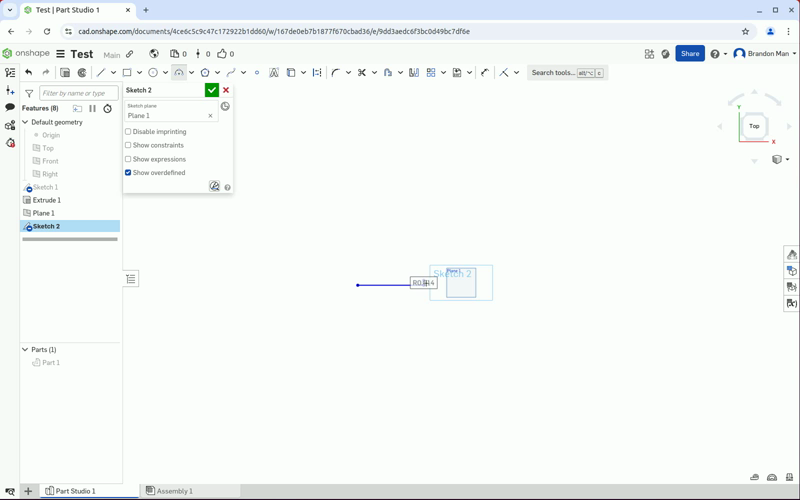
key_up(shift)
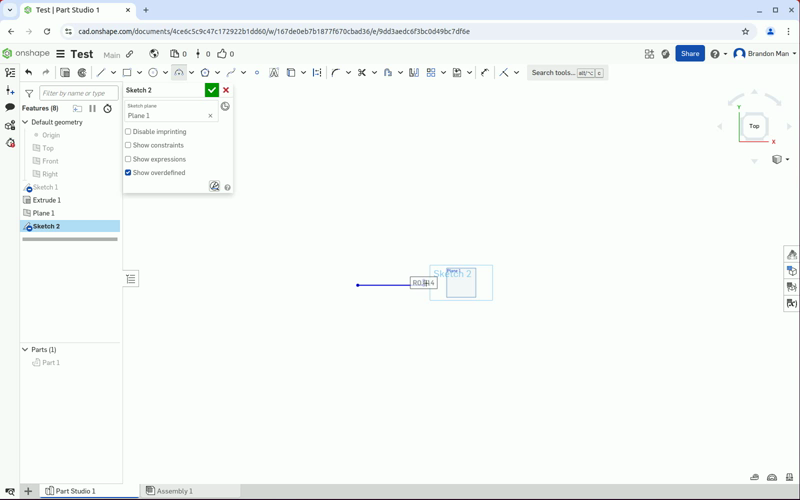
key(esc)
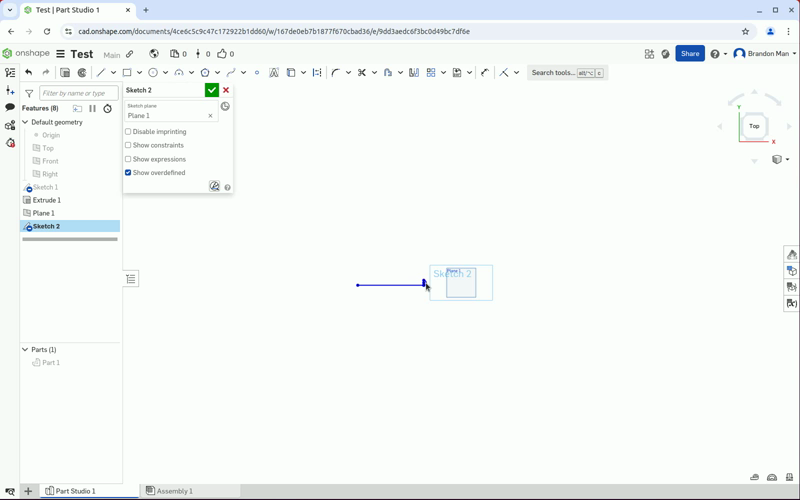
key(l)
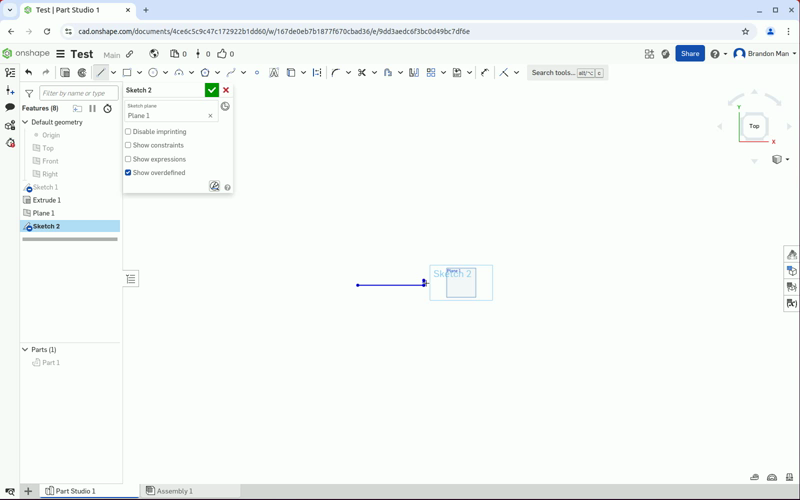
mouse_move(423, 280)
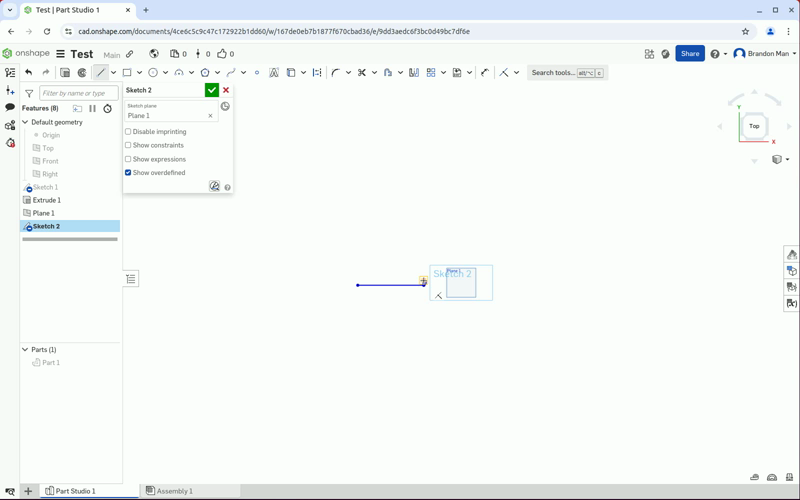
scroll(6)
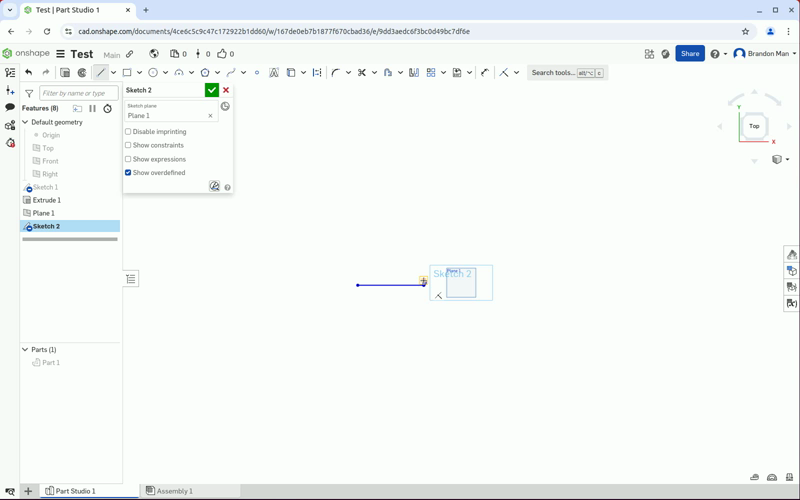
scroll(6)
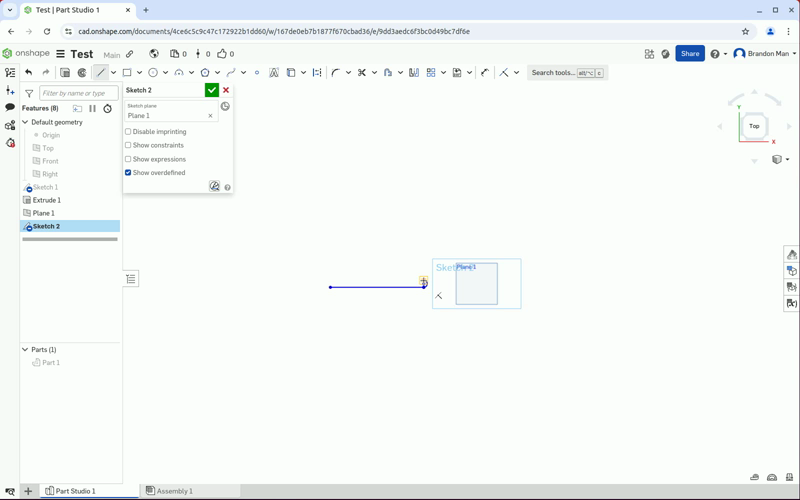
scroll(6)
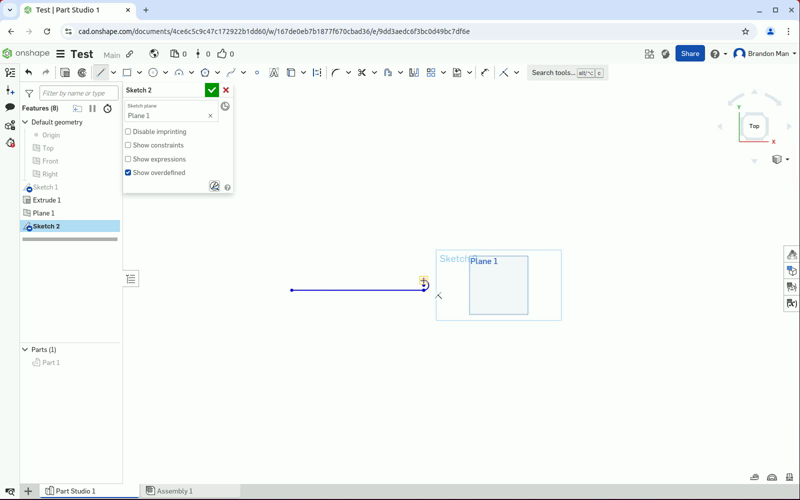
scroll(6)
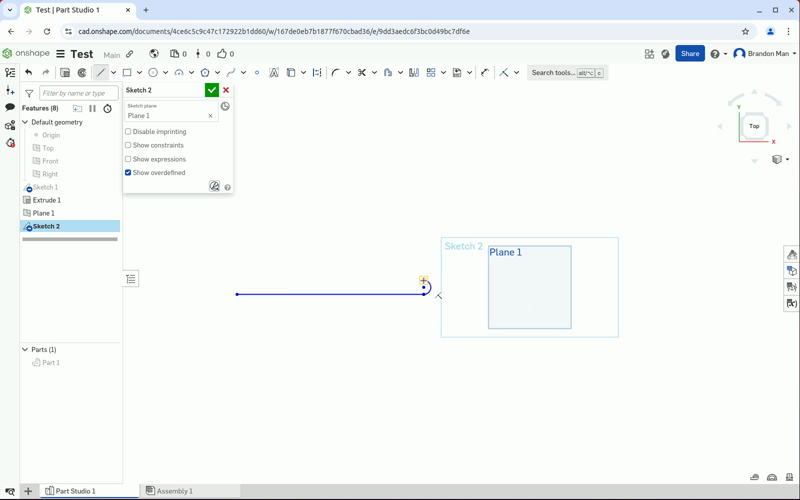
scroll(6)
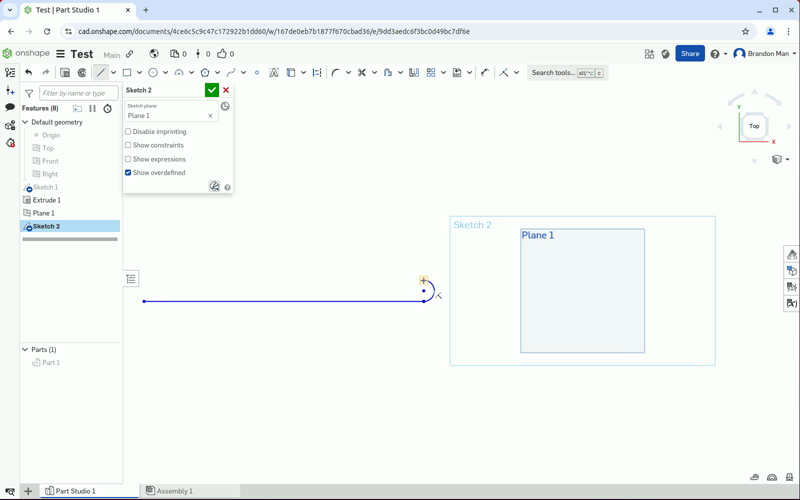
scroll(6)
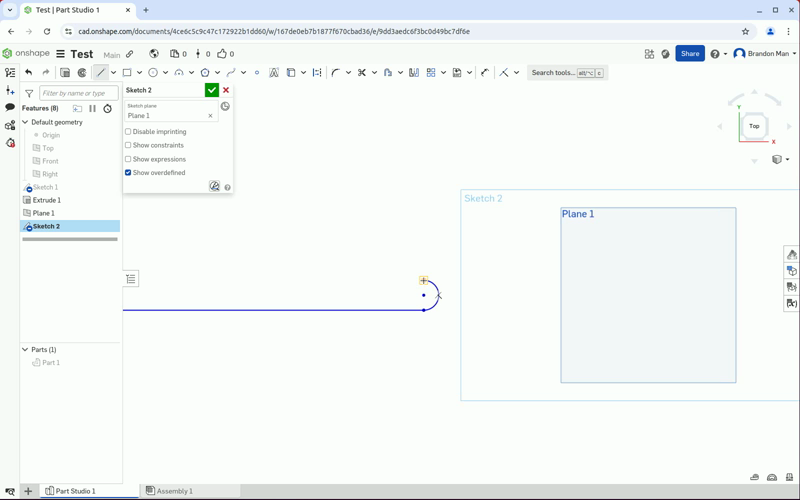
scroll(6)
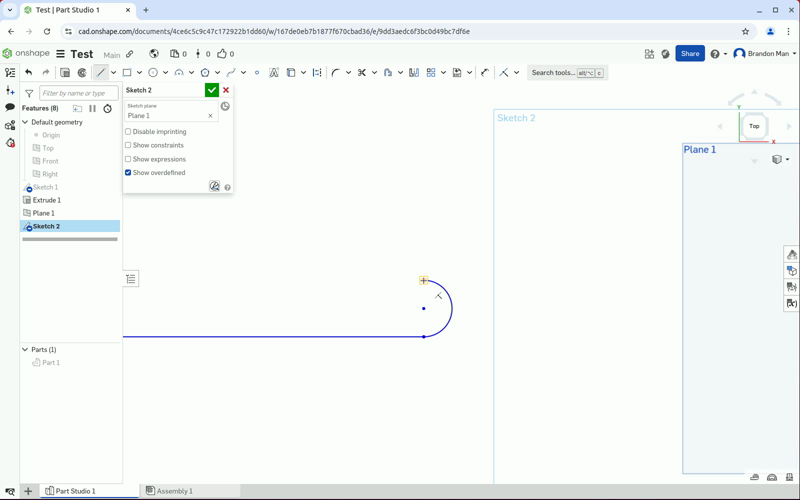
click(423, 280)
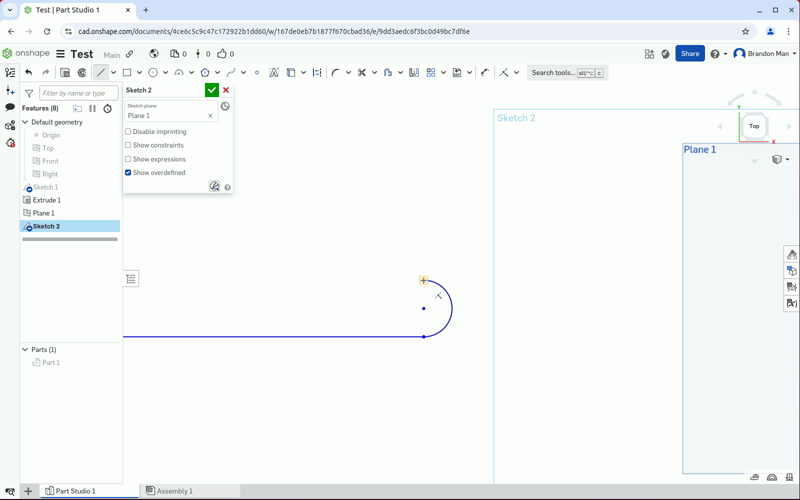
scroll(-6)
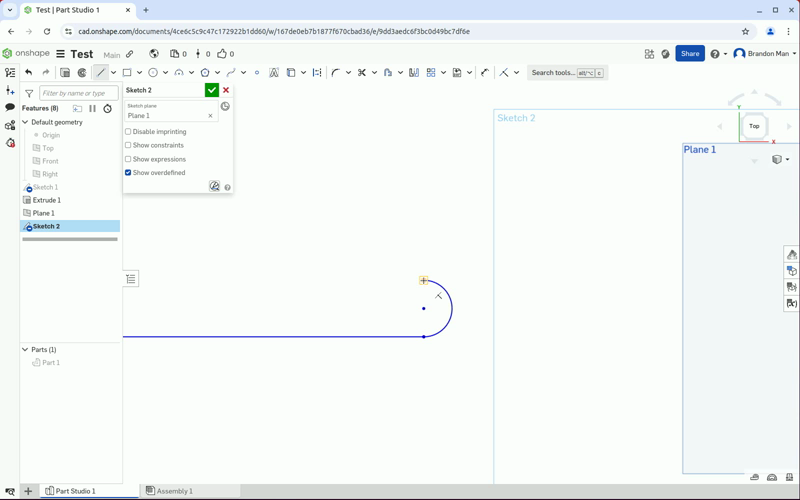
scroll(-6)
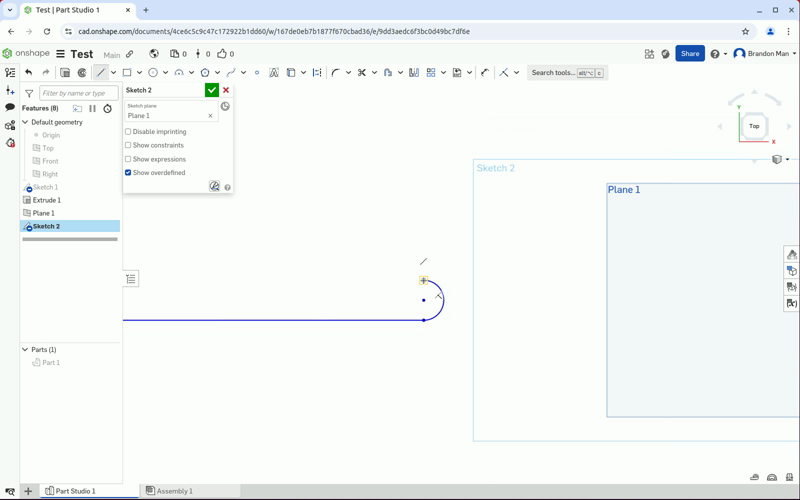
scroll(-6)
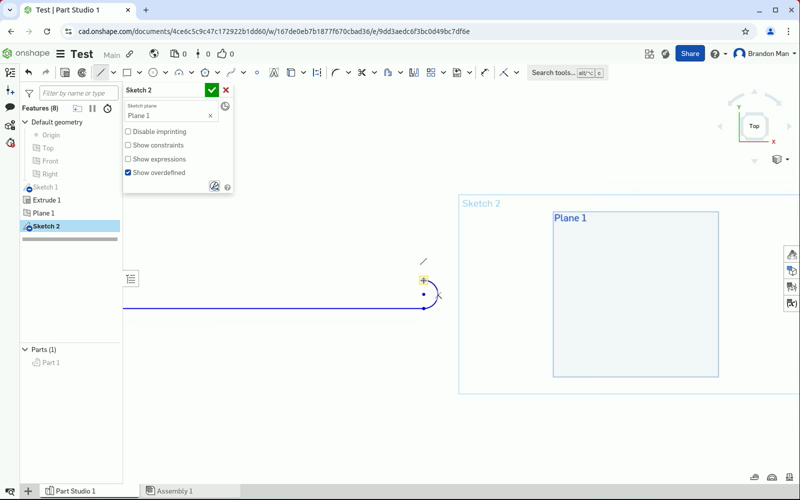
scroll(-6)
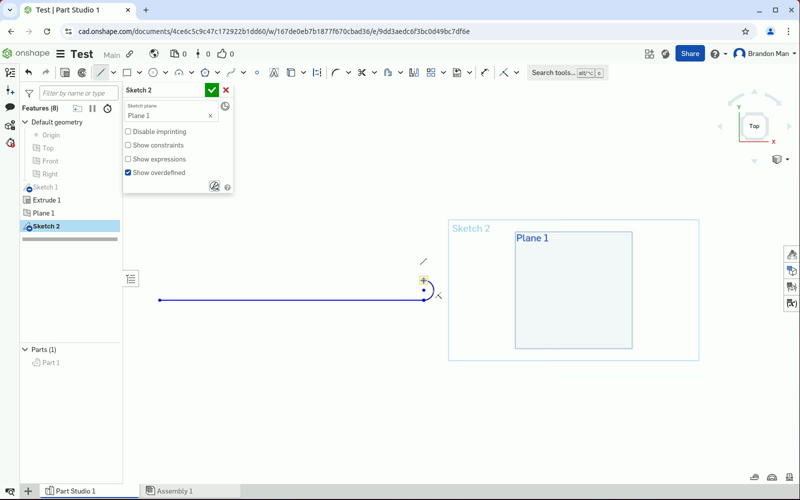
scroll(-6)
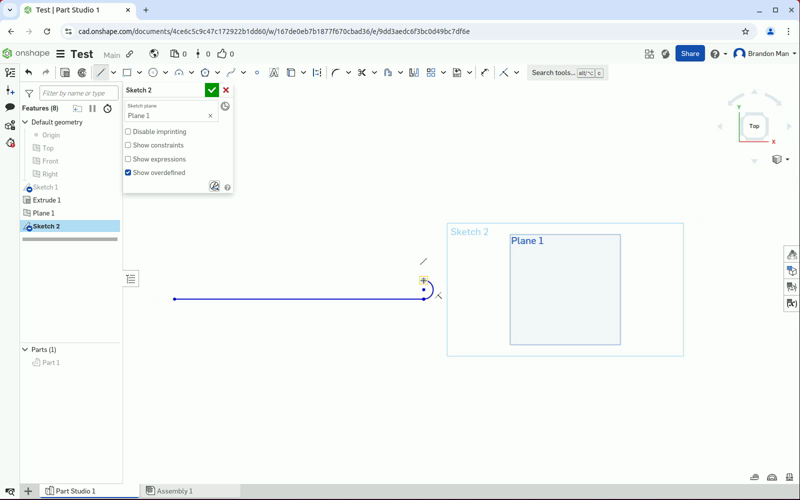
scroll(-6)
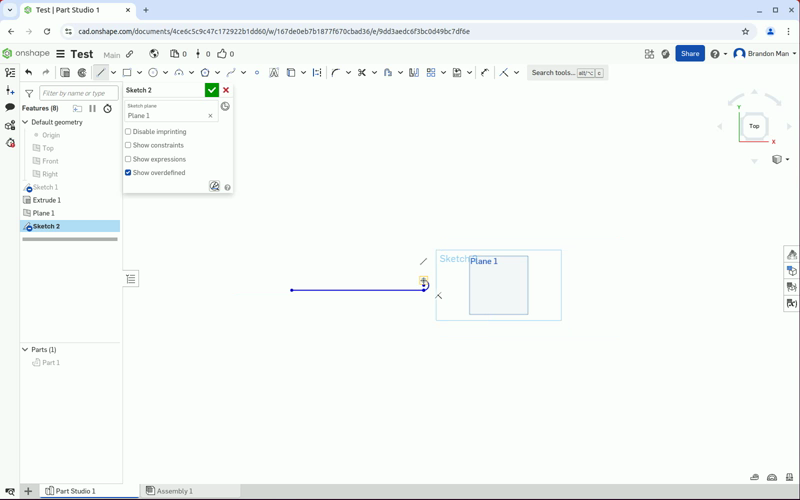
scroll(-6)
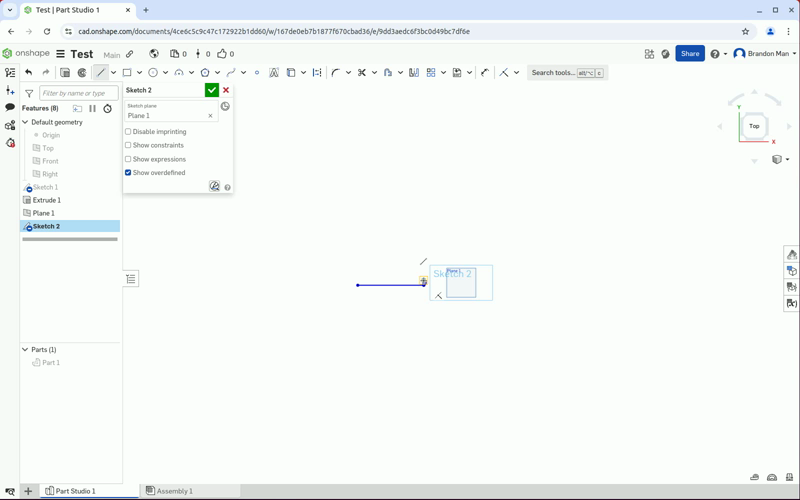
key_down(shift)
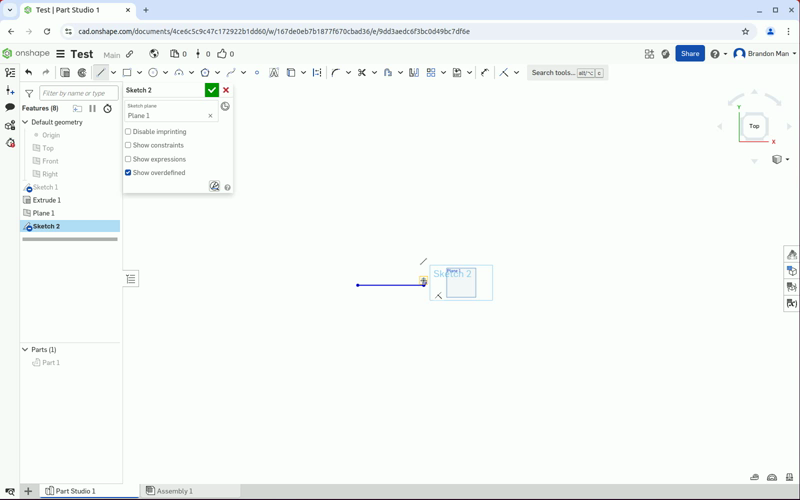
mouse_move(357, 280)
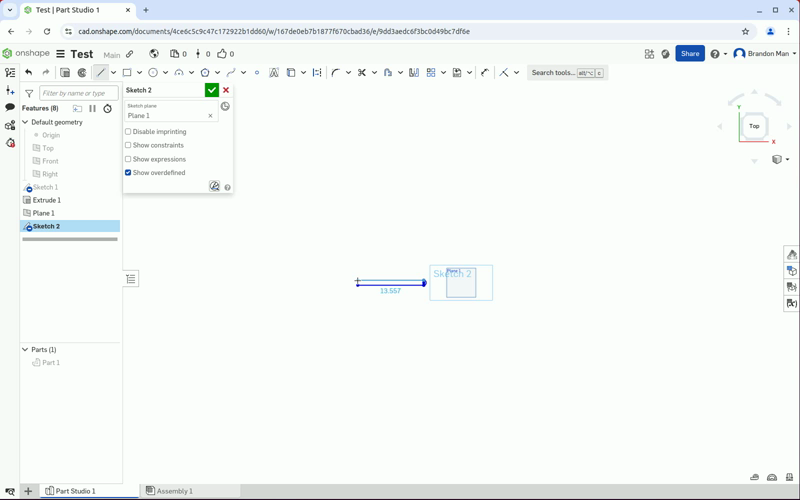
click(357, 280)
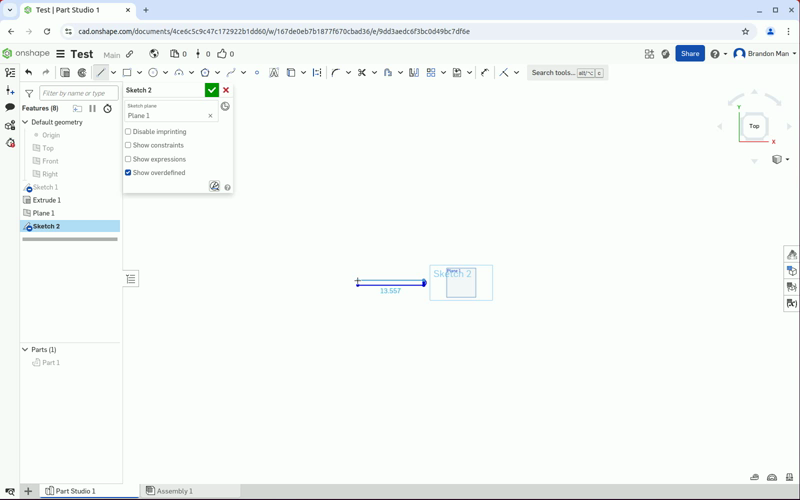
key_up(shift)
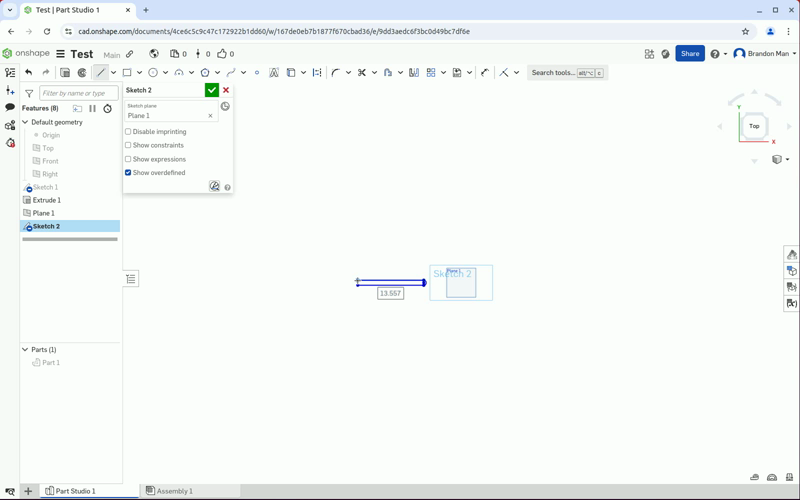
key(esc)
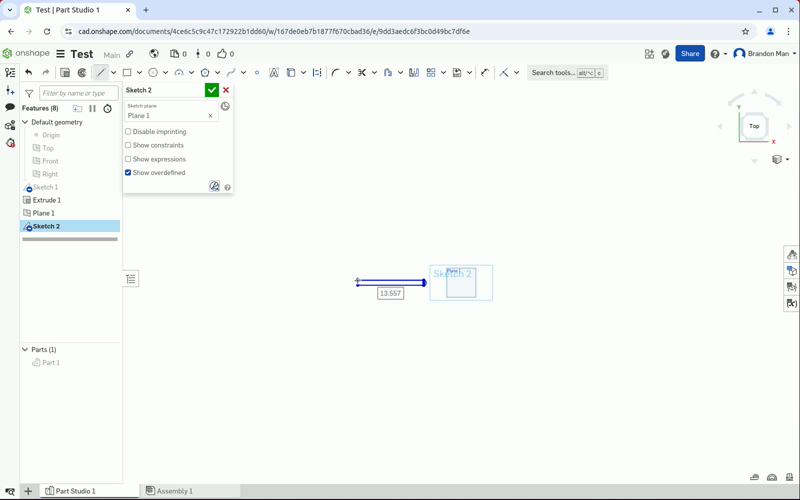
key(a)
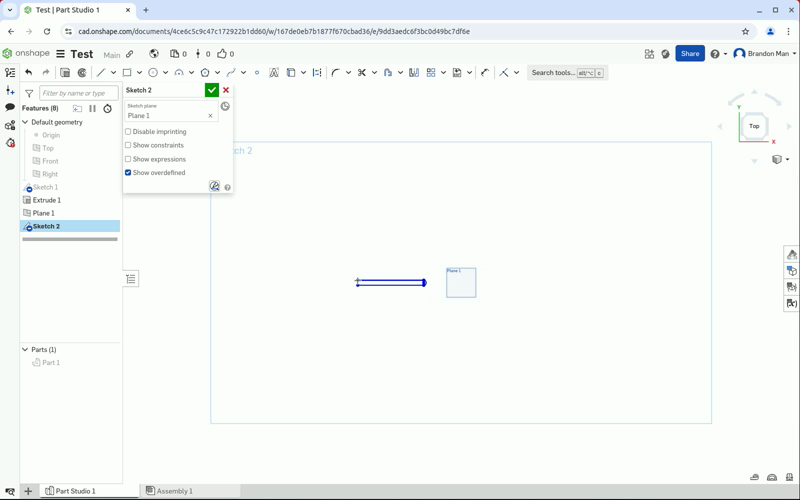
mouse_move(357, 280)
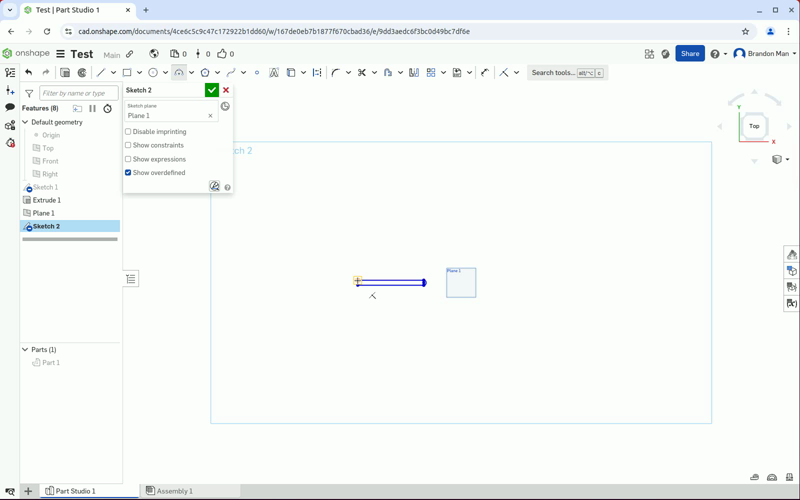
click(357, 280)
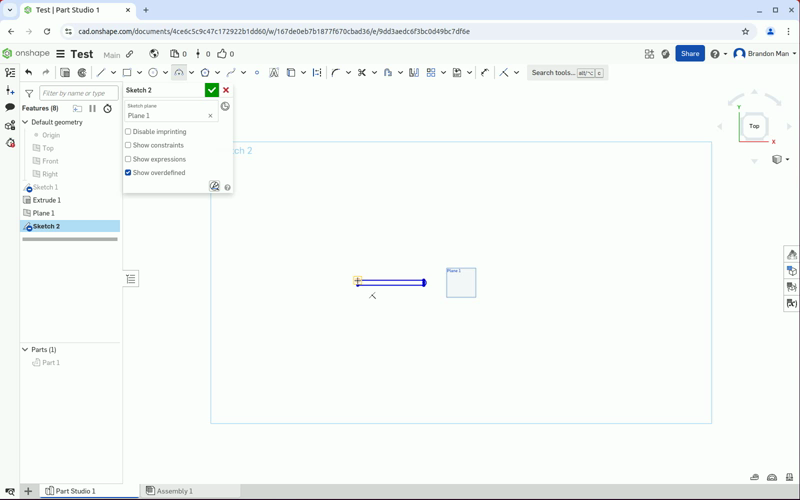
mouse_move(357, 285)
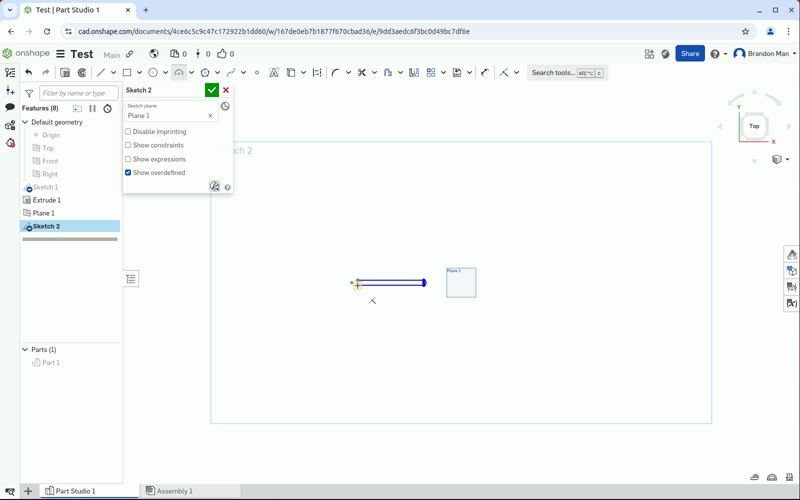
scroll(6)
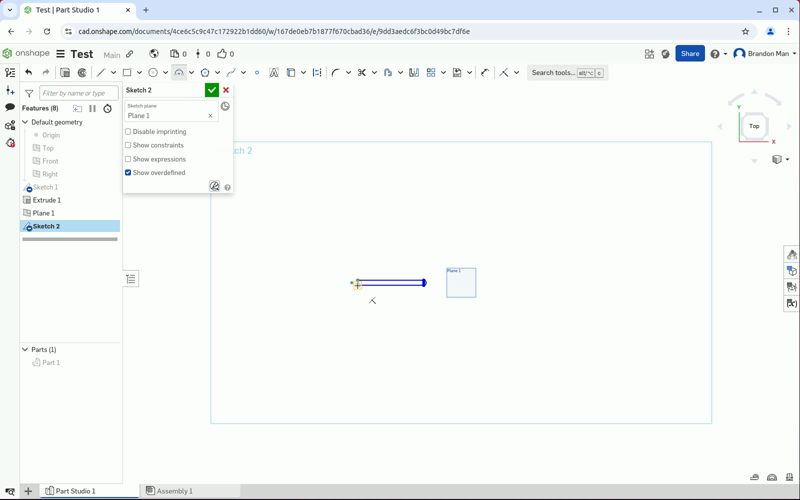
scroll(6)
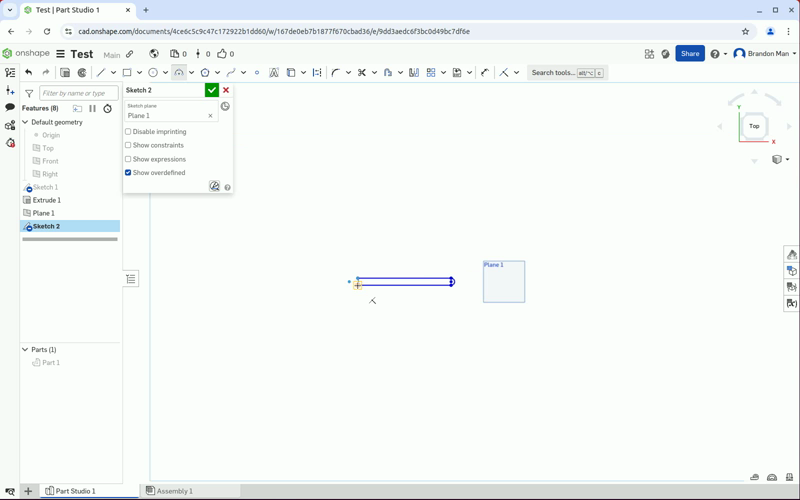
scroll(6)
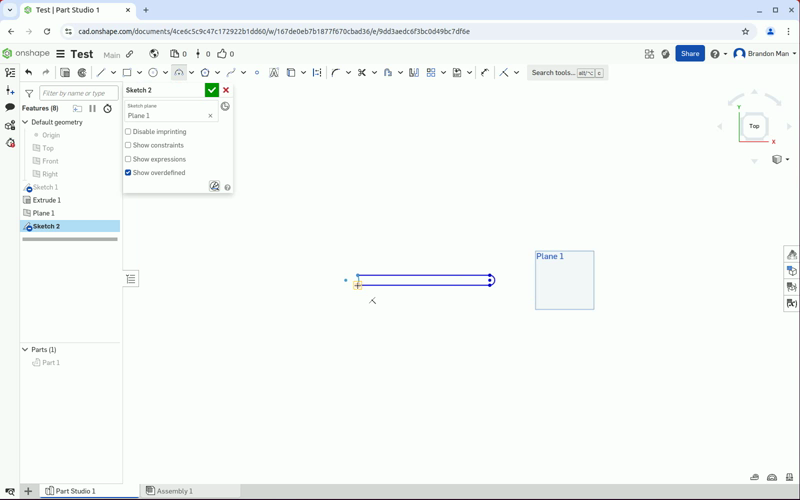
scroll(6)
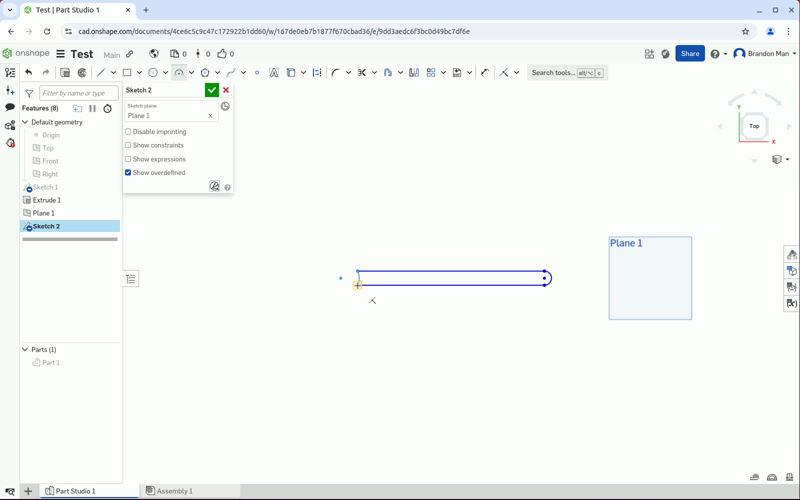
scroll(6)
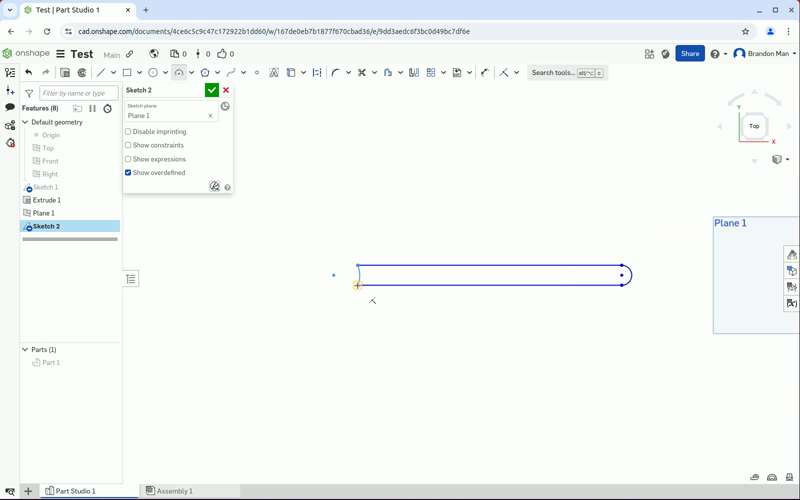
scroll(6)
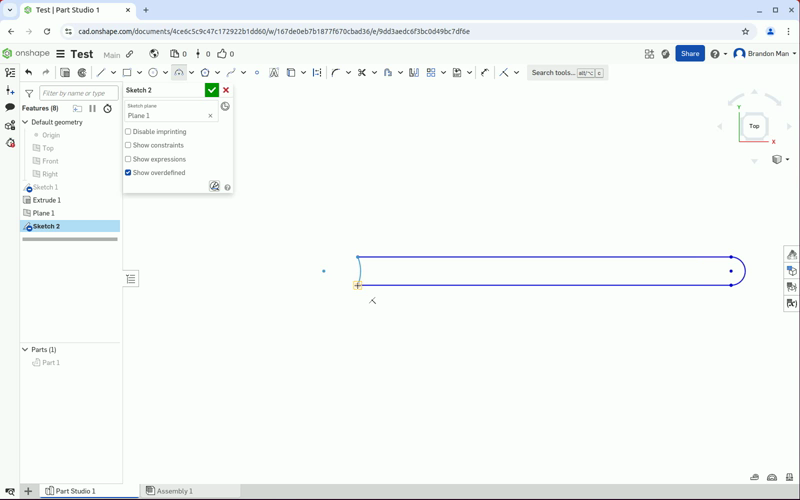
scroll(6)
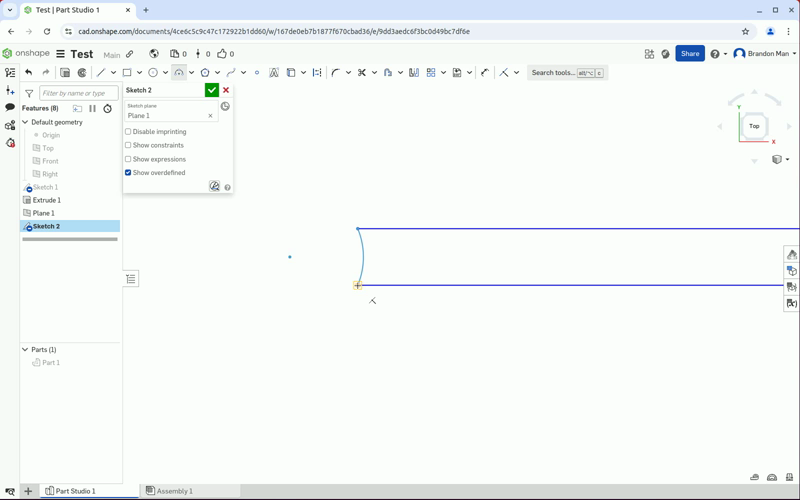
click(357, 285)
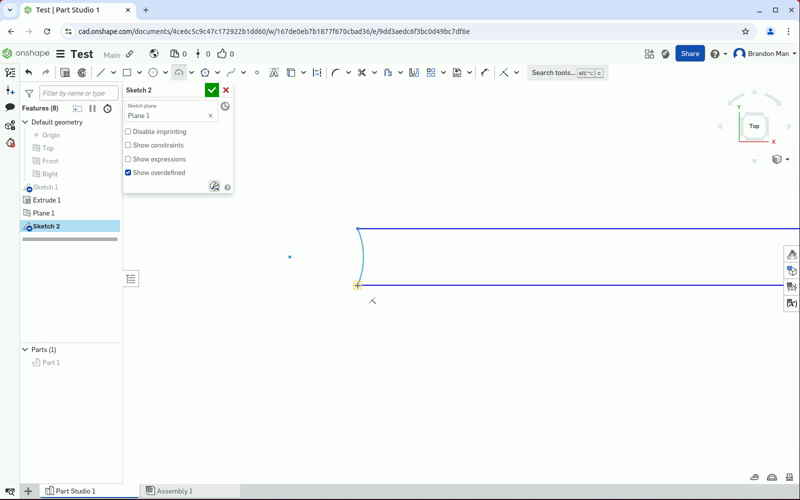
scroll(-6)
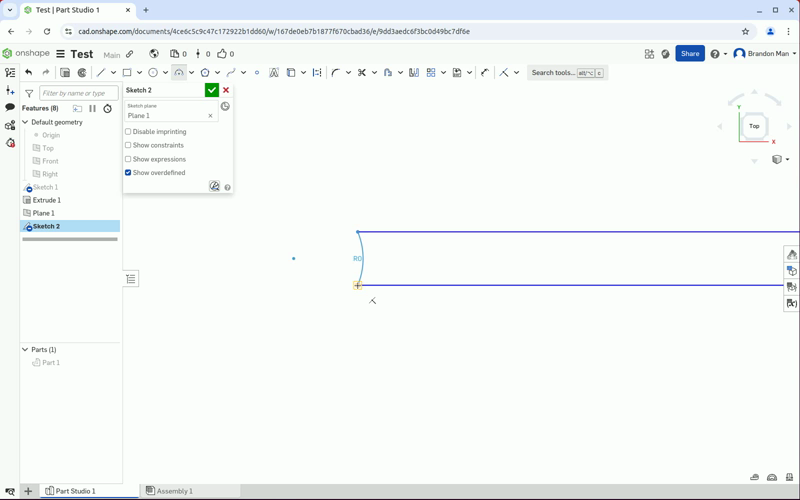
scroll(-6)
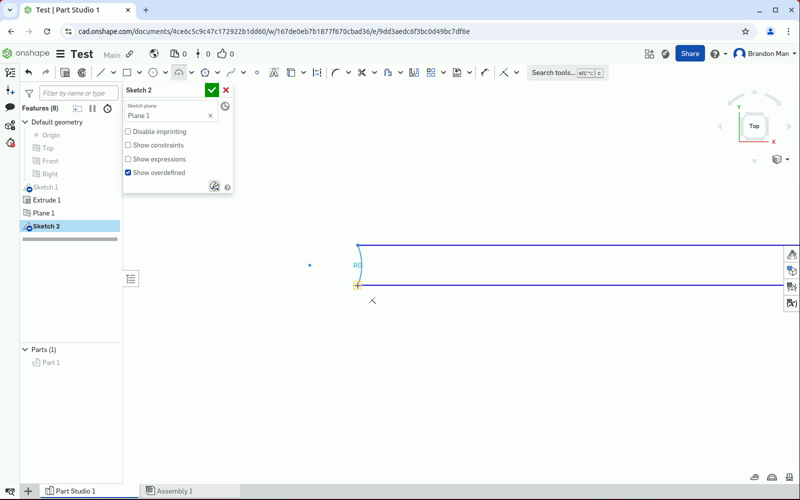
scroll(-6)
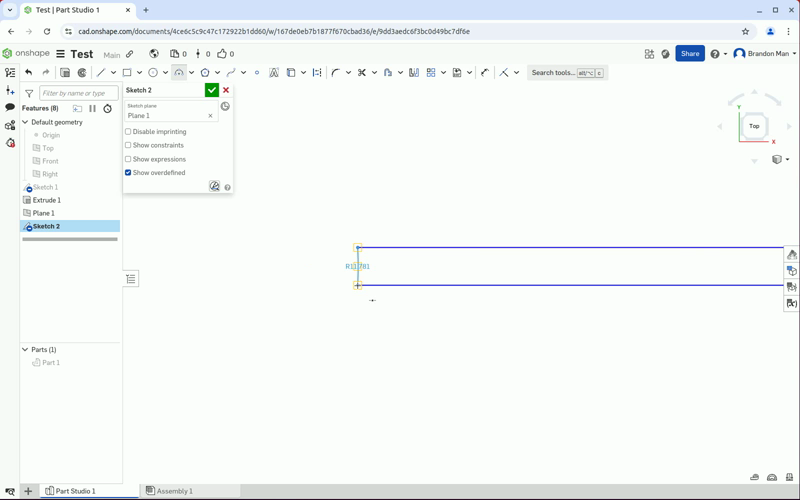
scroll(-6)
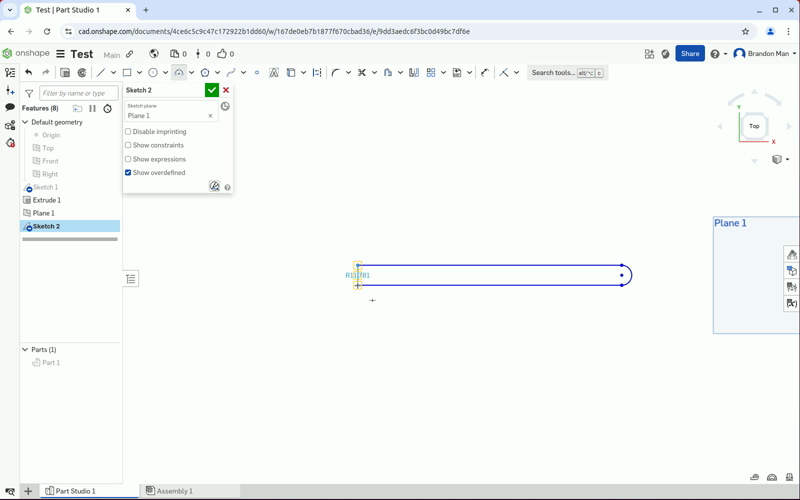
scroll(-6)
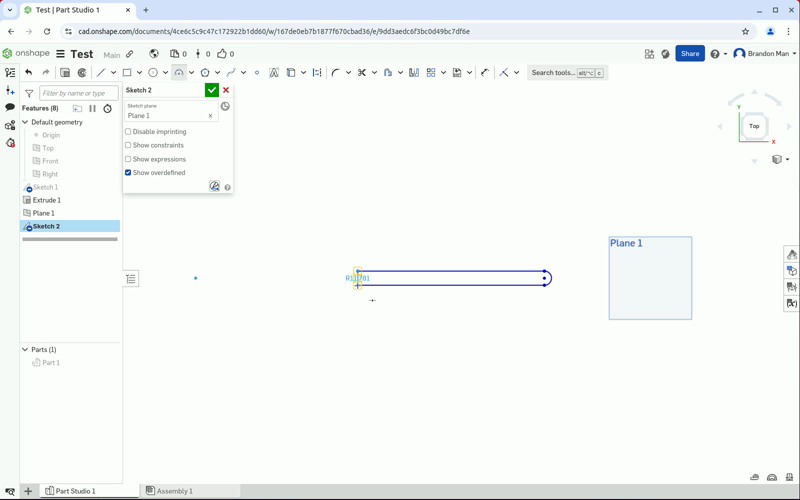
scroll(-6)
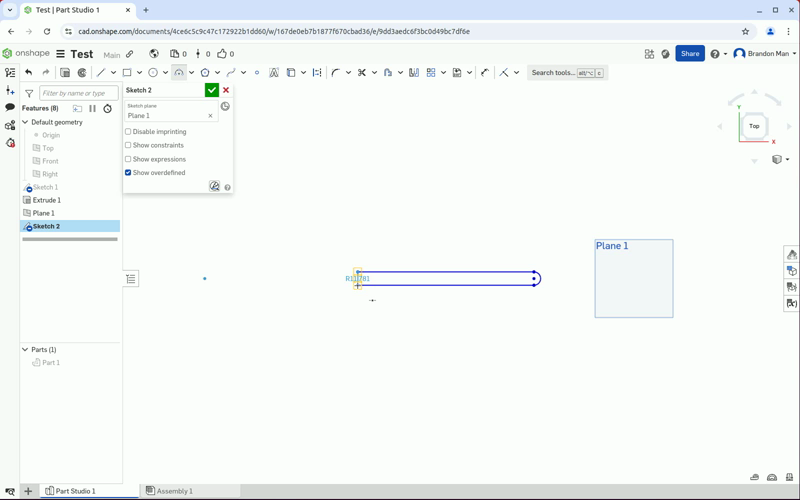
scroll(-6)
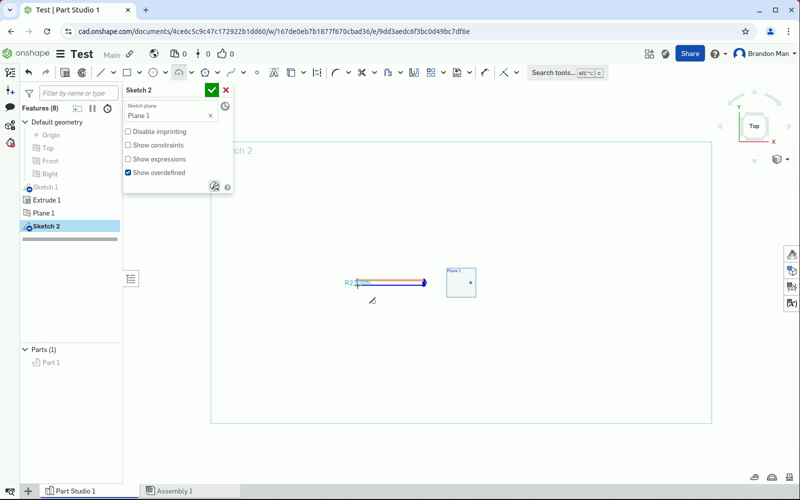
key_down(shift)
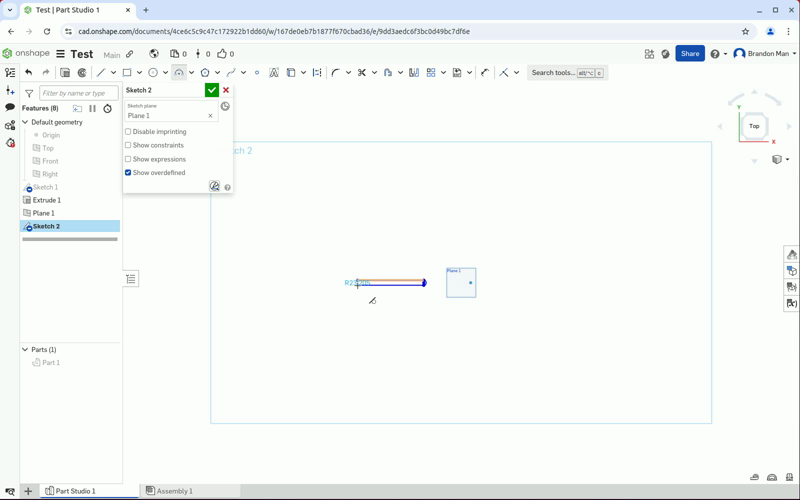
mouse_move(355, 282)
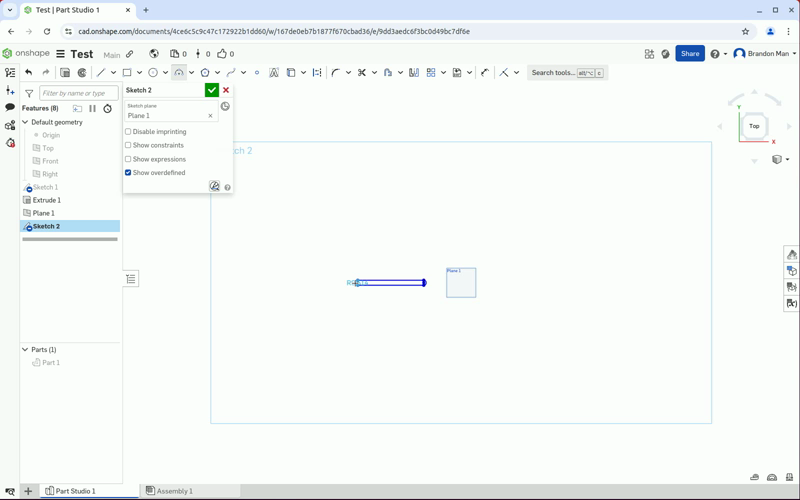
scroll(6)
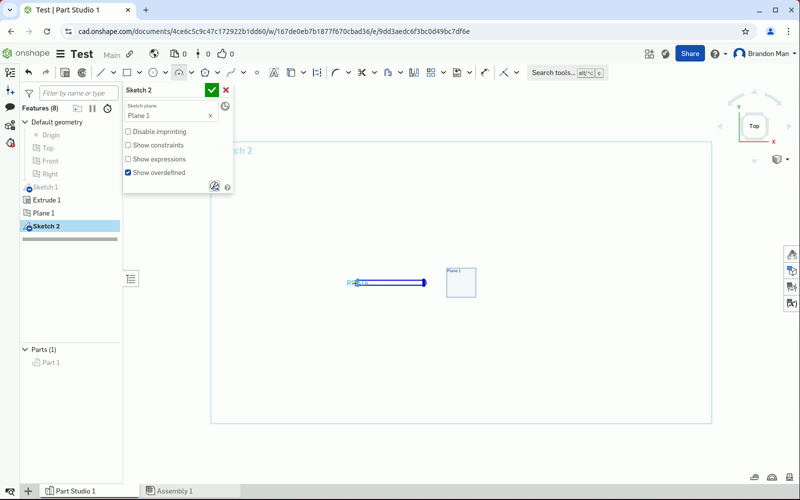
scroll(6)
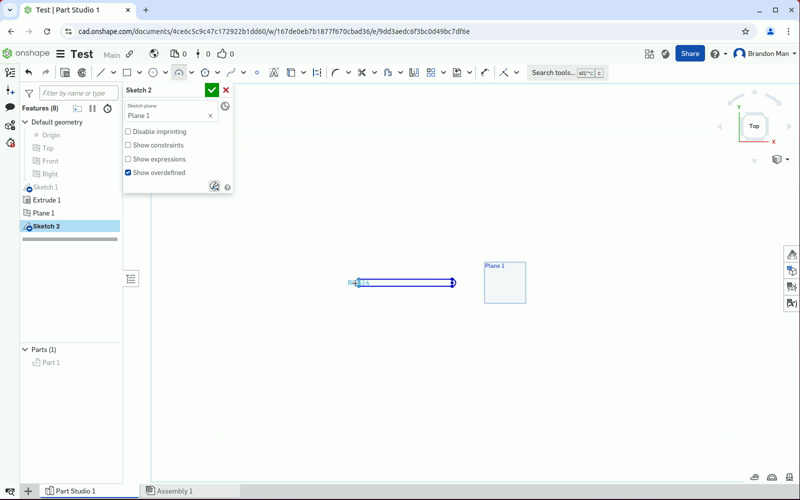
scroll(6)
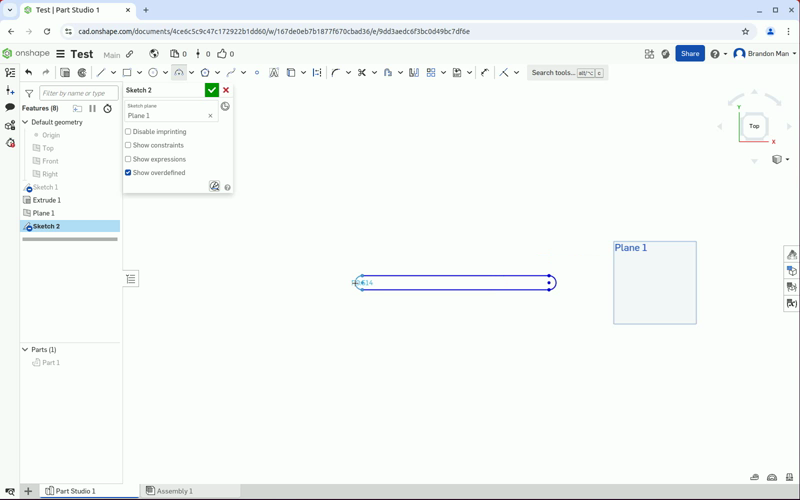
scroll(6)
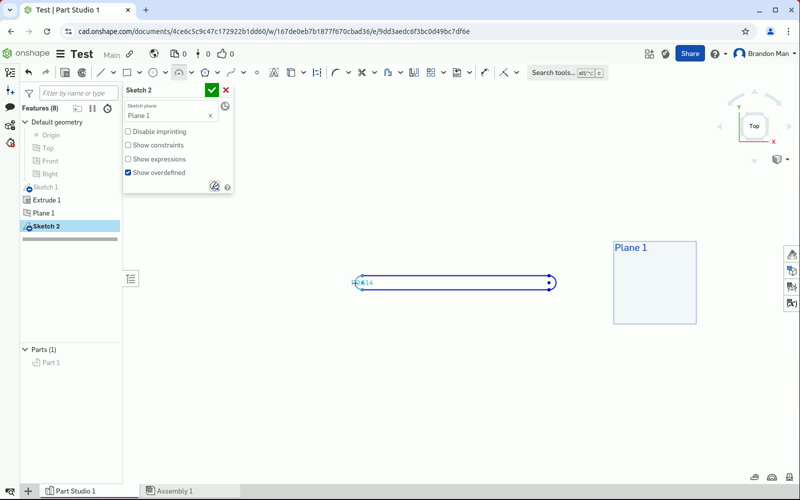
scroll(6)
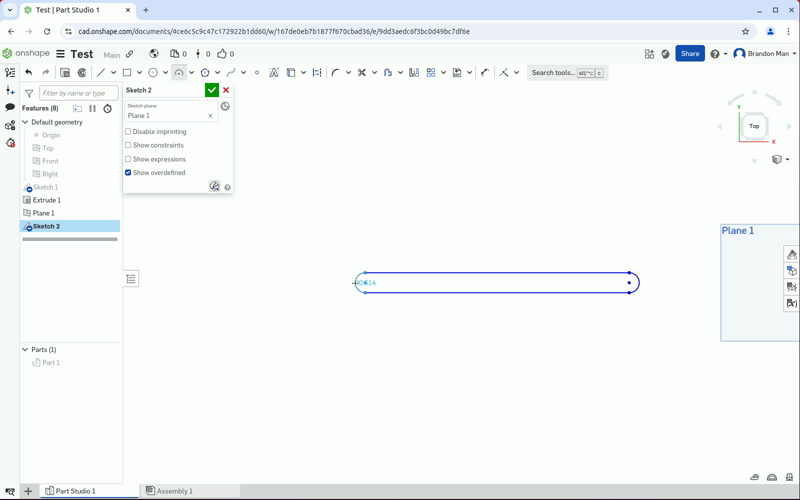
scroll(6)
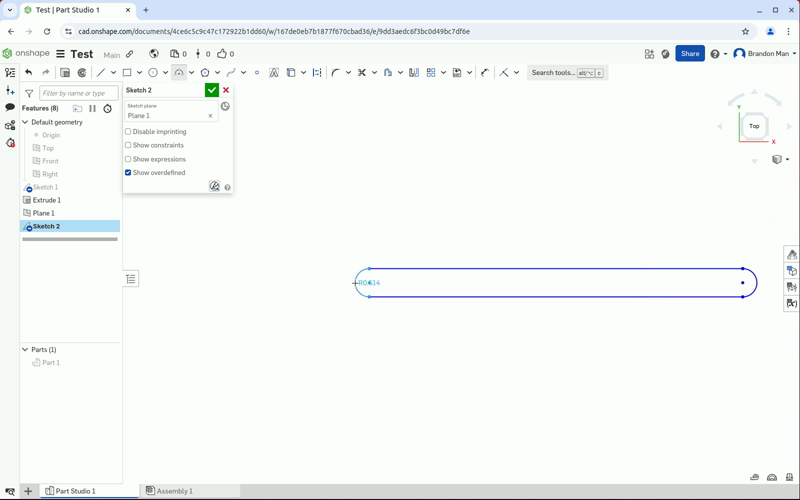
scroll(6)
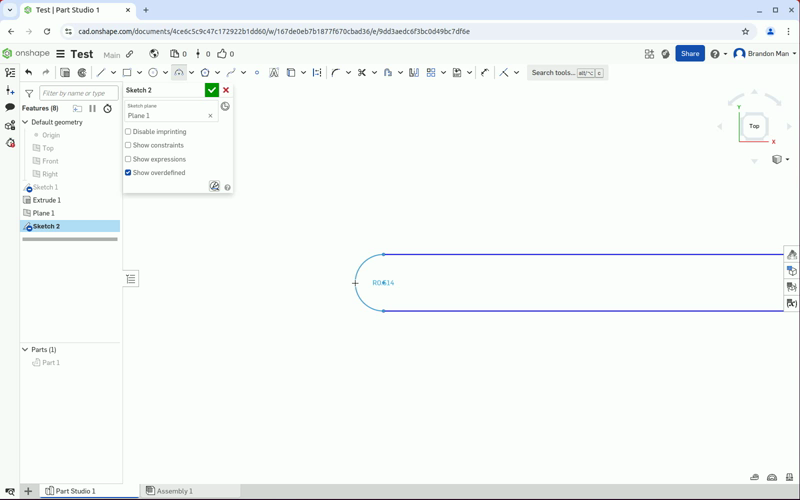
click(355, 282)
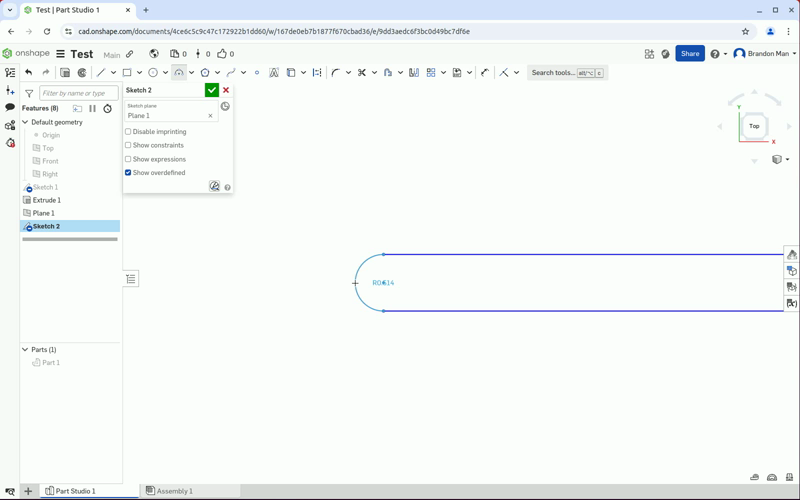
scroll(-6)
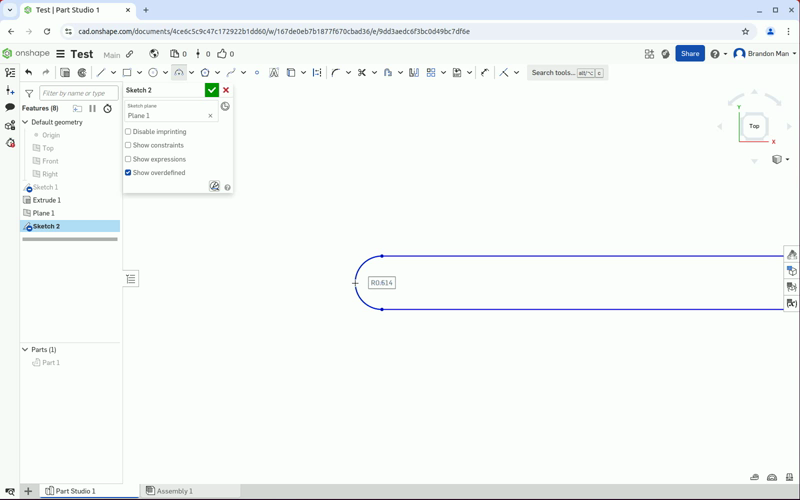
scroll(-6)
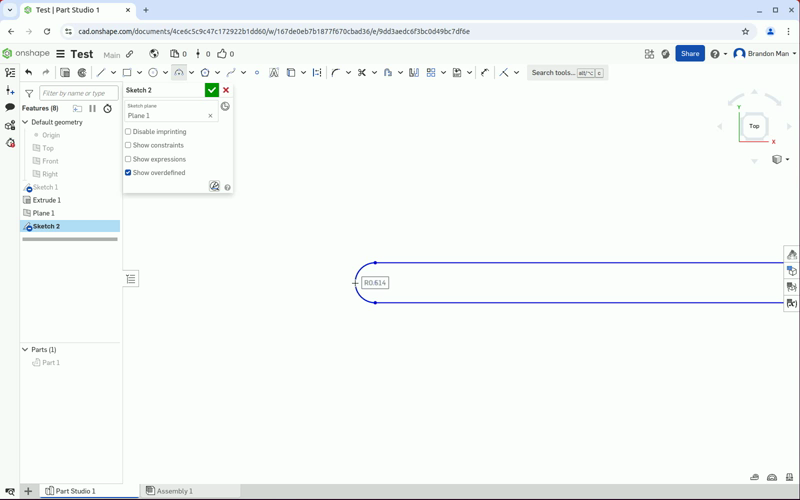
scroll(-6)
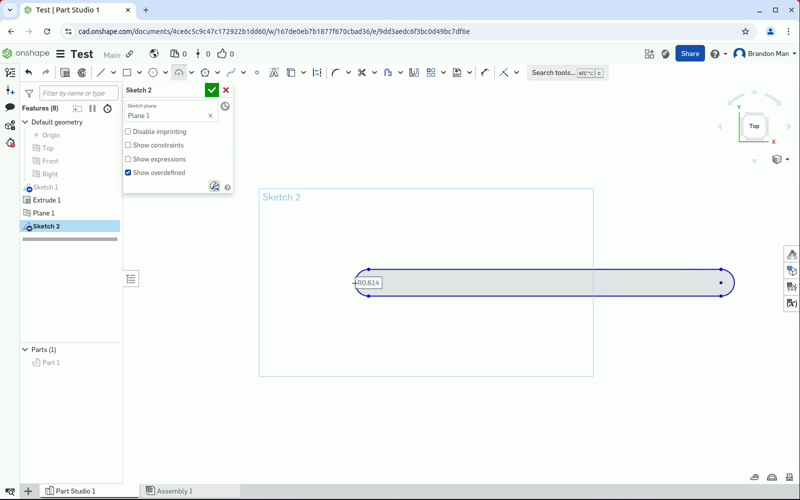
scroll(-6)
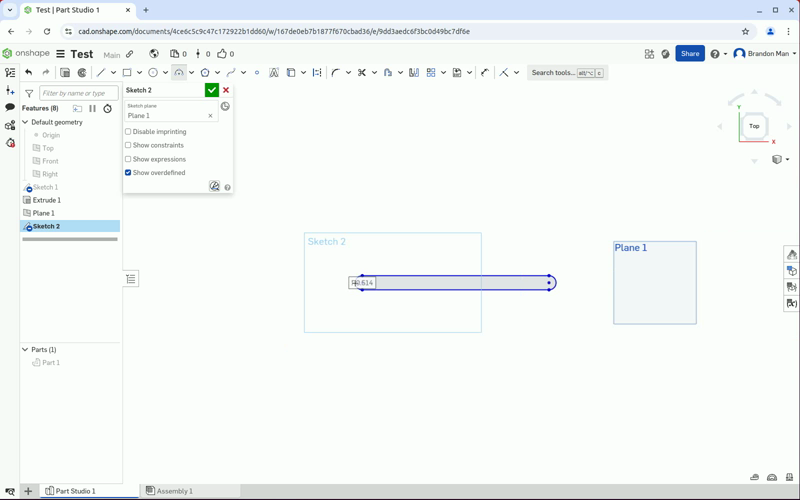
scroll(-6)
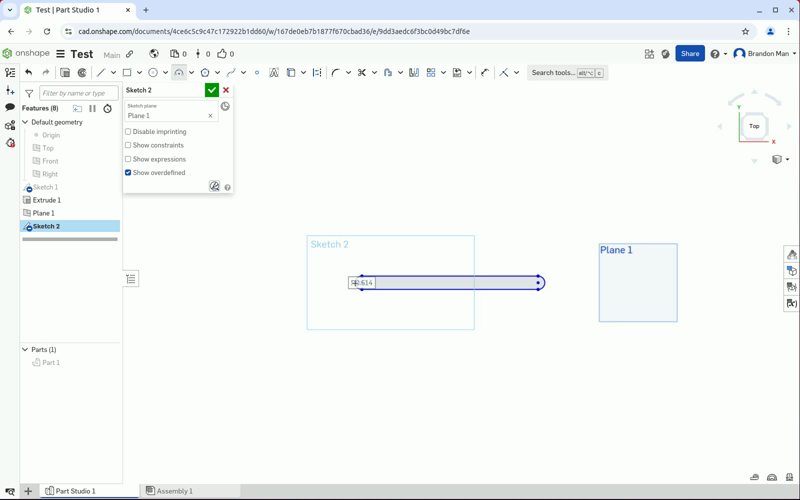
scroll(-6)
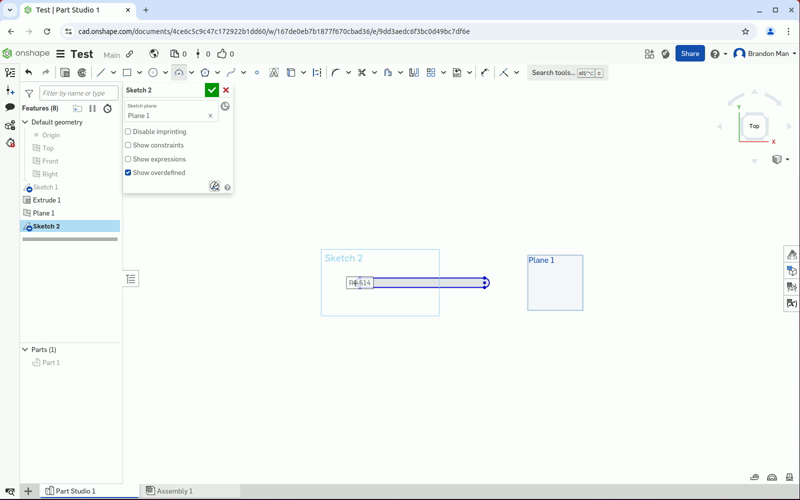
scroll(-6)
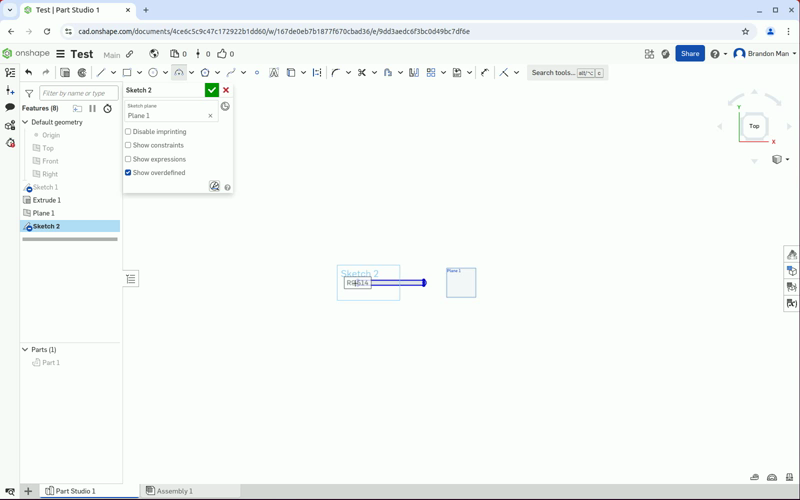
key_up(shift)
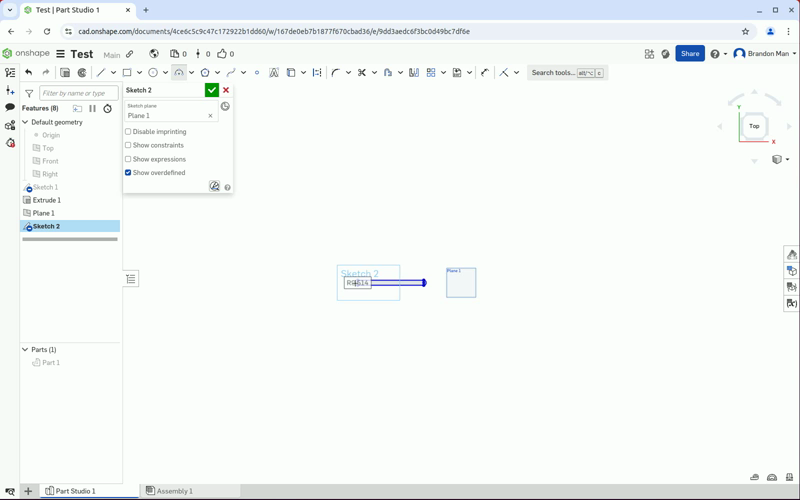
key(esc)
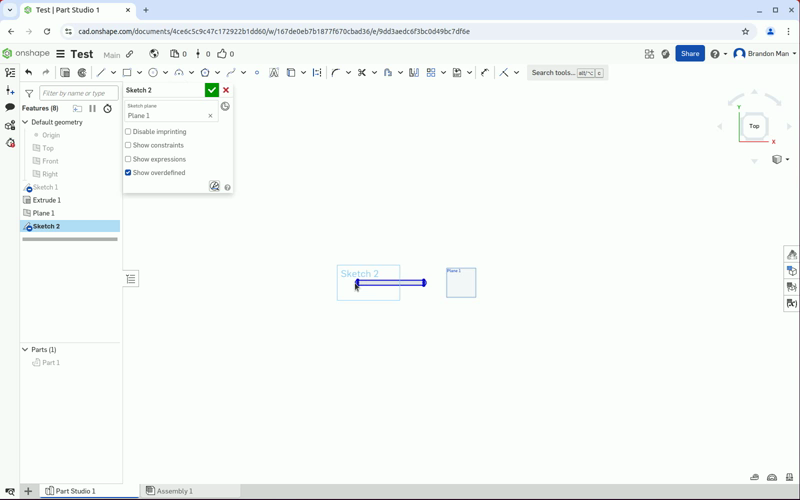
mouse_move(395, 282)
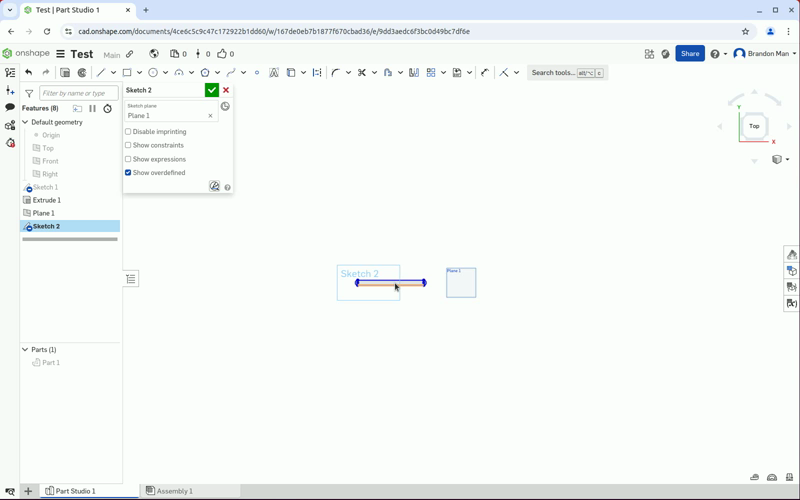
scroll(6)
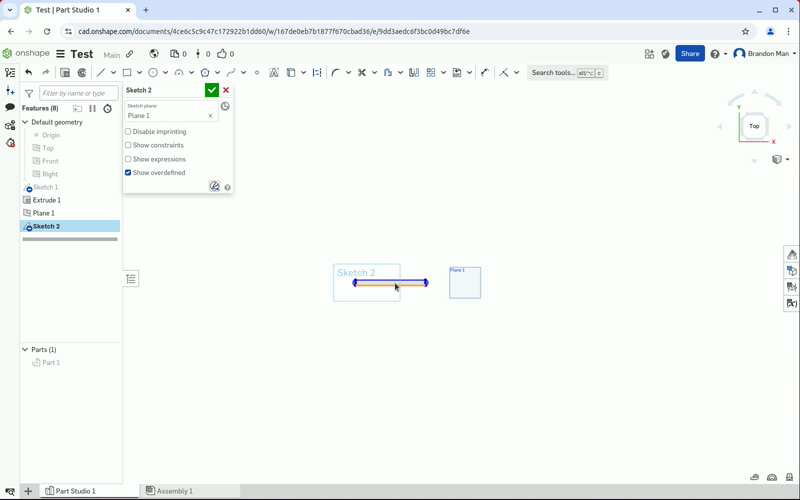
scroll(6)
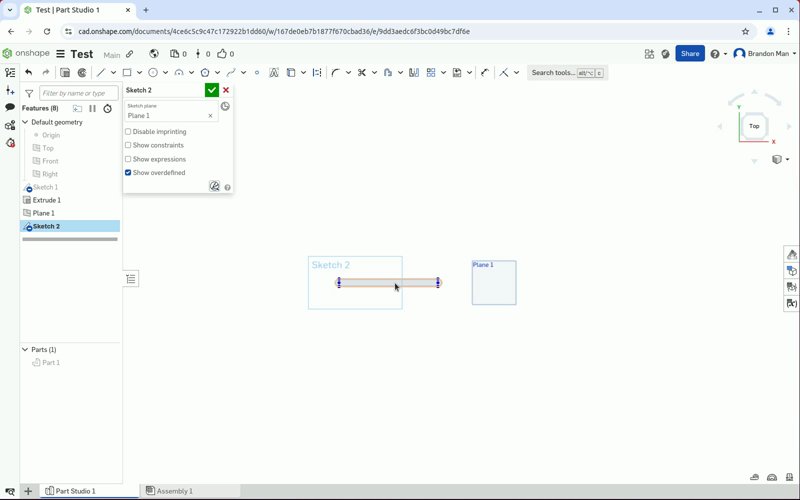
scroll(6)
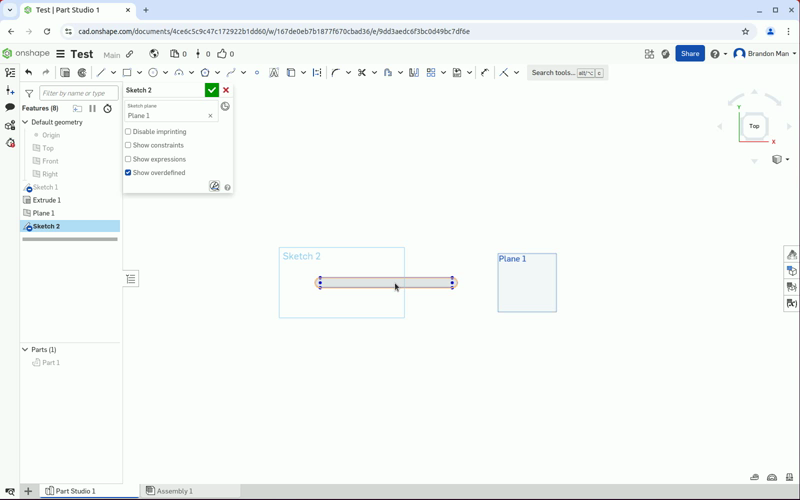
scroll(6)
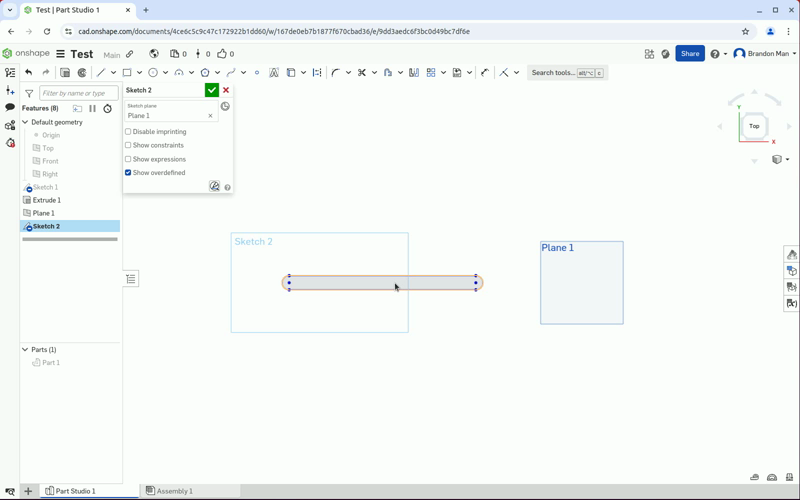
scroll(6)
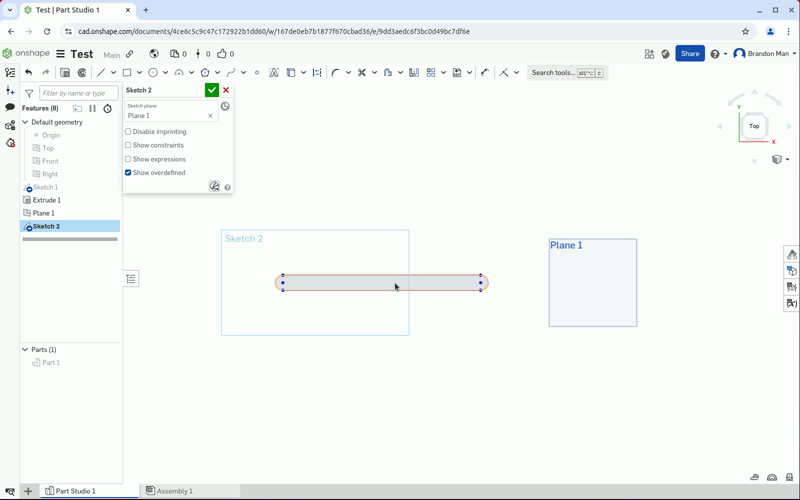
scroll(6)
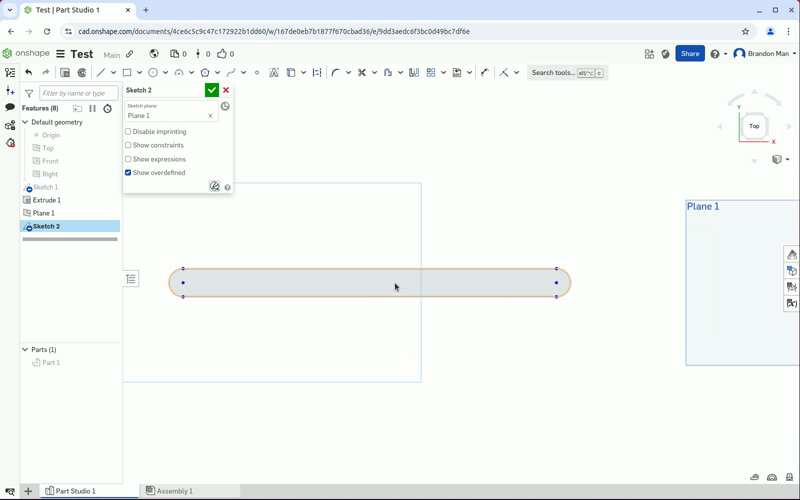
scroll(6)
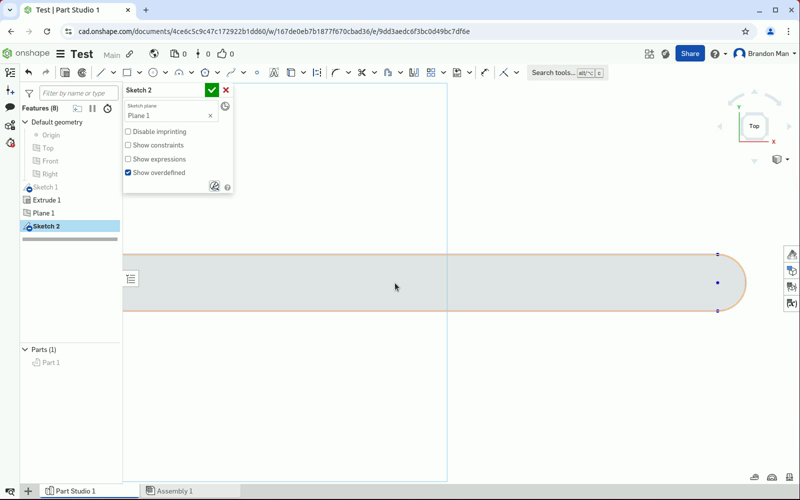
click(395, 282)
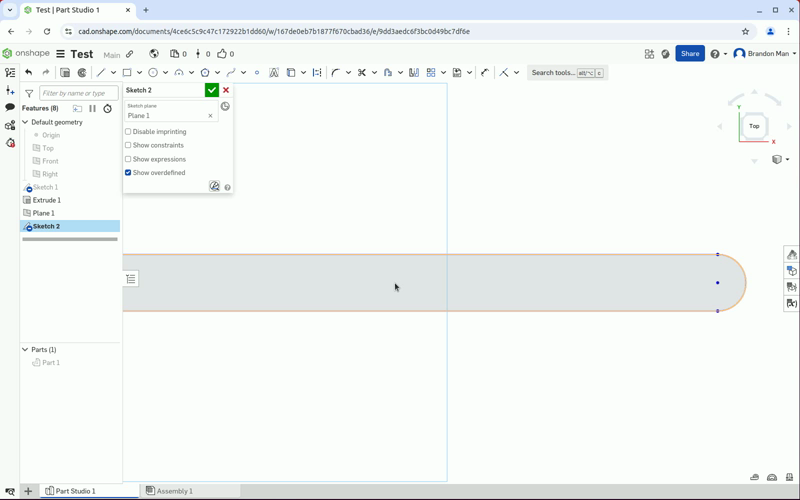
scroll(-6)
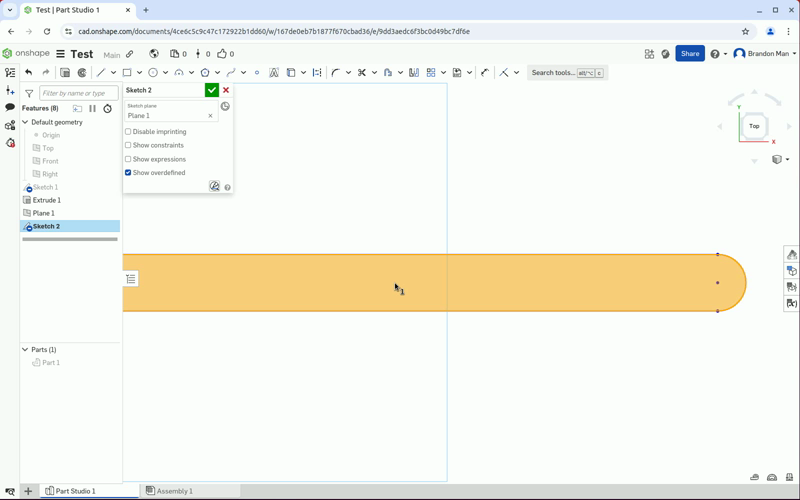
scroll(-6)
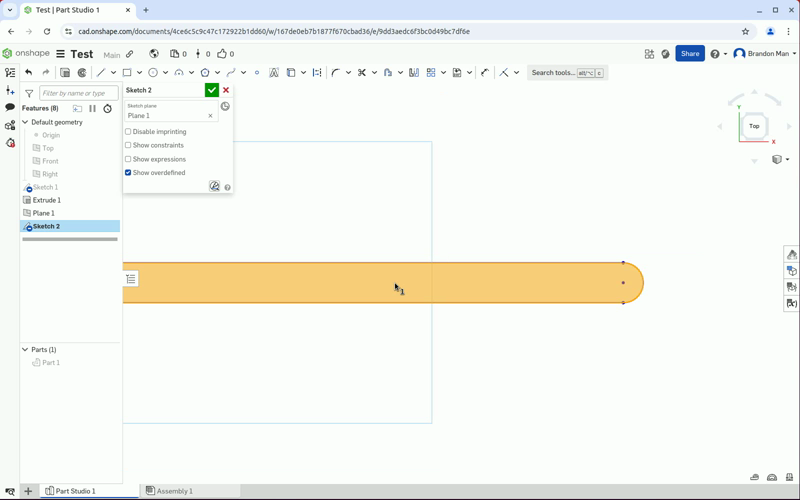
scroll(-6)
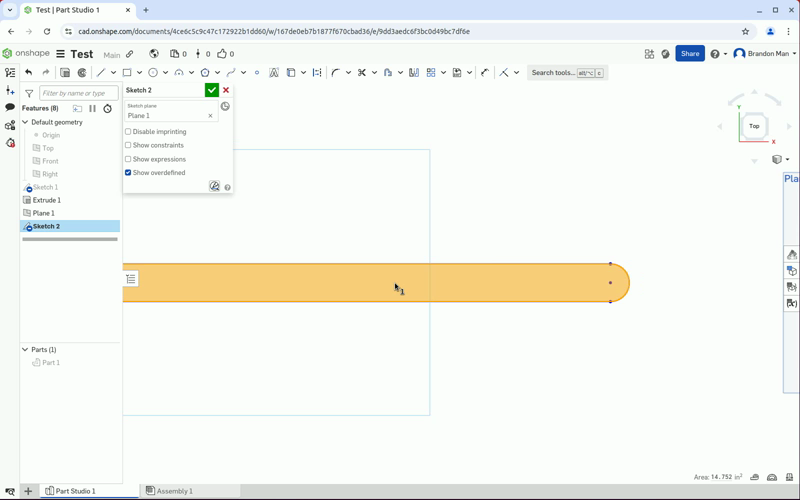
scroll(-6)
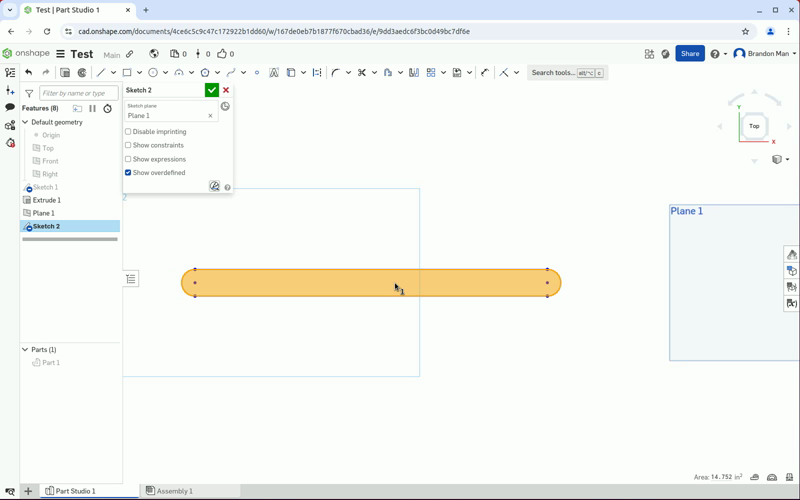
scroll(-6)
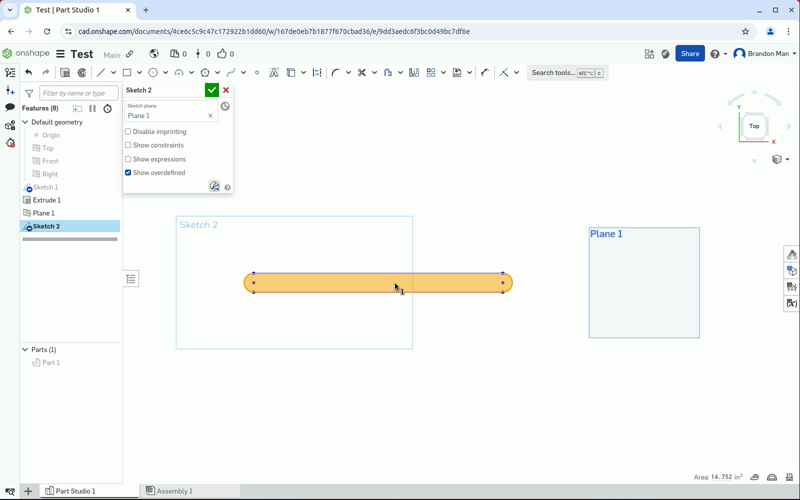
scroll(-6)
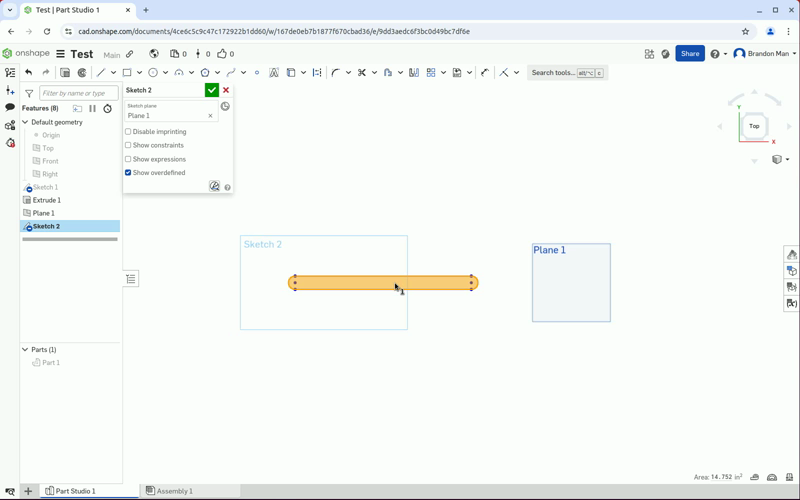
scroll(-6)
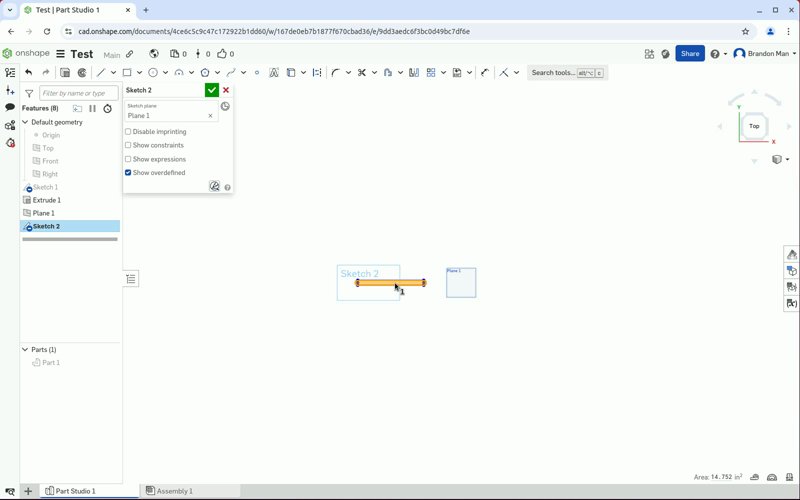
mouse_move(73, 352)
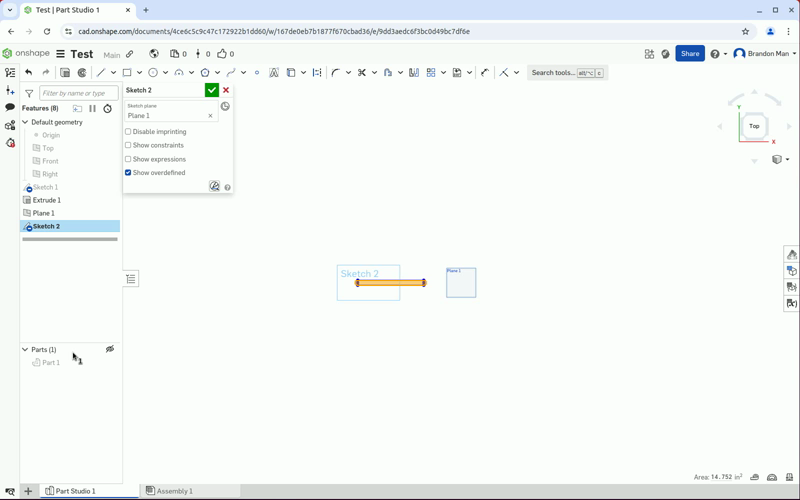
key(shift+y)
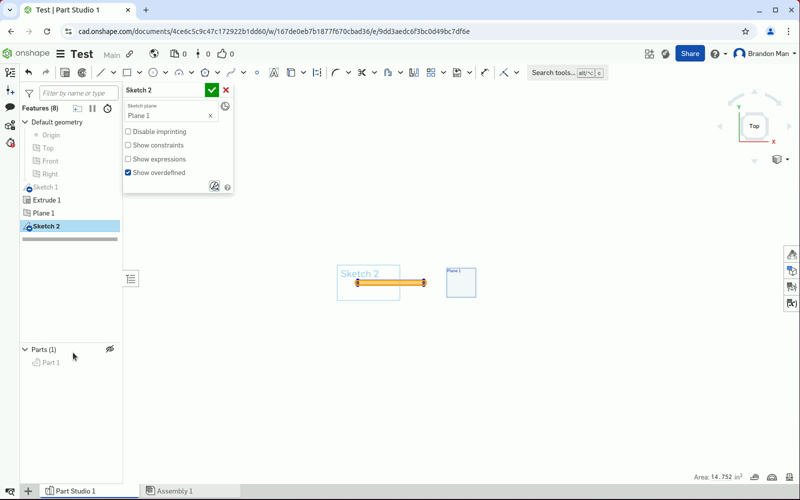
key(shift+e)
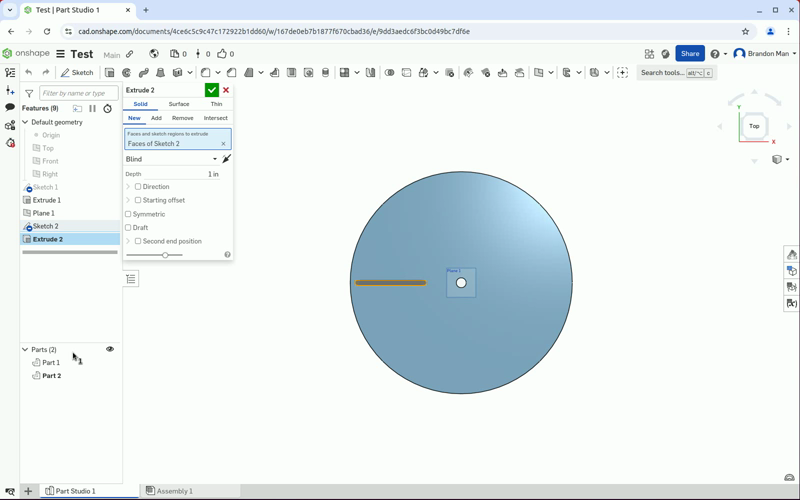
mouse_move(143, 106)
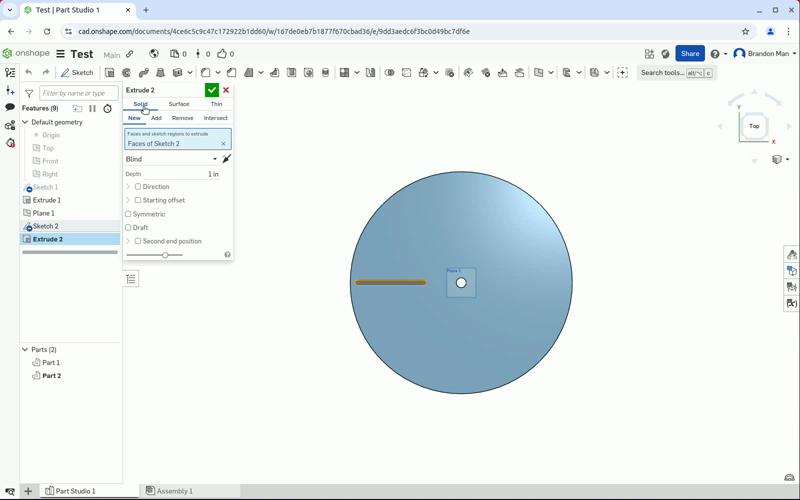
click(143, 106)
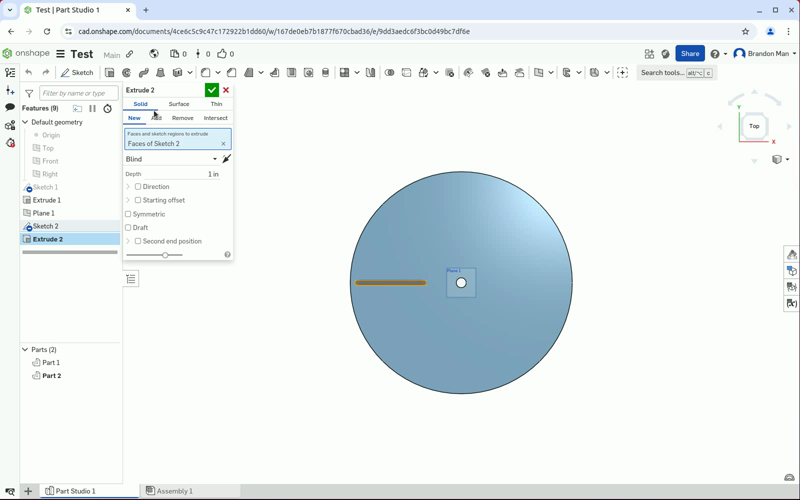
mouse_move(186, 120)
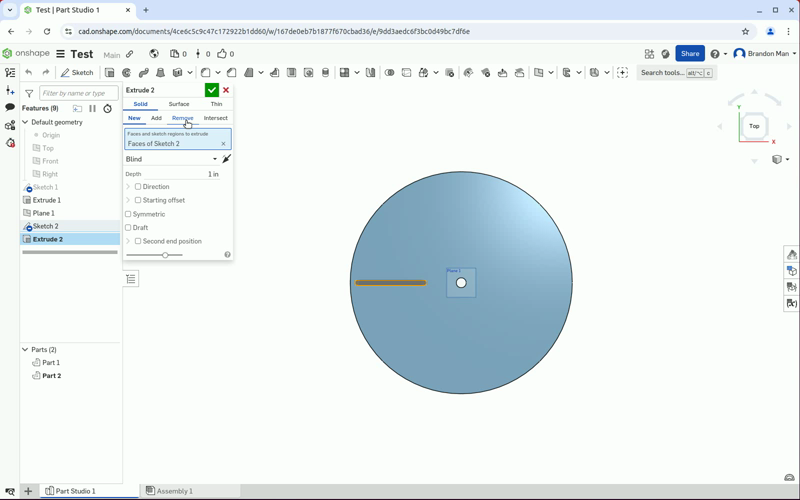
click(186, 120)
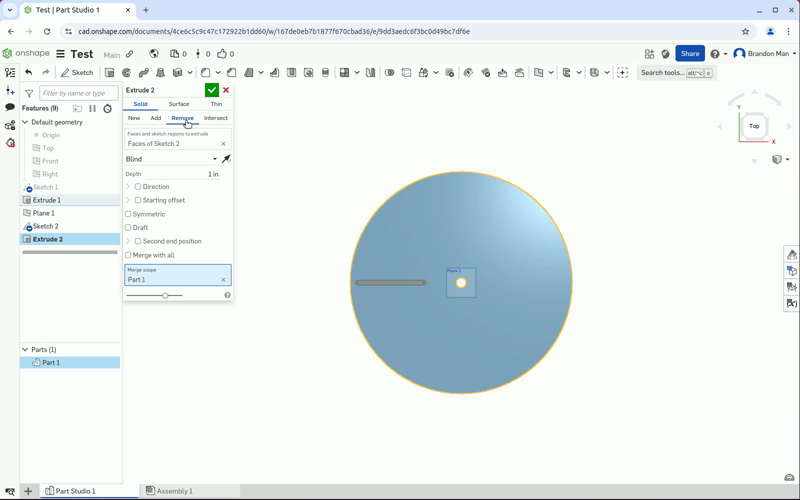
key(tab, 4)
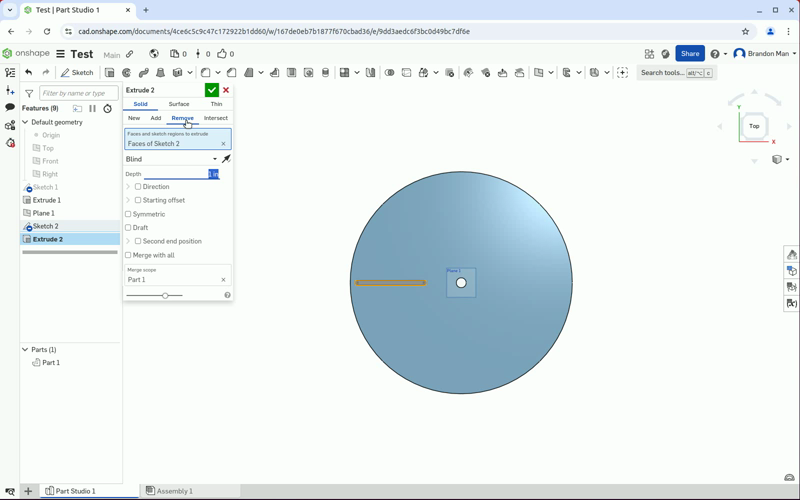
text(7.703)
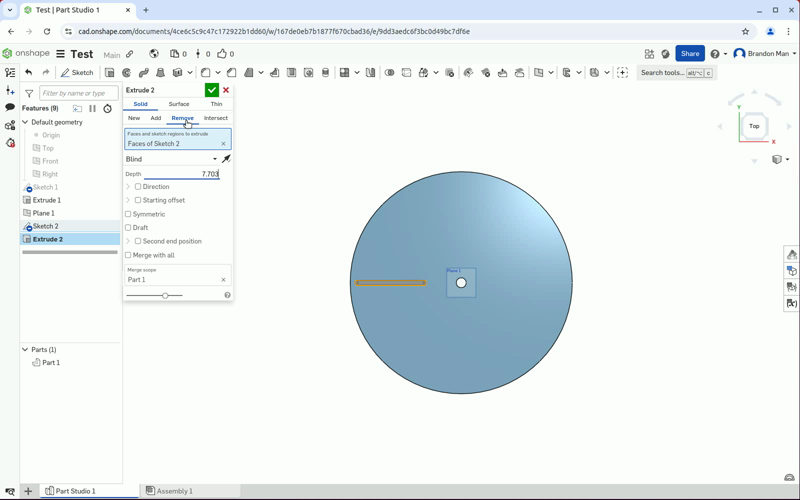
key(tab, 6)
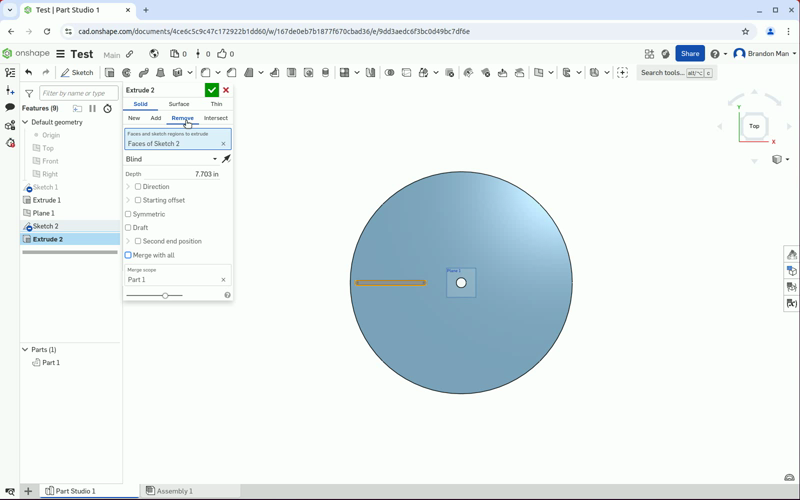
key(space)
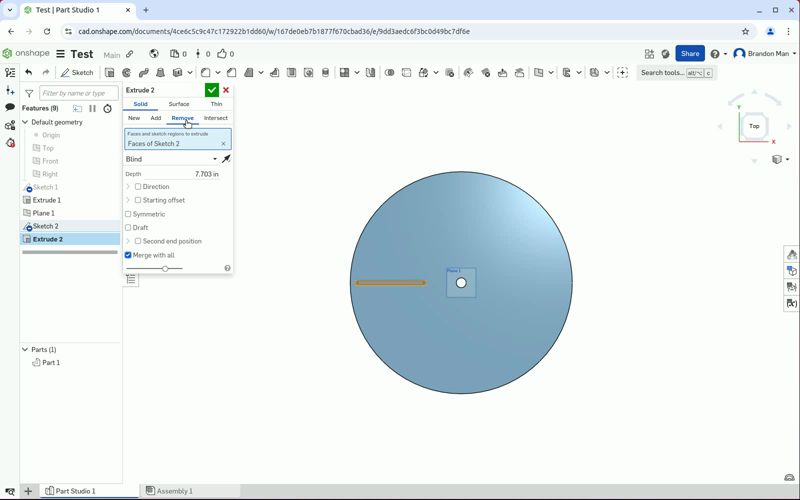
key(enter)
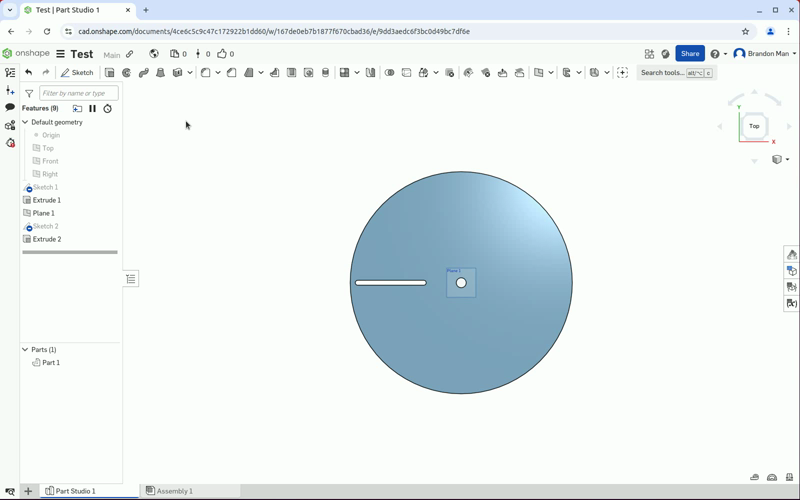
key(shift+h)
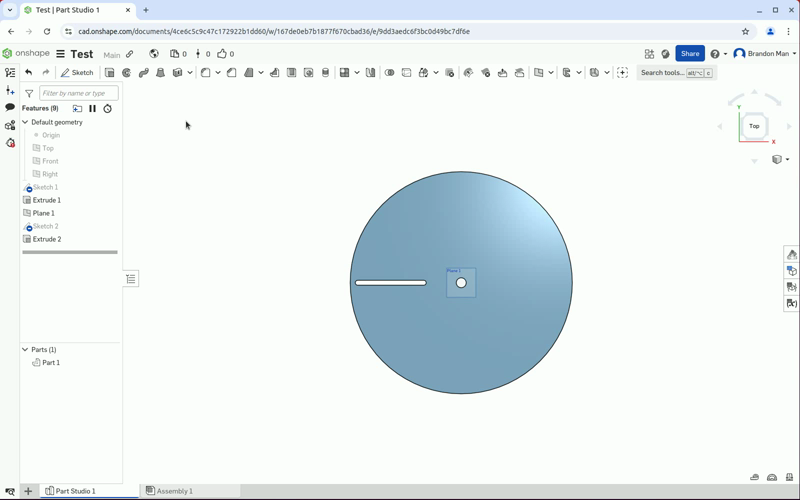
key(shift+h)
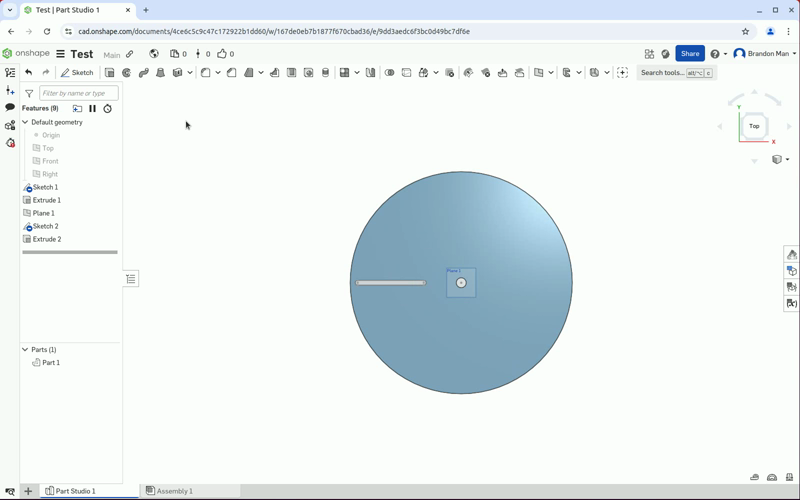
key(shift+7)
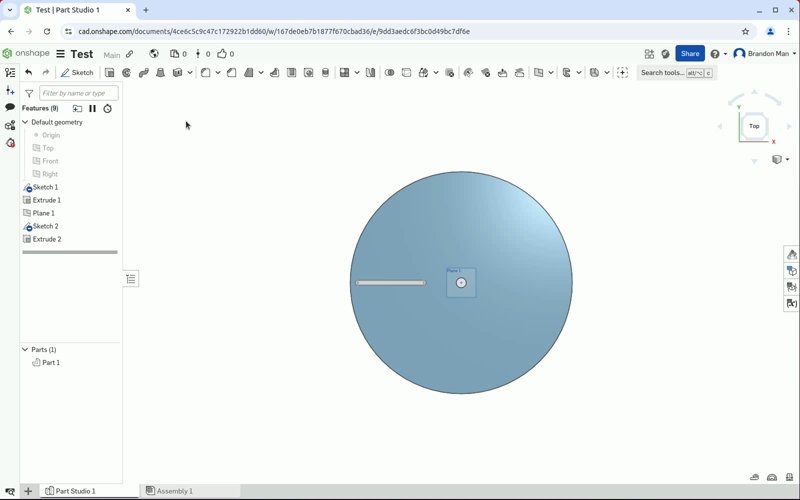
key(up, 3)
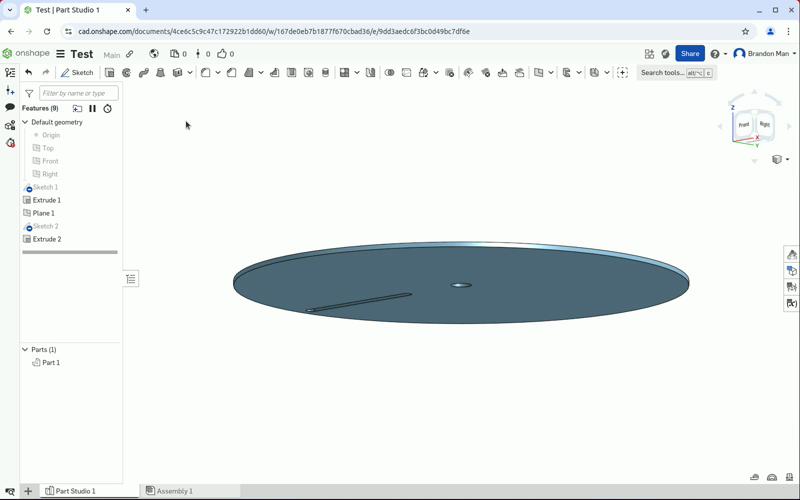
key(left, 3)
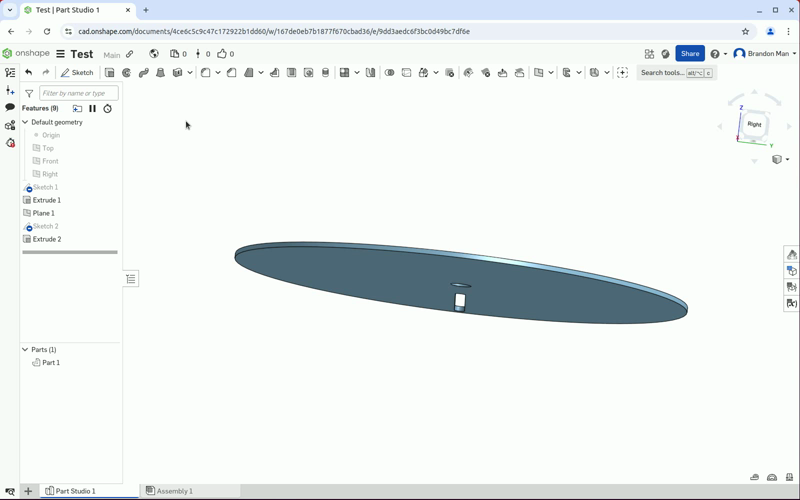
key(right, 3)
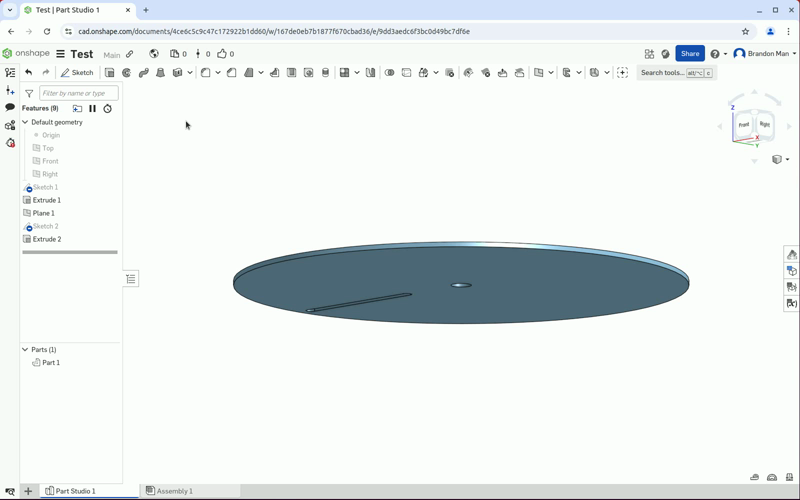
key(down, 3)
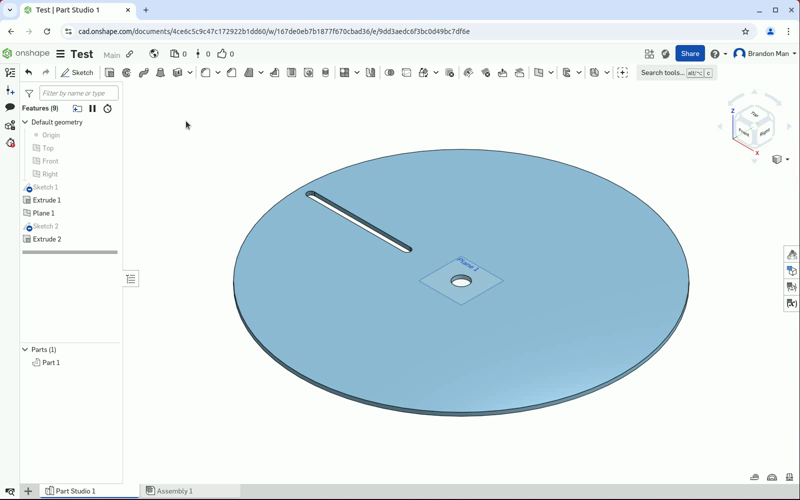
mouse_move(73, 189)
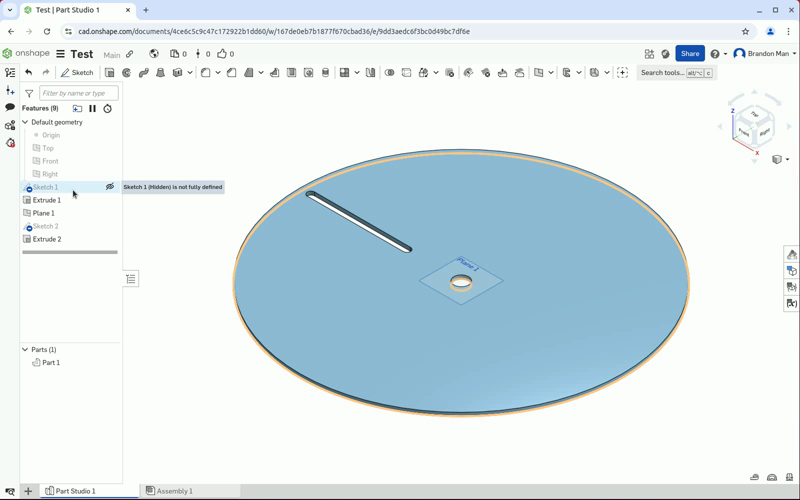
click(73, 189)